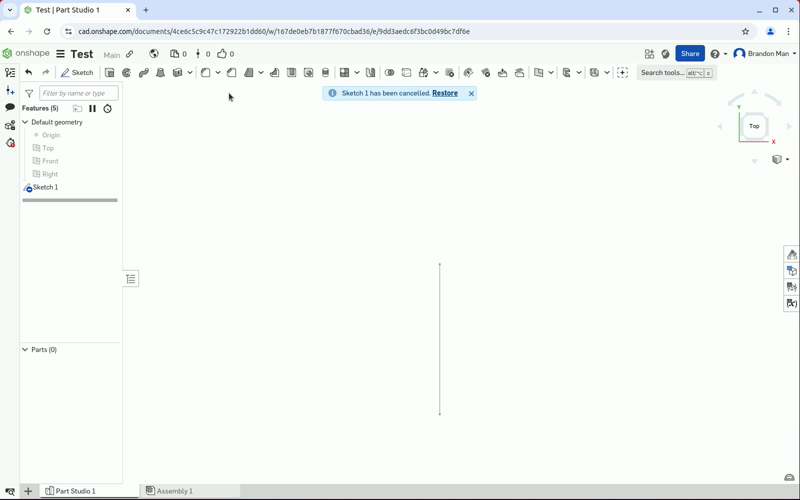
key(shift+h)
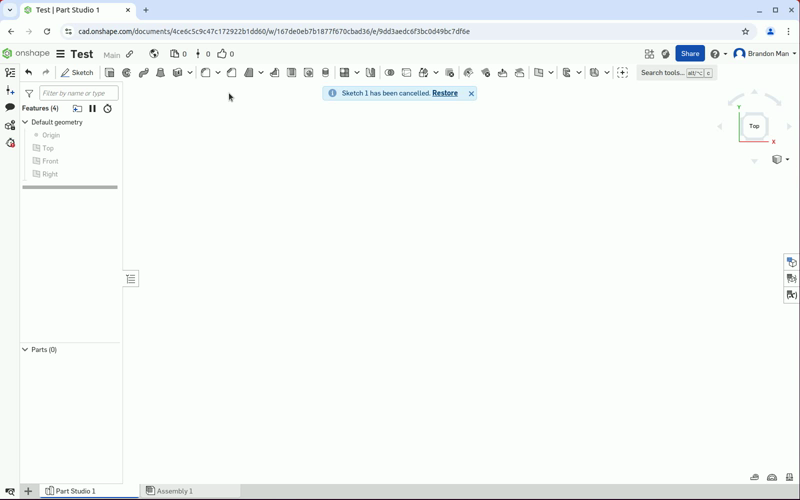
mouse_move(73, 352)
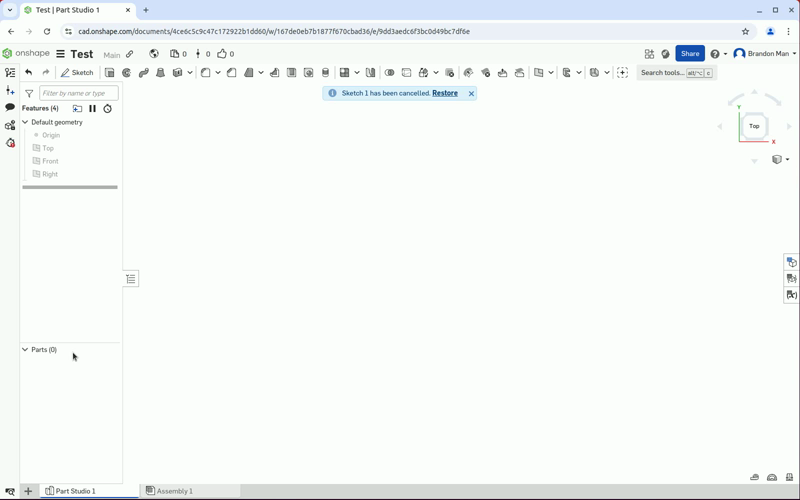
key(y)
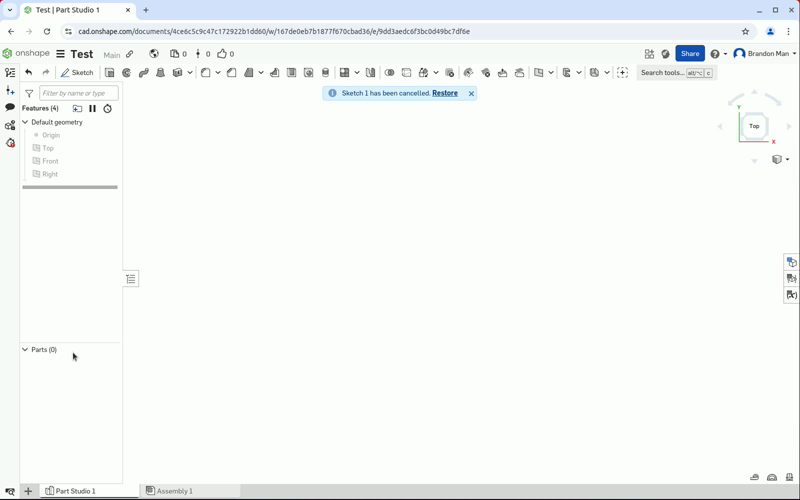
key(shift+p)
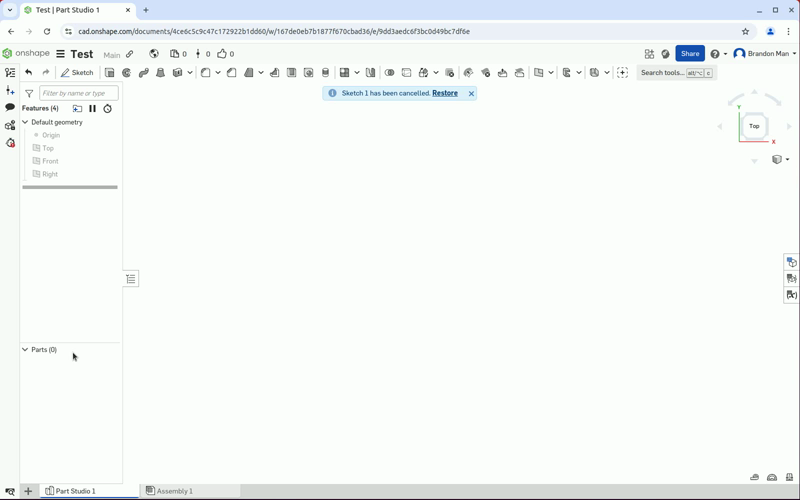
key(space)
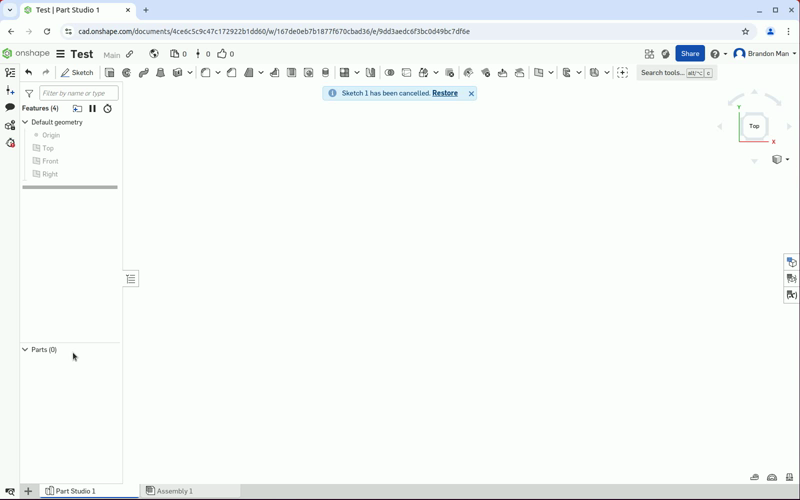
key_down(shift)
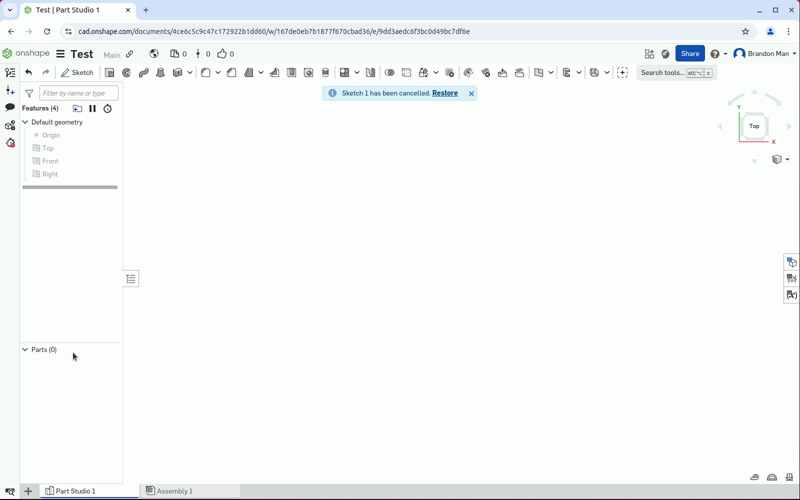
key(up)
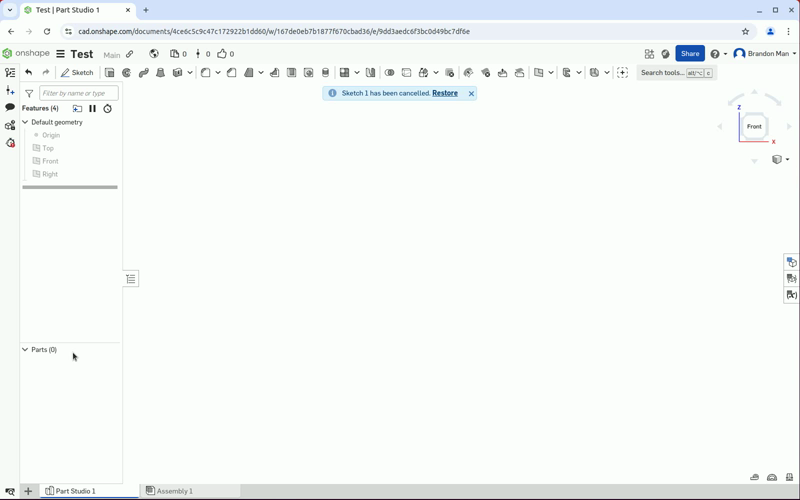
key_up(shift)
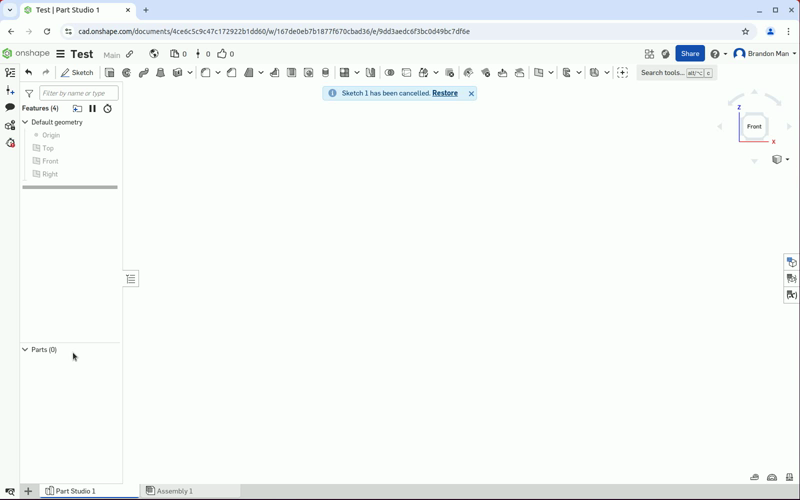
mouse_move(73, 352)
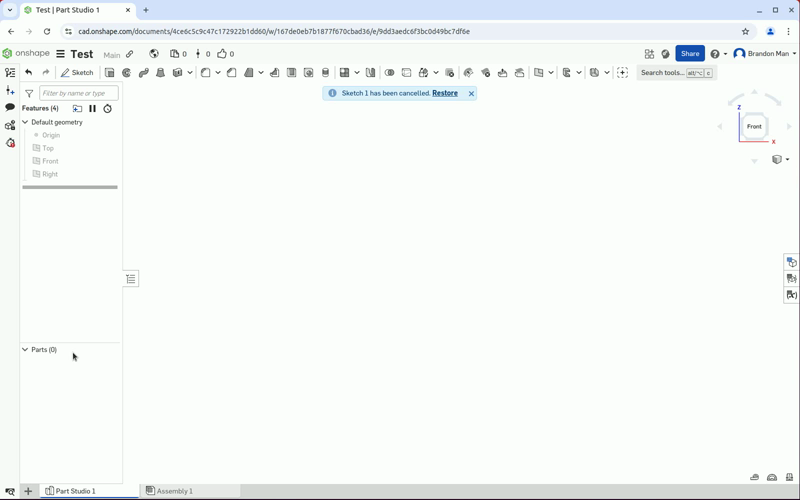
key(shift+y)
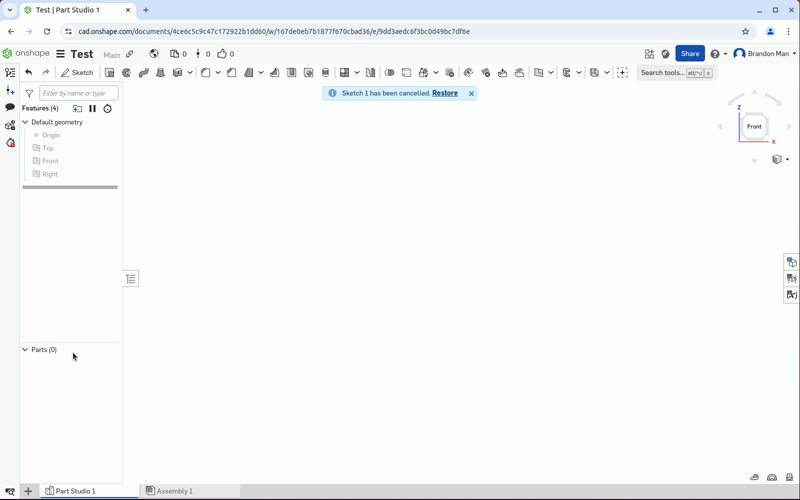
key(shift+s)
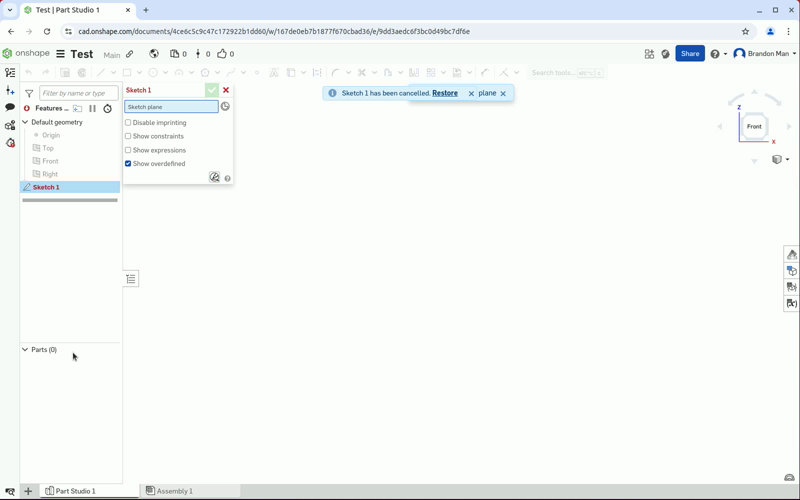
mouse_move(73, 163)
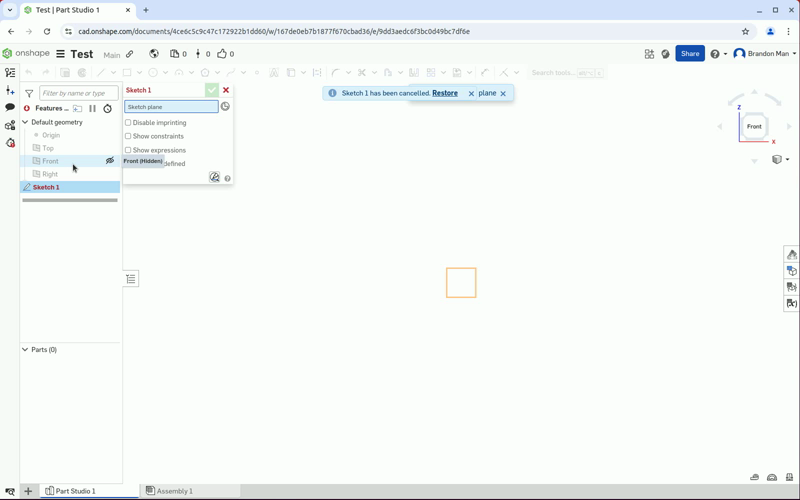
click(73, 163)
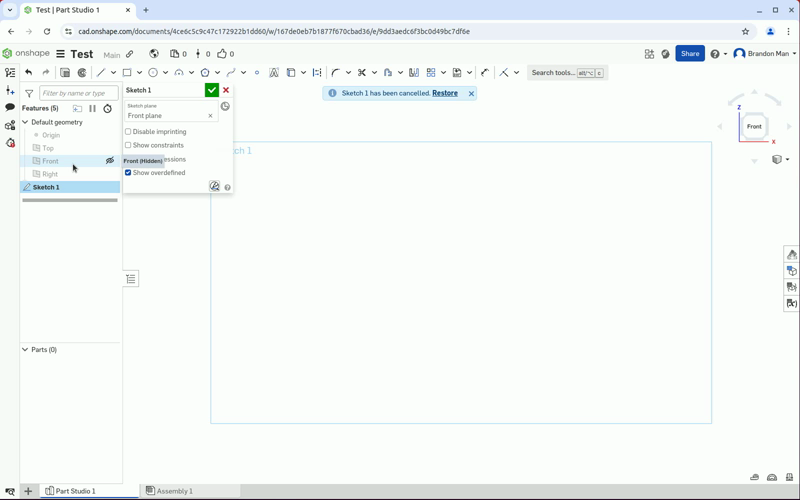
mouse_move(73, 352)
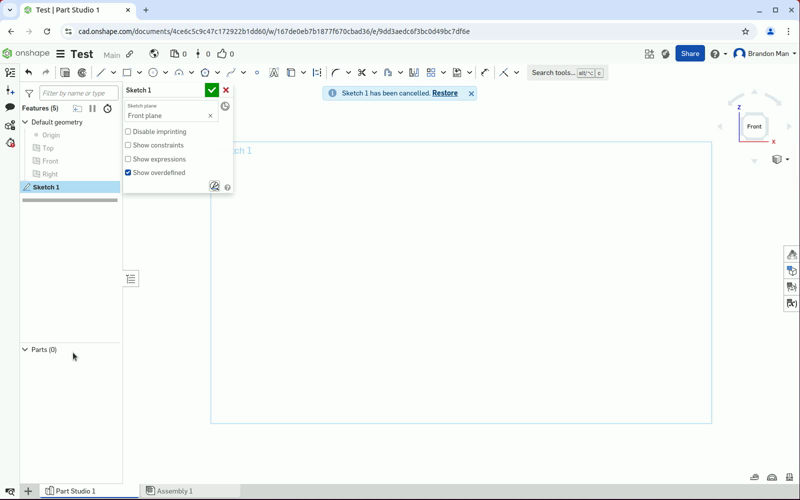
key(y)
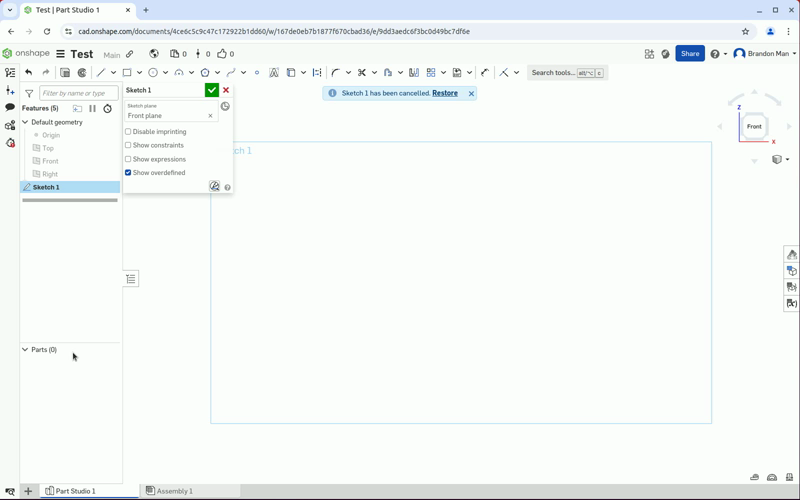
key(l)
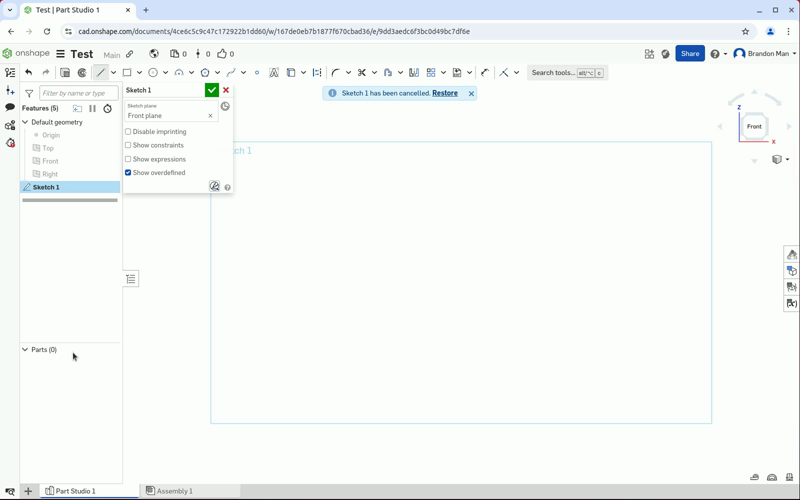
key_down(shift)
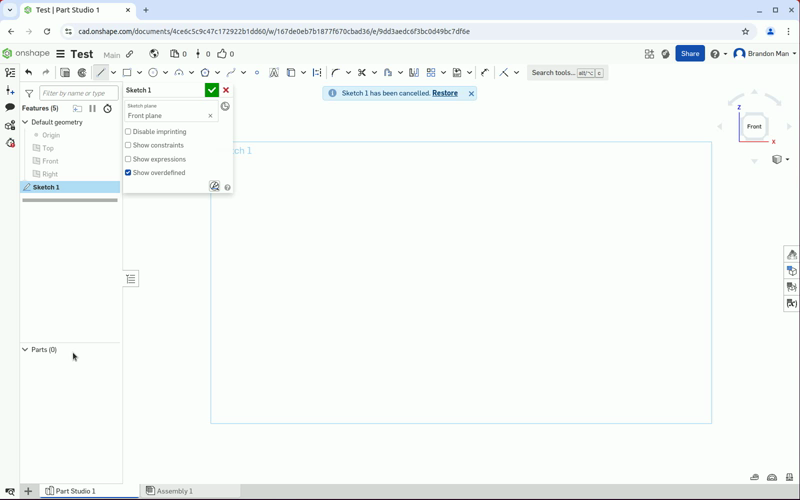
mouse_move(430, 259)
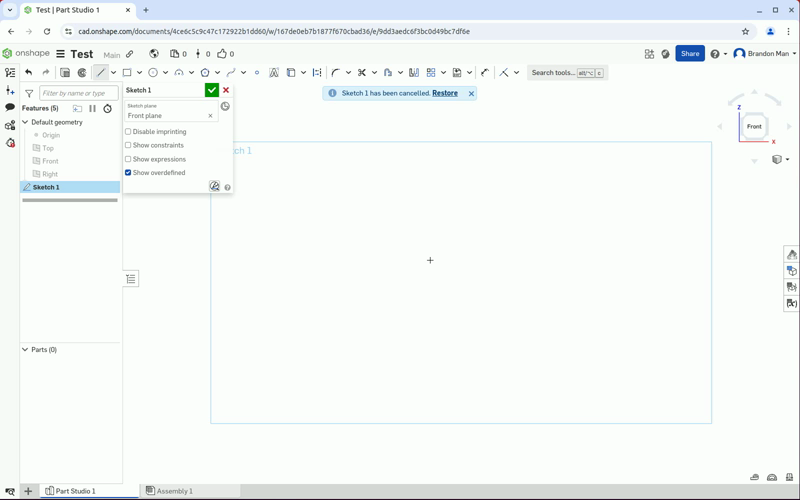
click(430, 259)
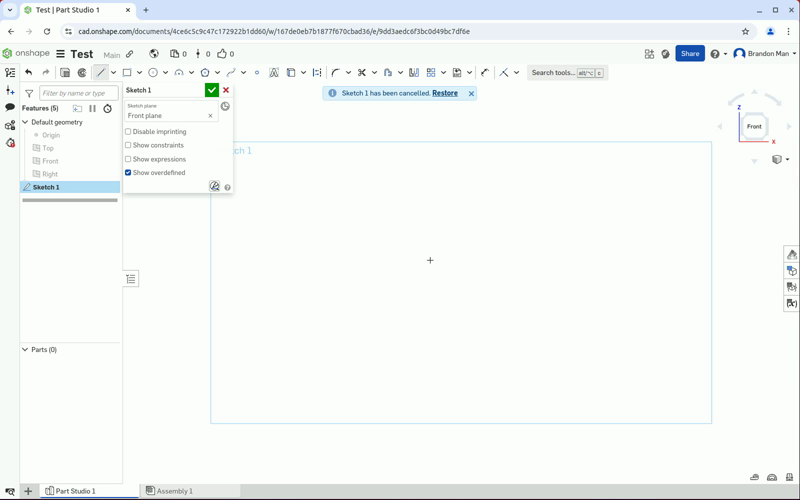
key_up(shift)
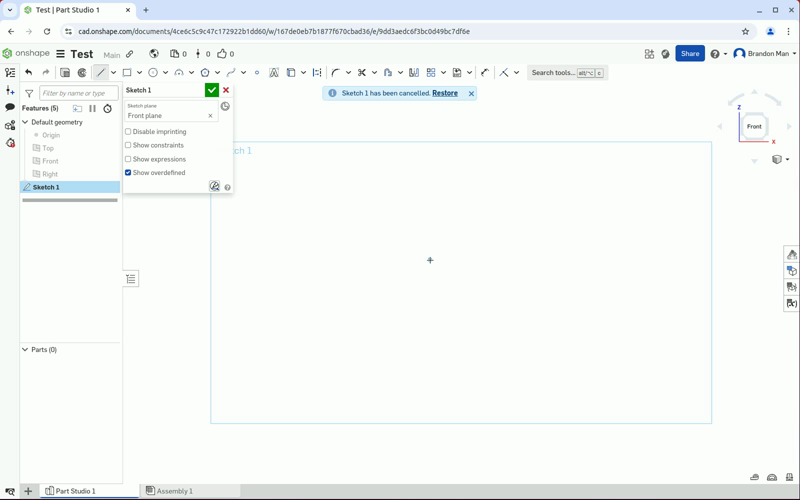
key_down(shift)
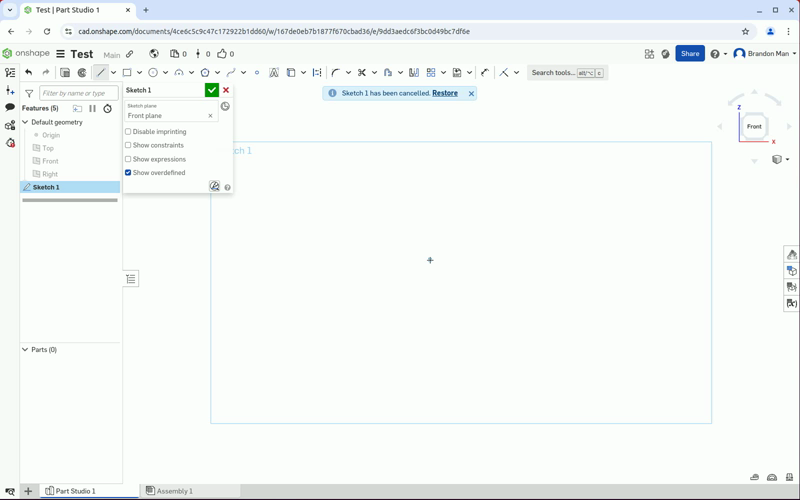
mouse_move(460, 259)
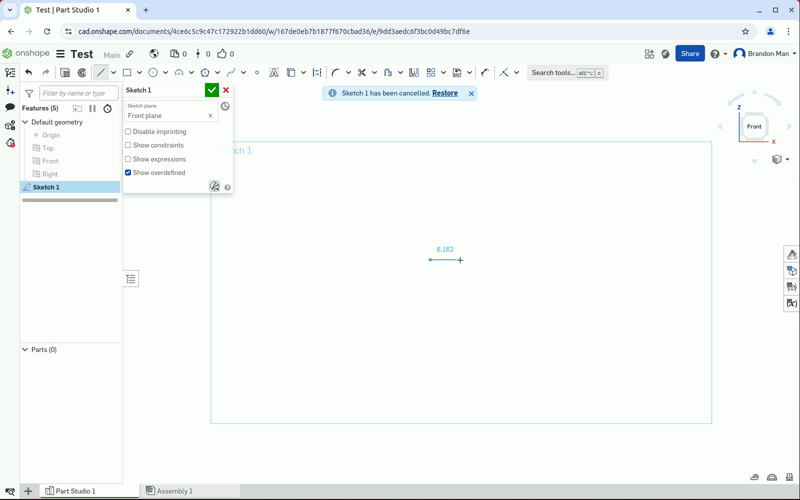
mouse_move(458, 259)
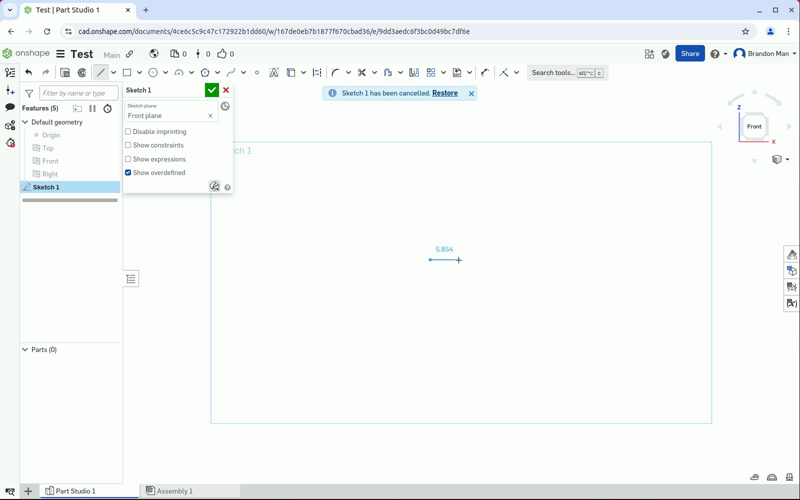
click(458, 259)
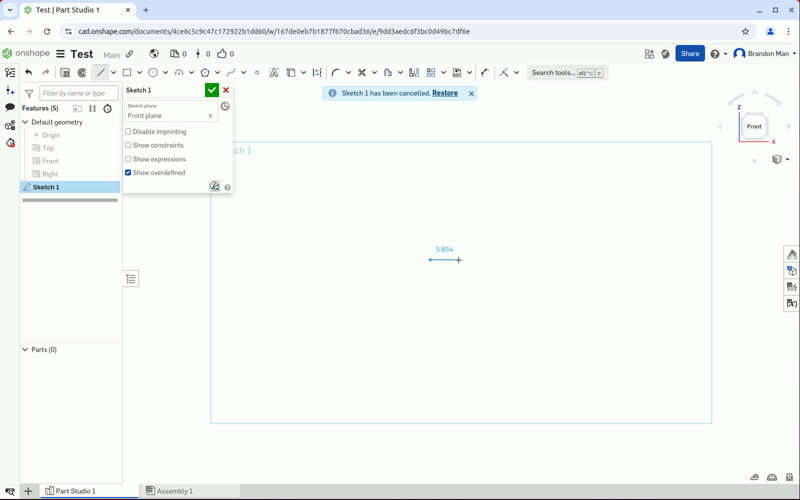
key_up(shift)
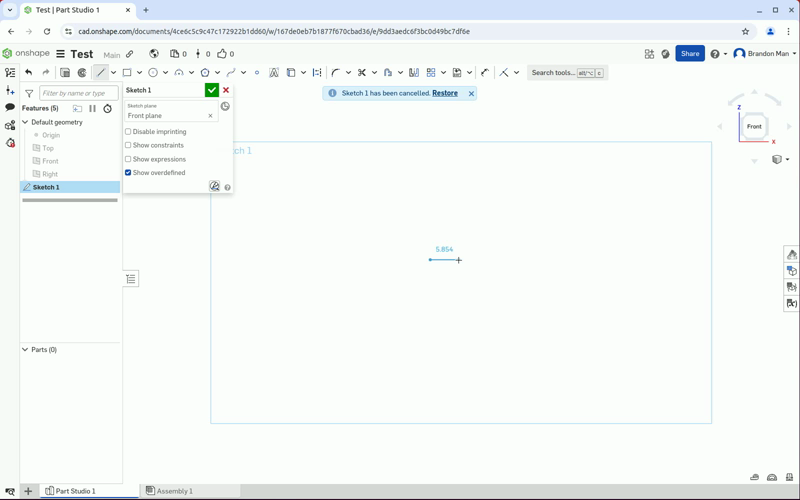
key_down(shift)
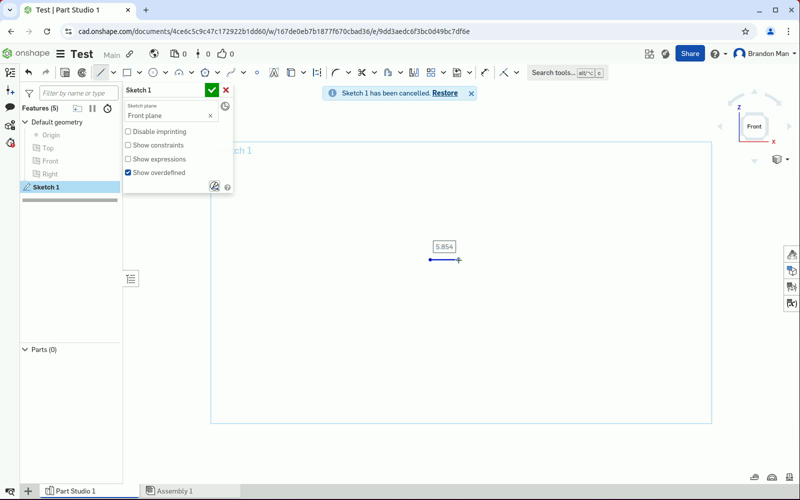
mouse_move(488, 259)
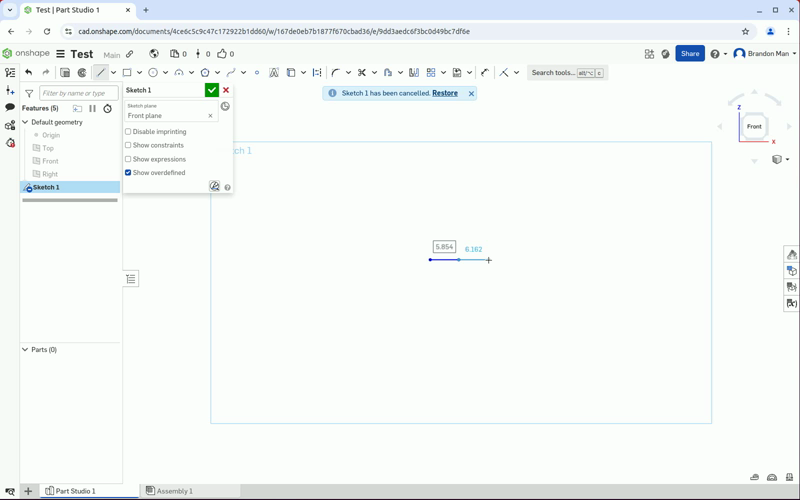
mouse_move(464, 259)
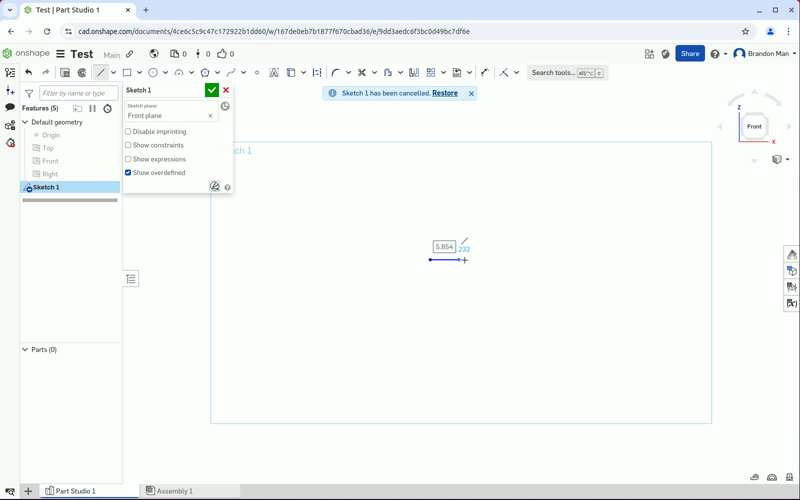
scroll(6)
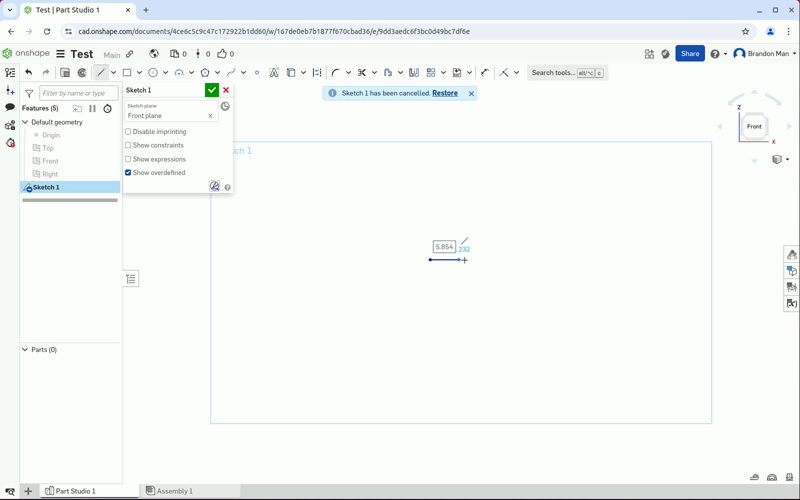
scroll(6)
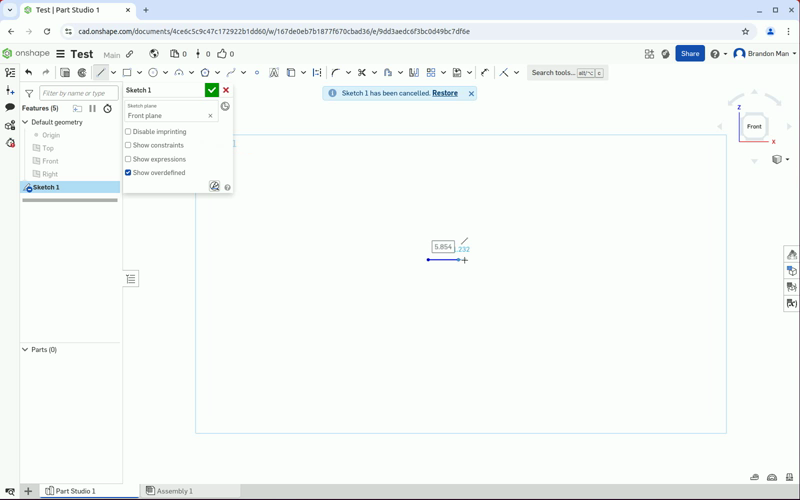
scroll(6)
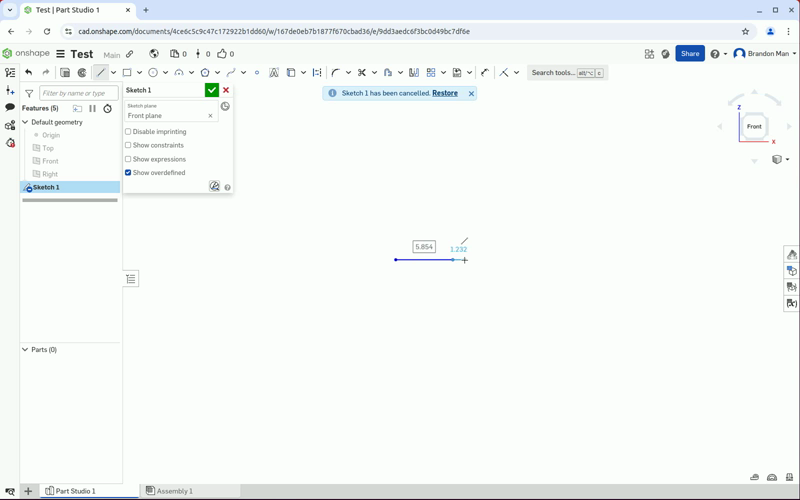
scroll(6)
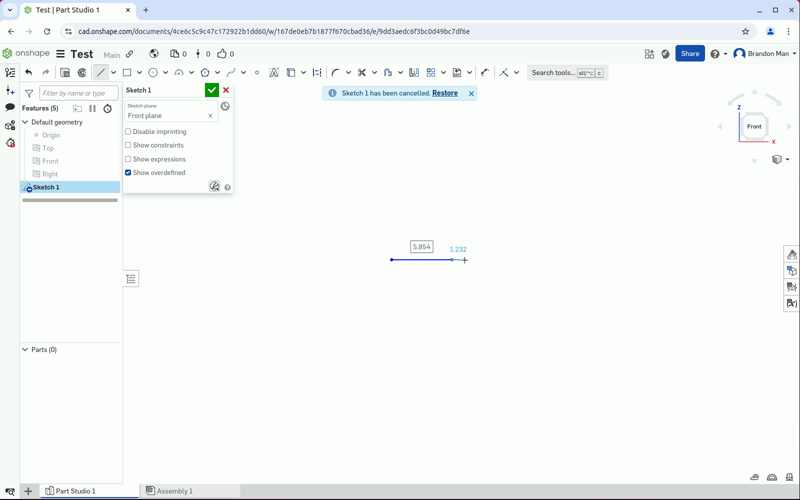
scroll(6)
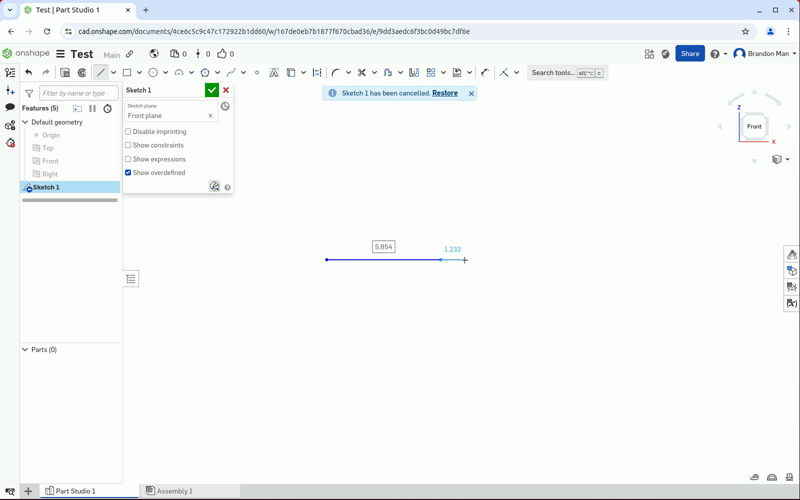
scroll(6)
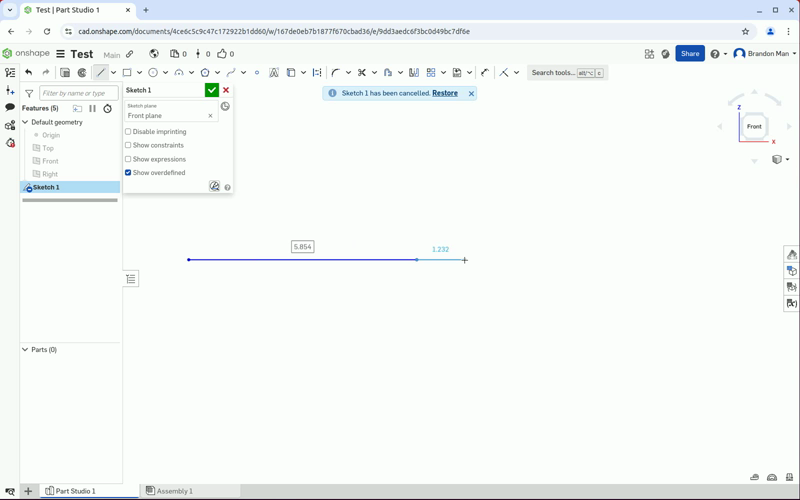
scroll(6)
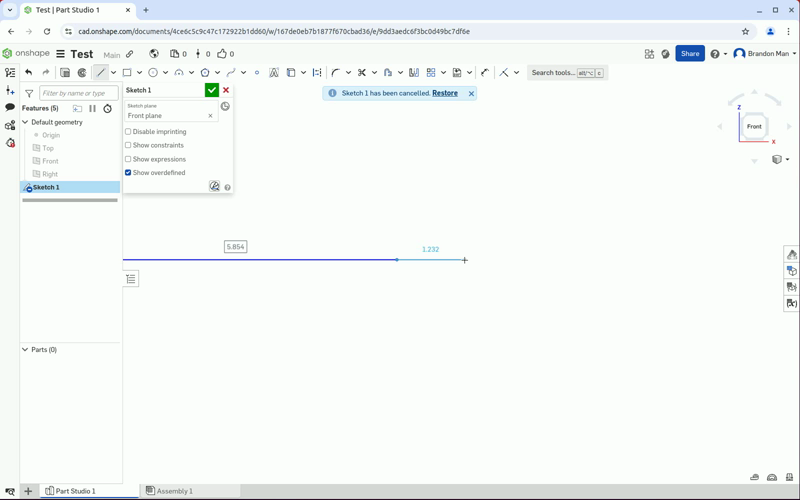
click(464, 259)
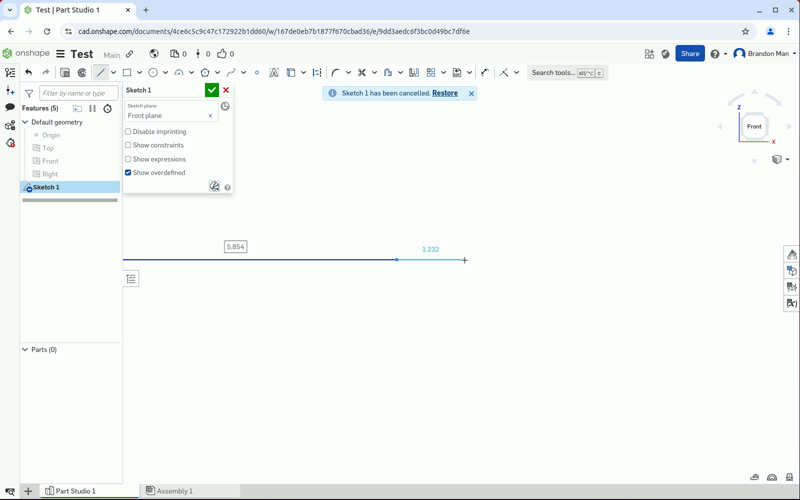
scroll(-6)
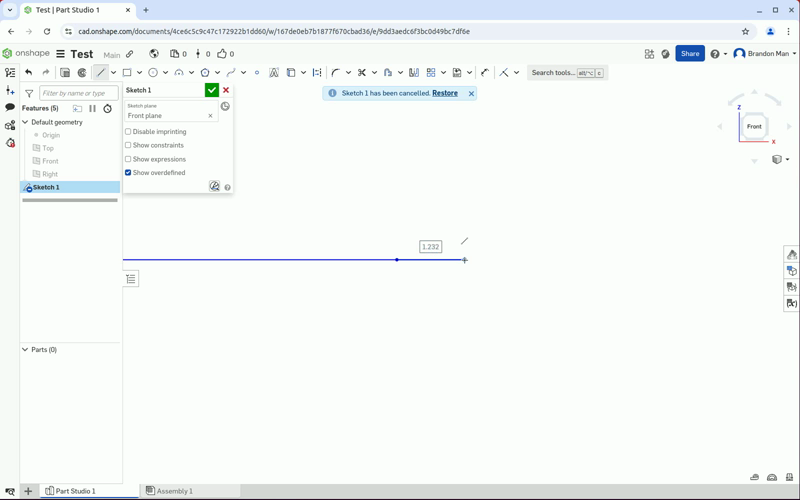
scroll(-6)
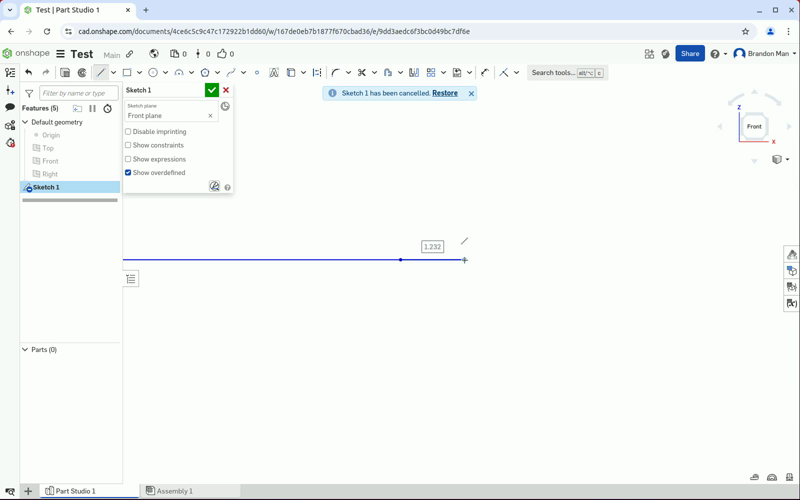
scroll(-6)
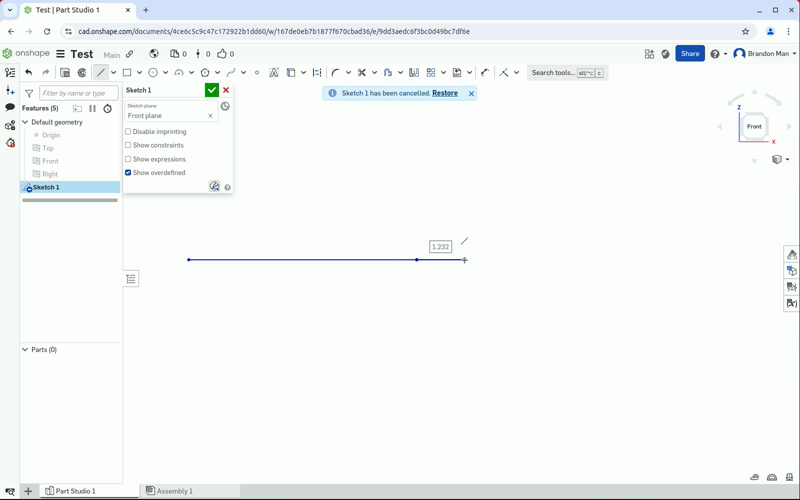
scroll(-6)
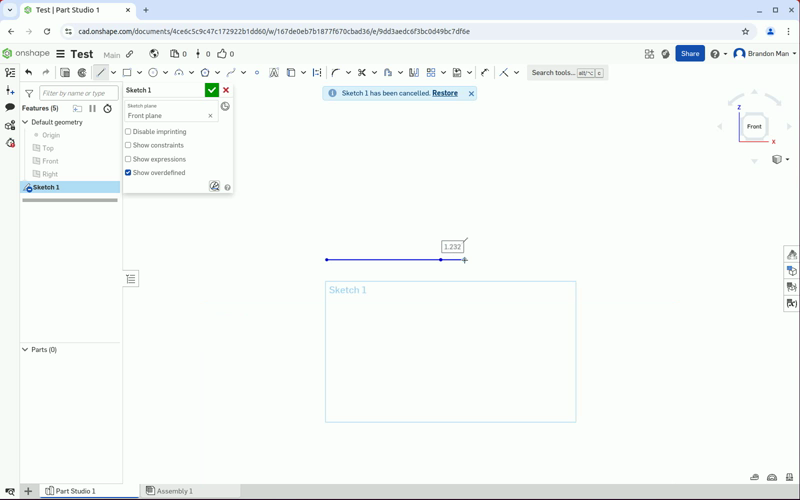
scroll(-6)
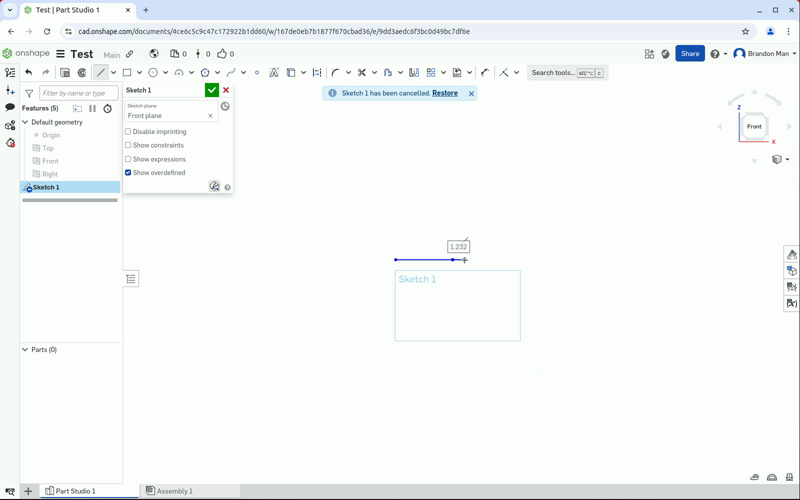
scroll(-6)
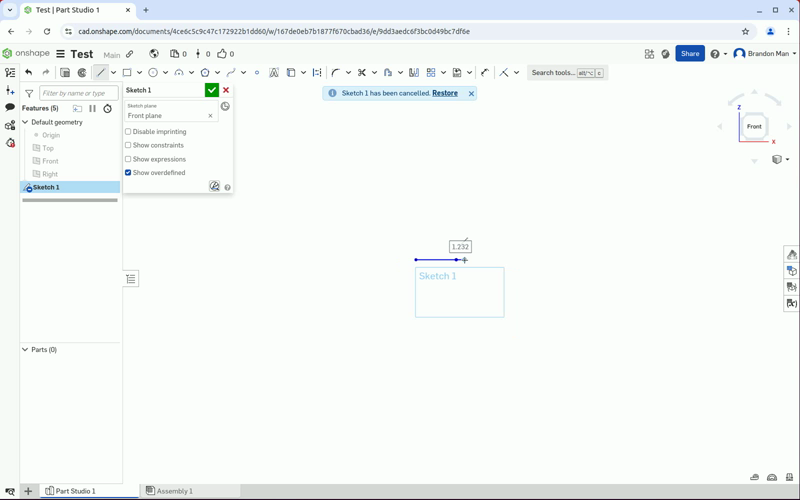
scroll(-6)
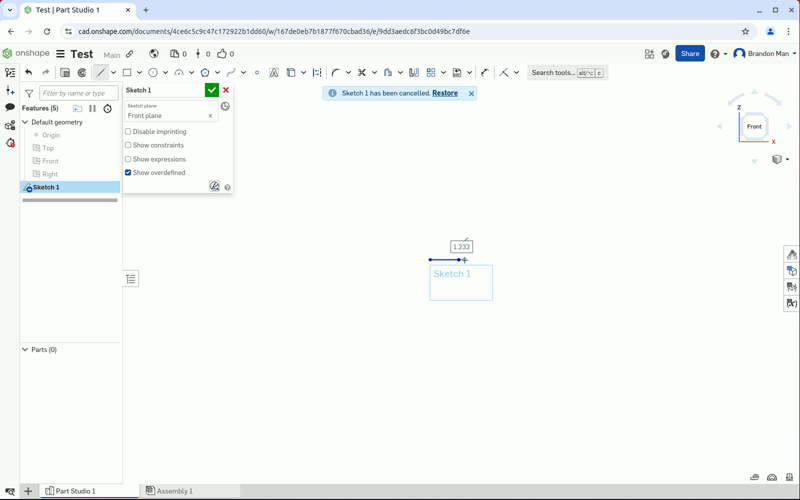
key_up(shift)
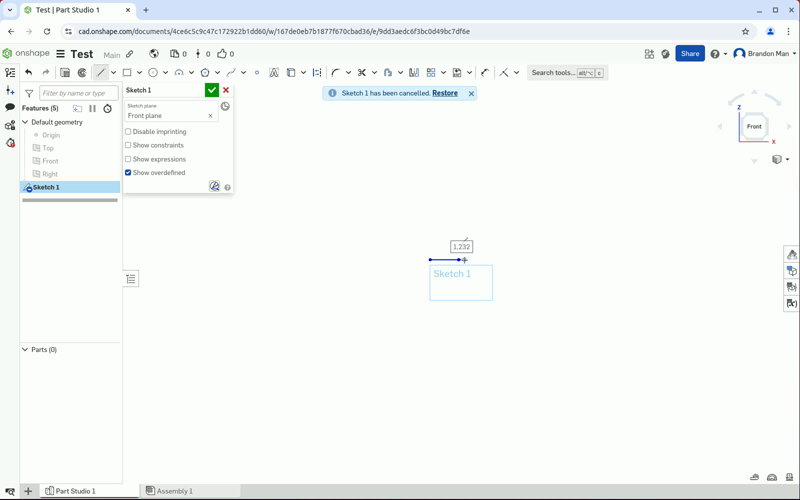
key_down(shift)
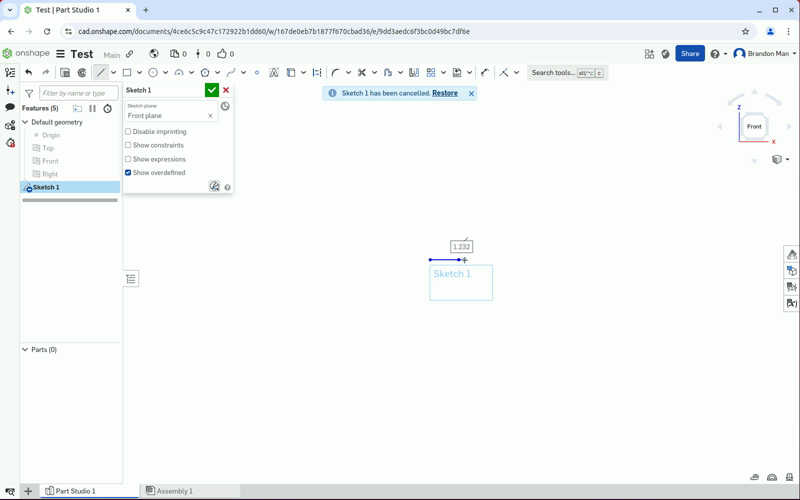
mouse_move(494, 259)
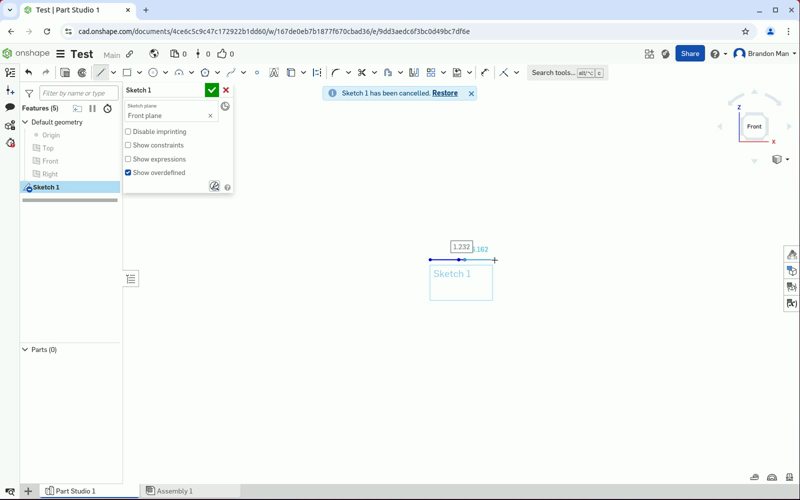
mouse_move(492, 259)
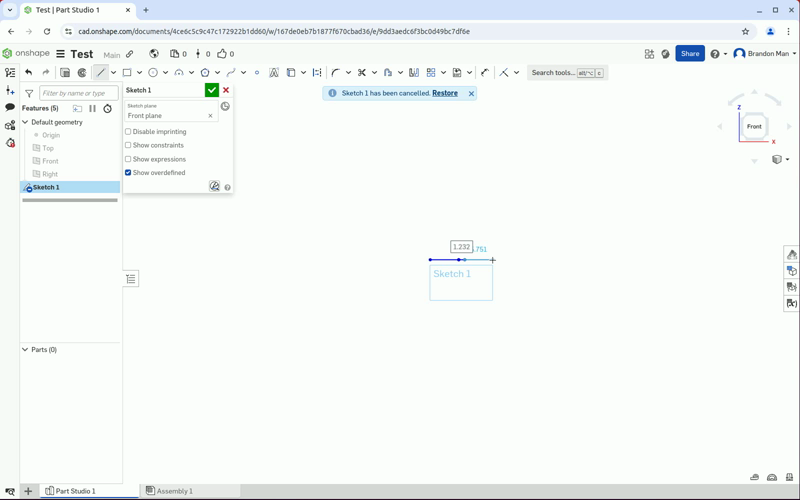
click(492, 259)
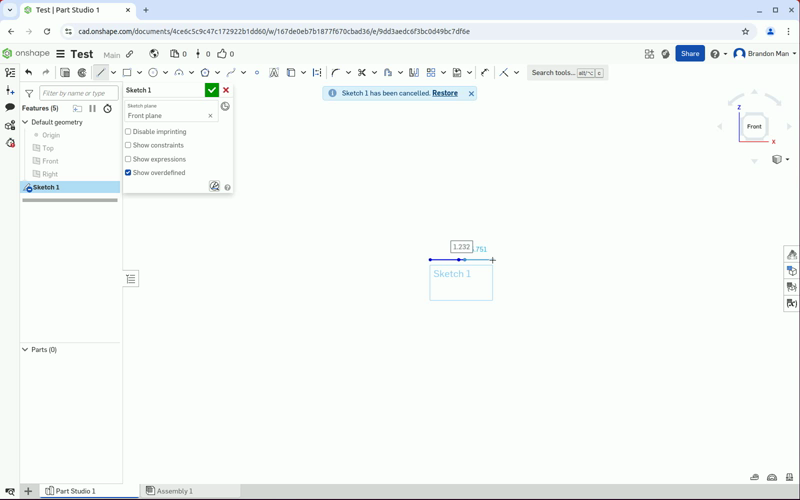
key_up(shift)
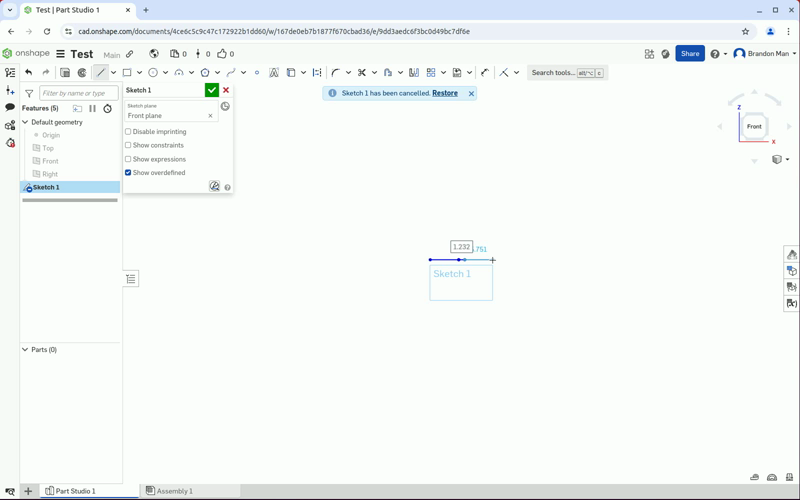
key_down(shift)
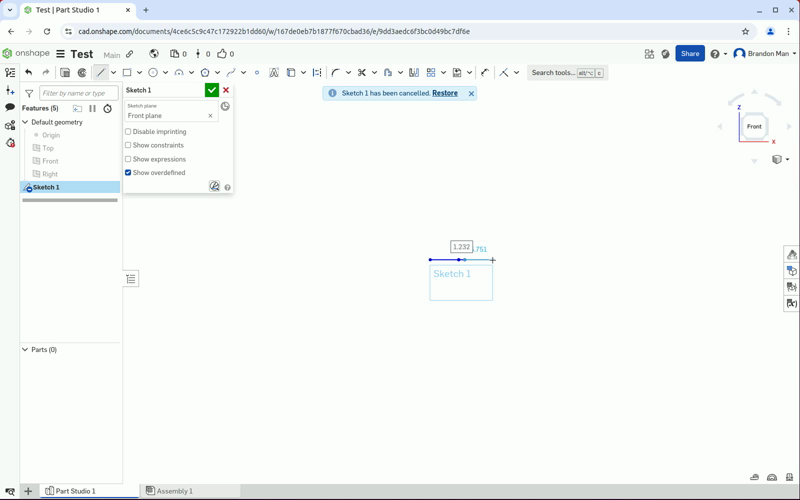
mouse_move(522, 259)
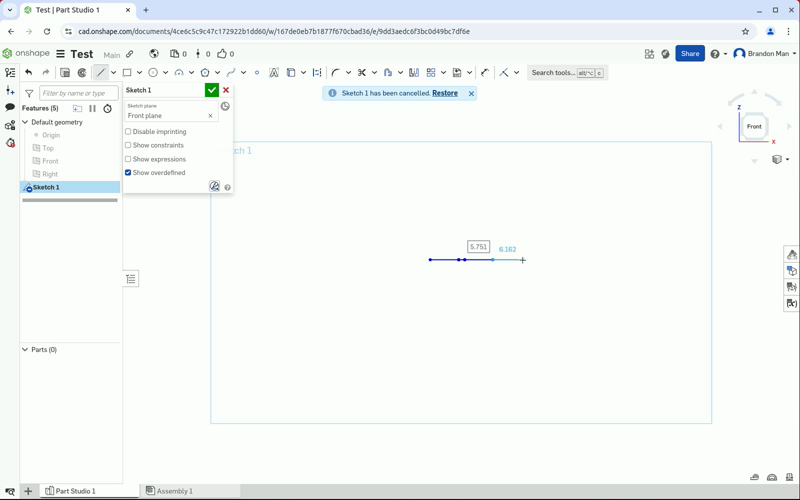
mouse_move(492, 249)
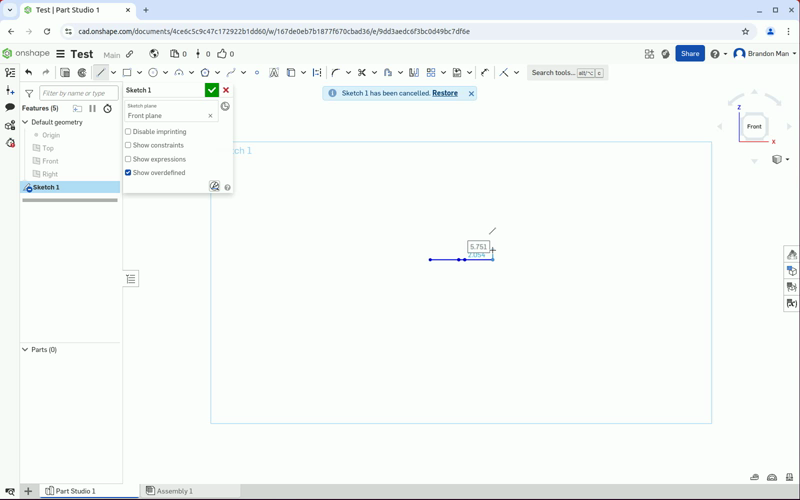
click(492, 249)
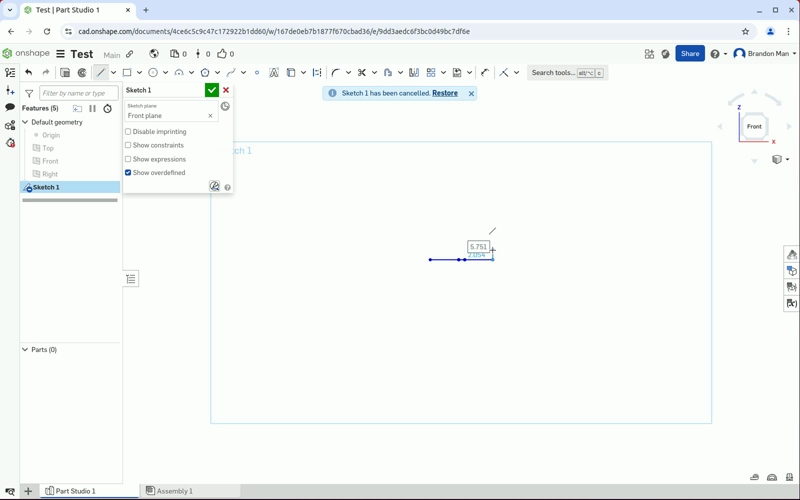
key_up(shift)
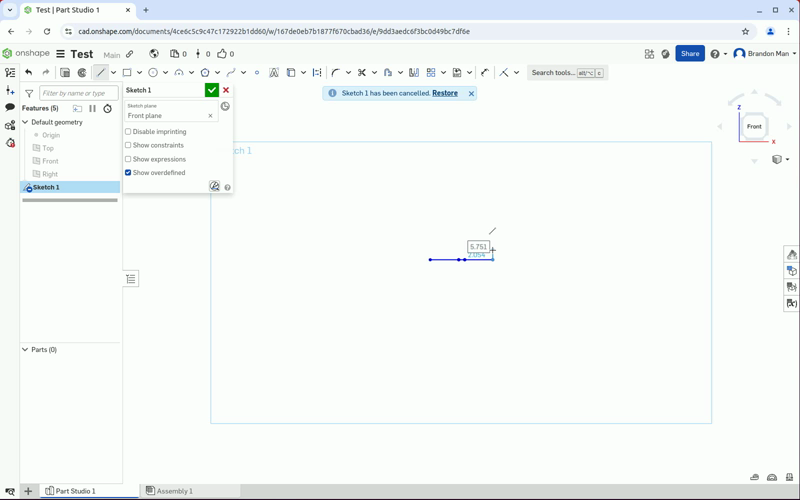
key_down(shift)
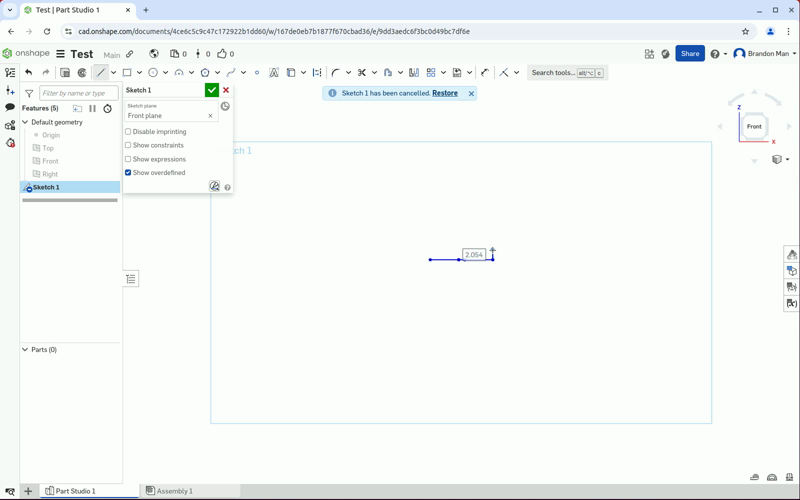
mouse_move(430, 249)
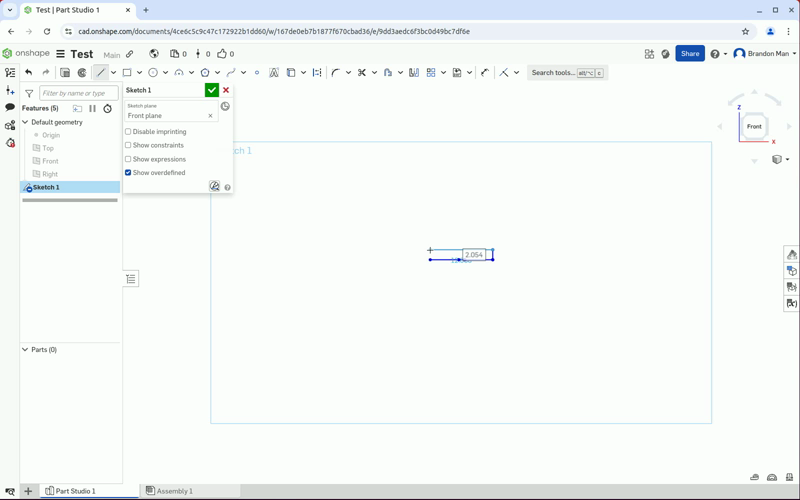
click(430, 249)
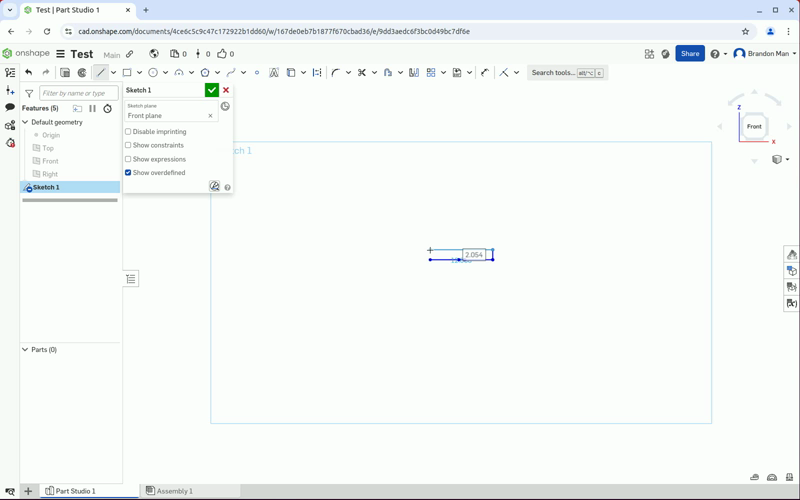
key_up(shift)
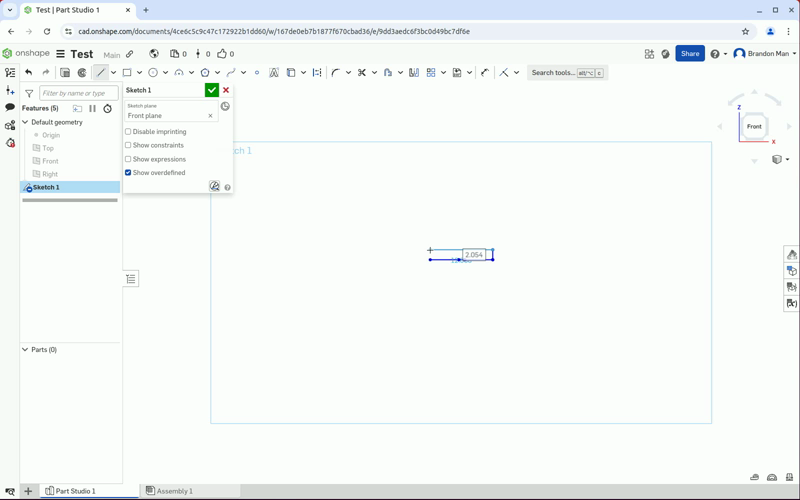
mouse_move(460, 249)
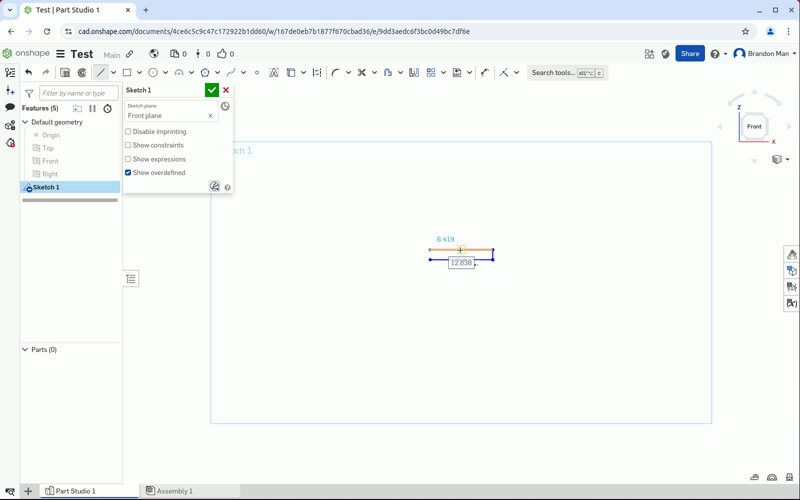
key_down(shift)
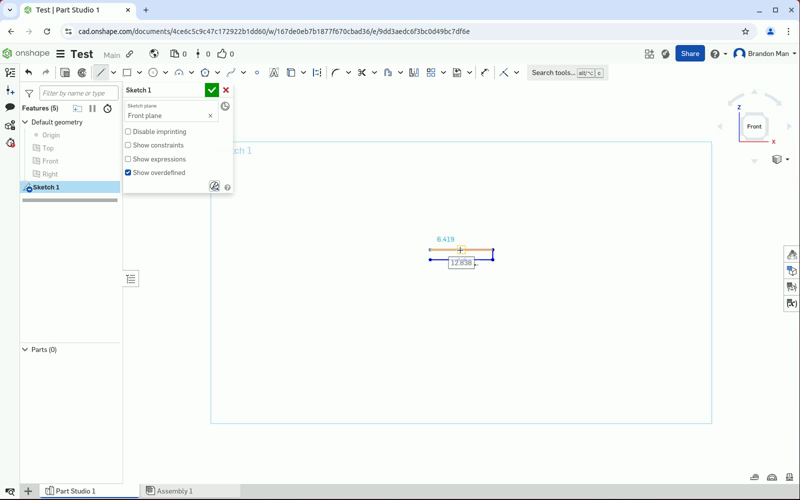
mouse_move(430, 259)
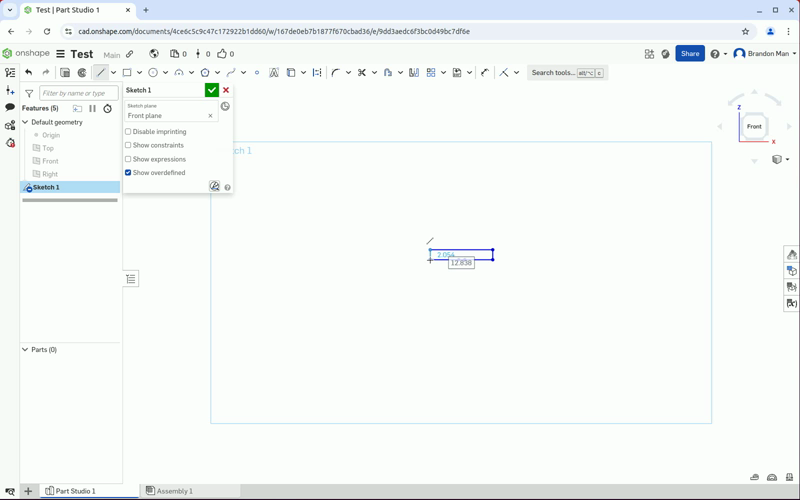
key_up(shift)
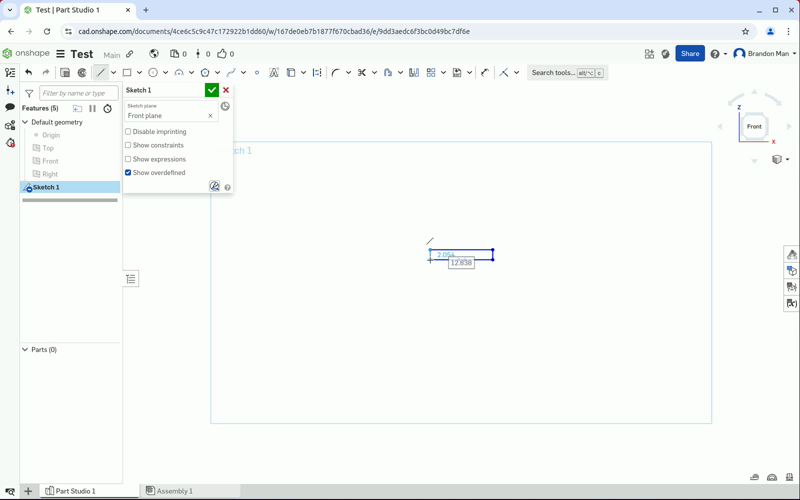
click(430, 259)
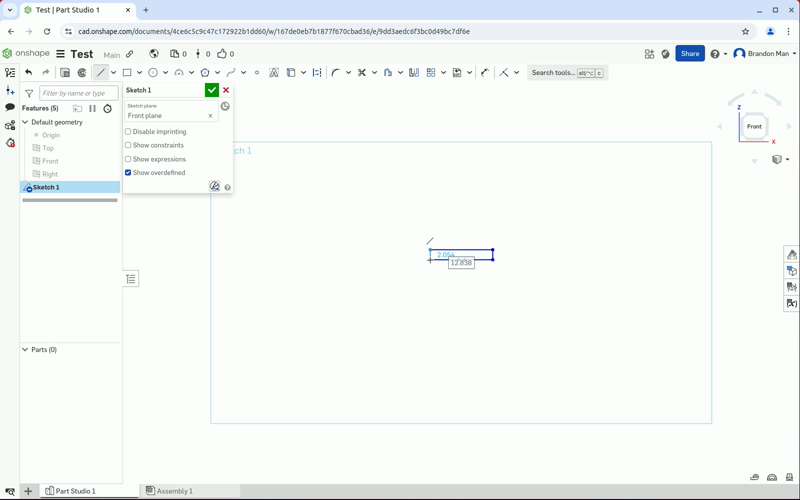
key(esc)
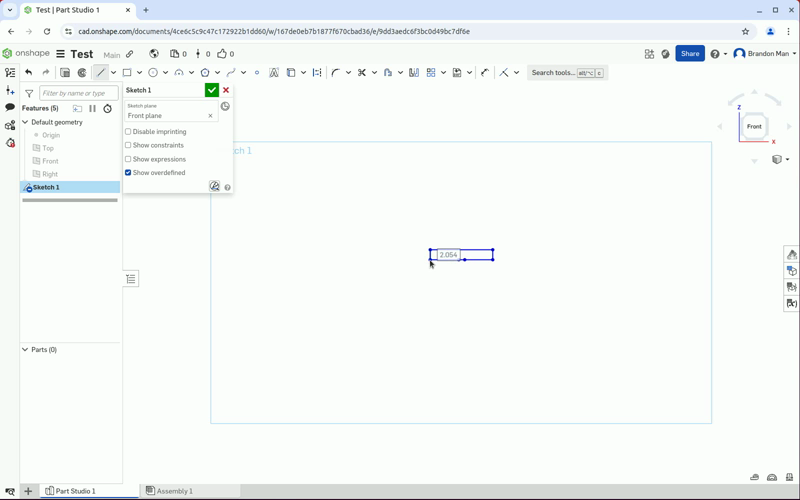
mouse_move(491, 252)
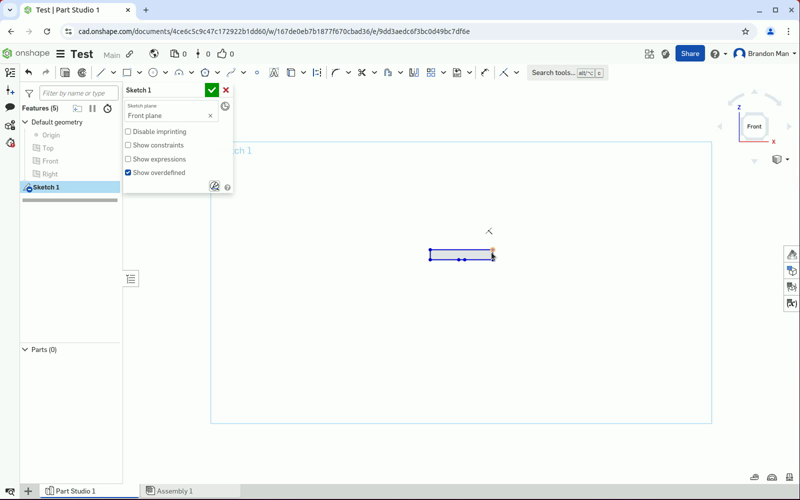
scroll(6)
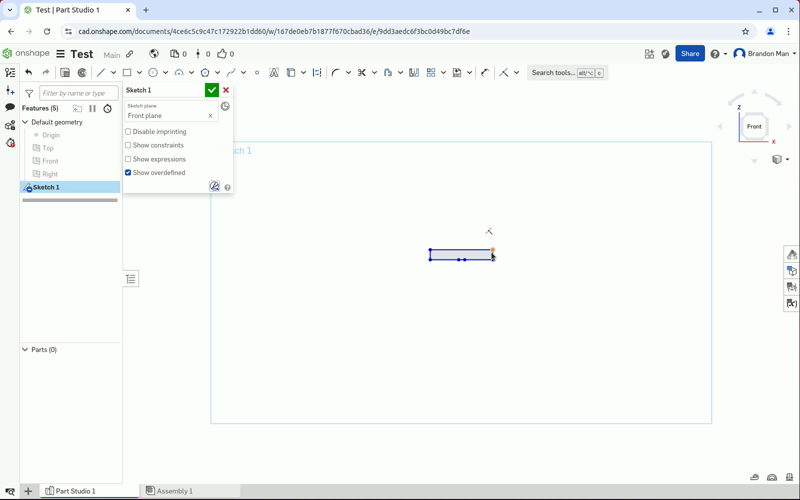
scroll(6)
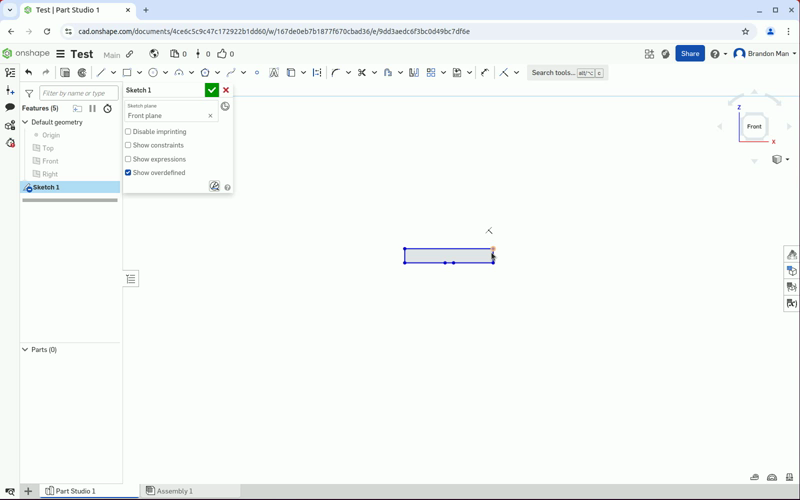
scroll(6)
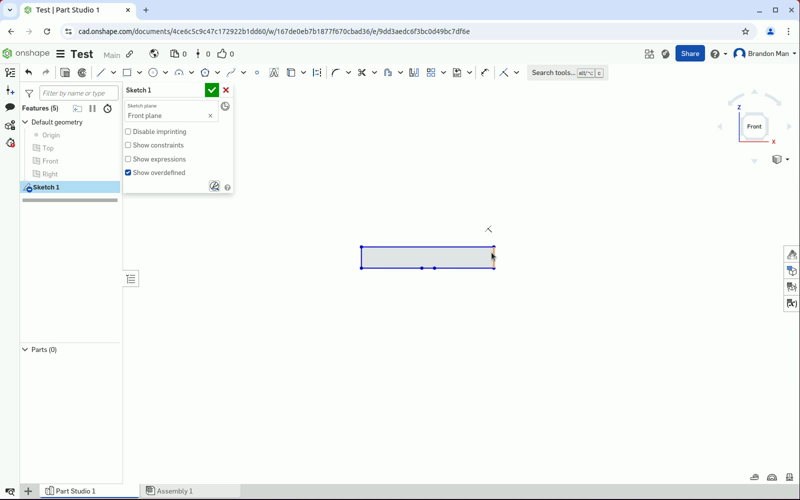
scroll(6)
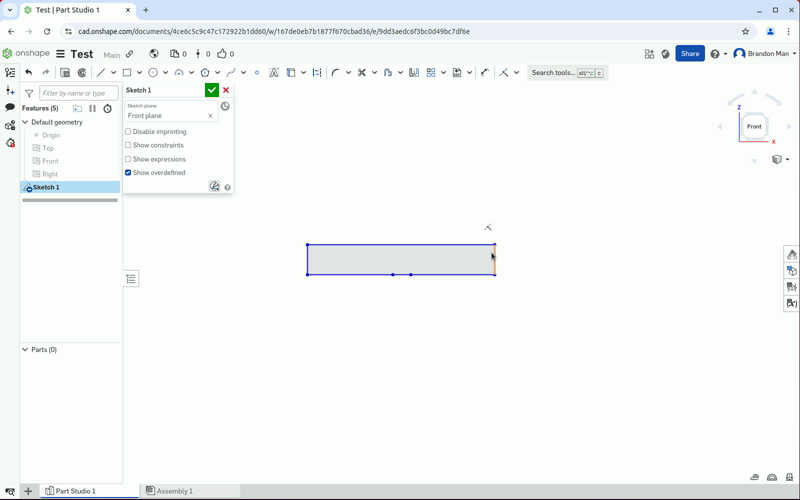
scroll(6)
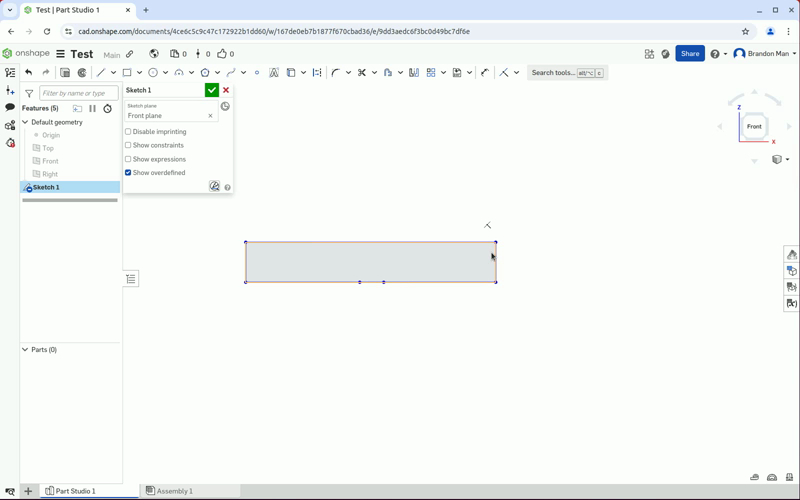
scroll(6)
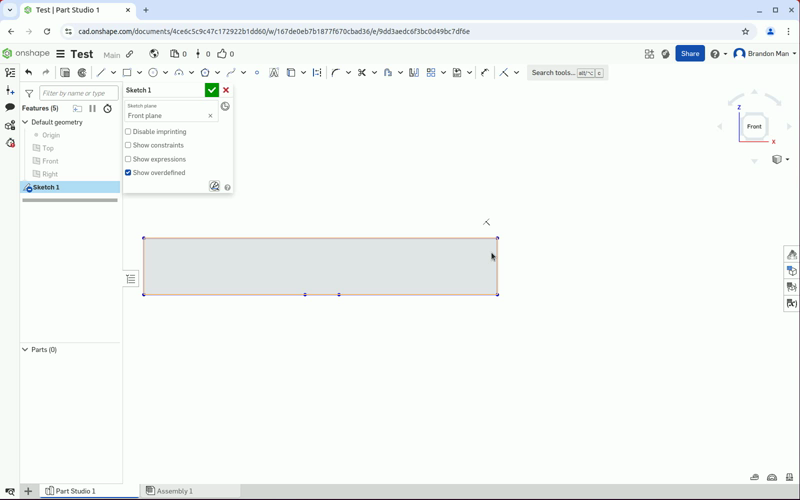
scroll(6)
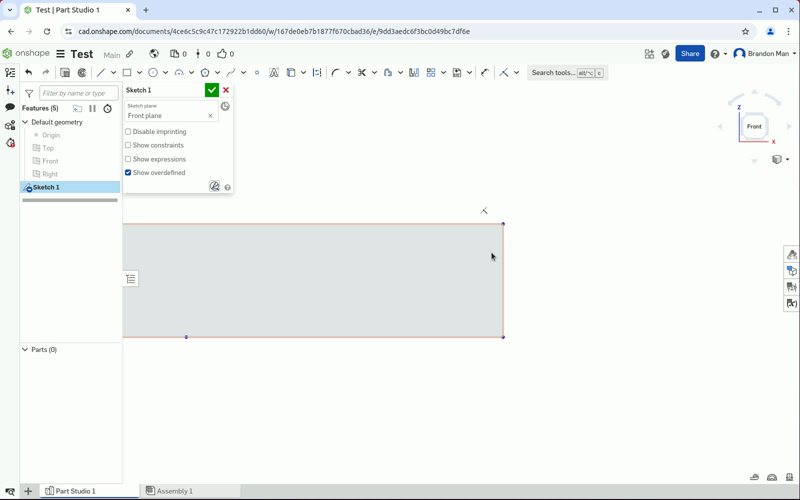
click(491, 252)
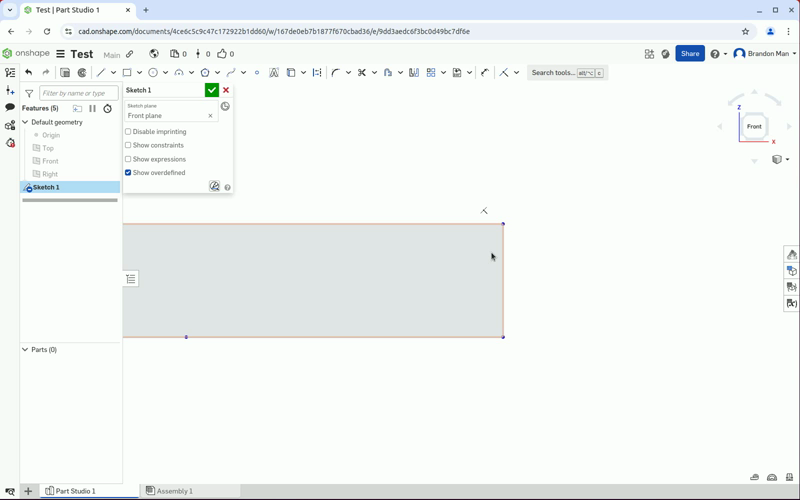
scroll(-6)
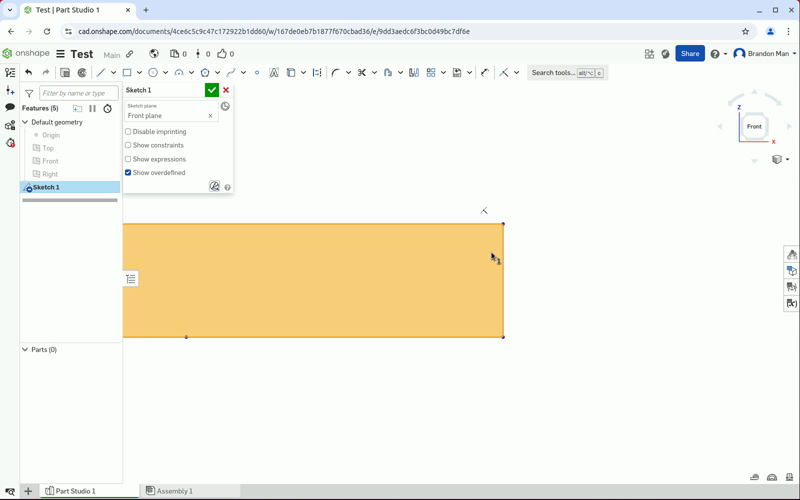
scroll(-6)
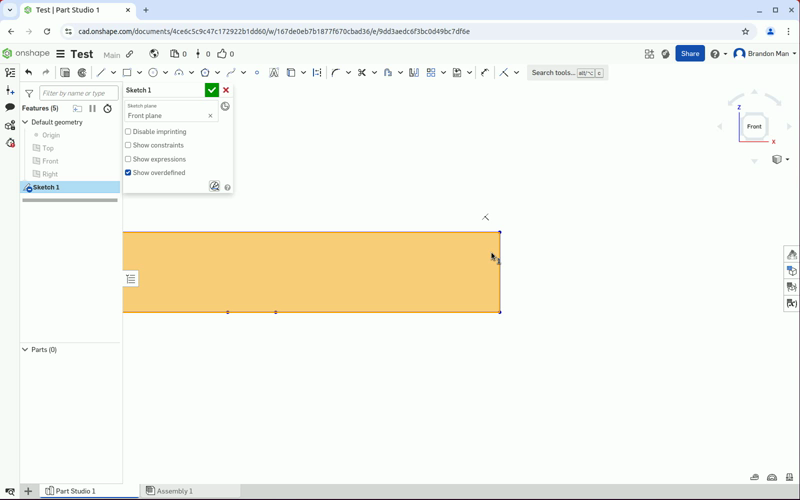
scroll(-6)
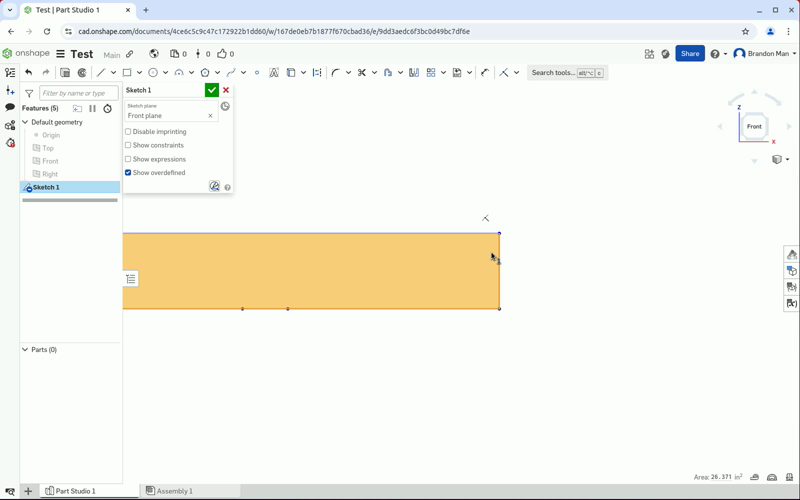
scroll(-6)
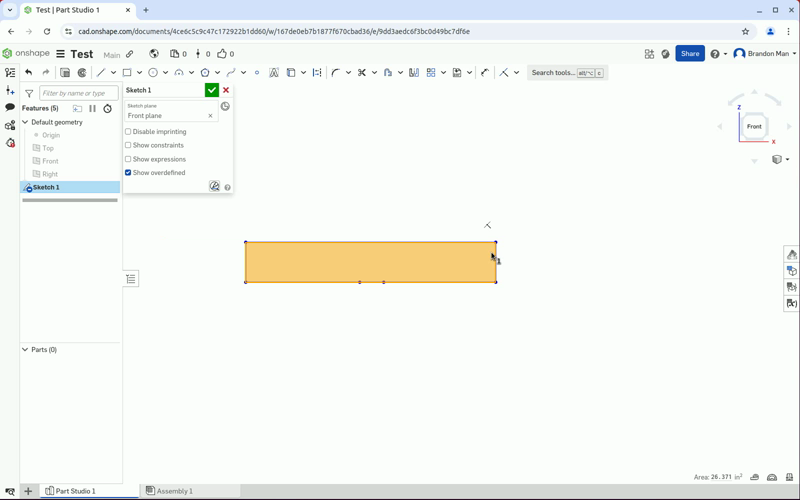
scroll(-6)
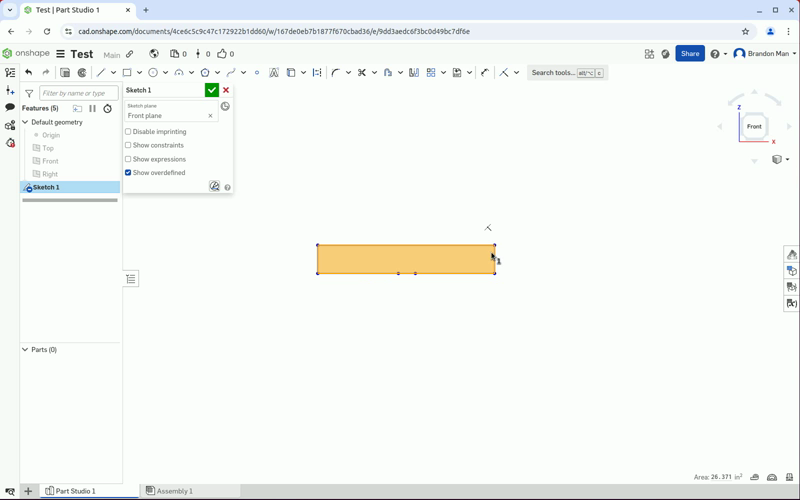
scroll(-6)
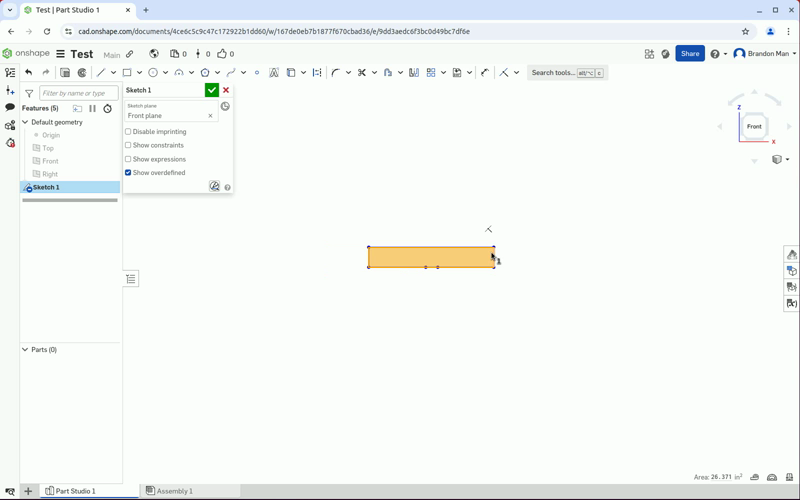
scroll(-6)
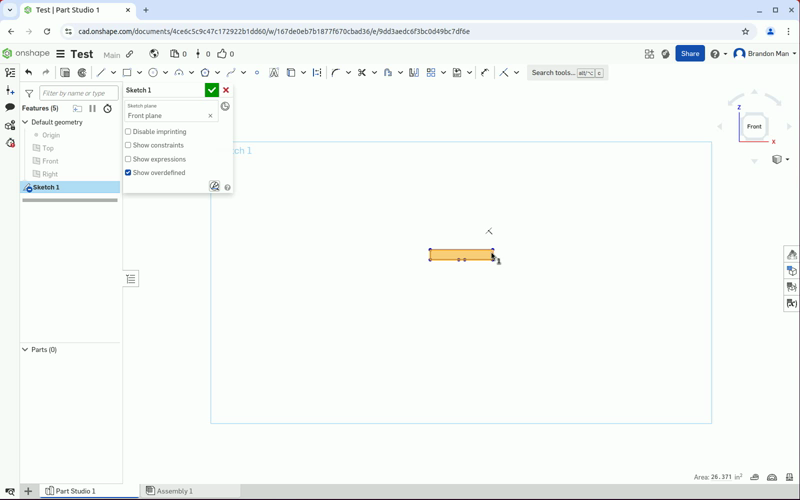
mouse_move(73, 352)
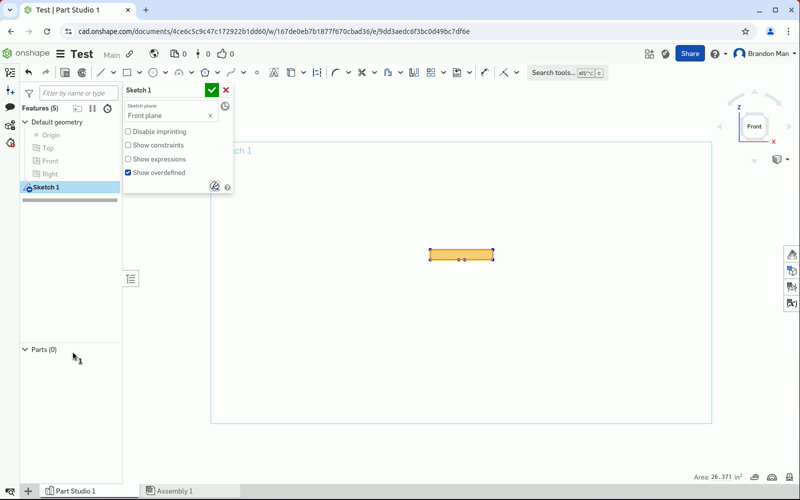
key(shift+y)
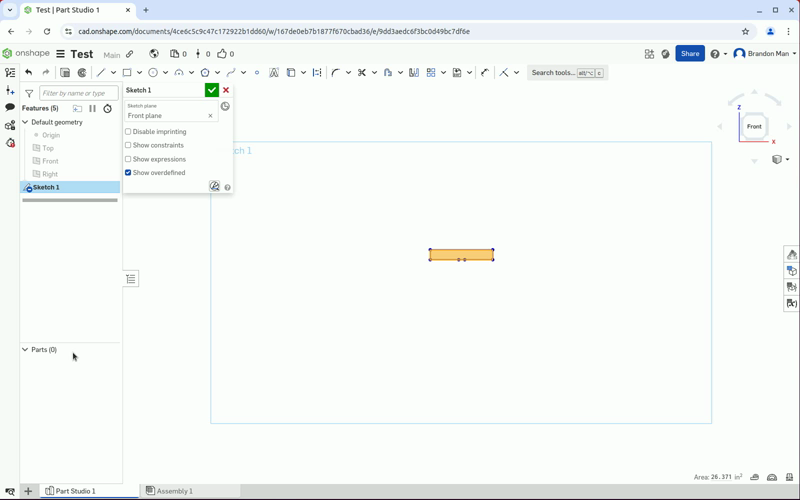
key(shift+e)
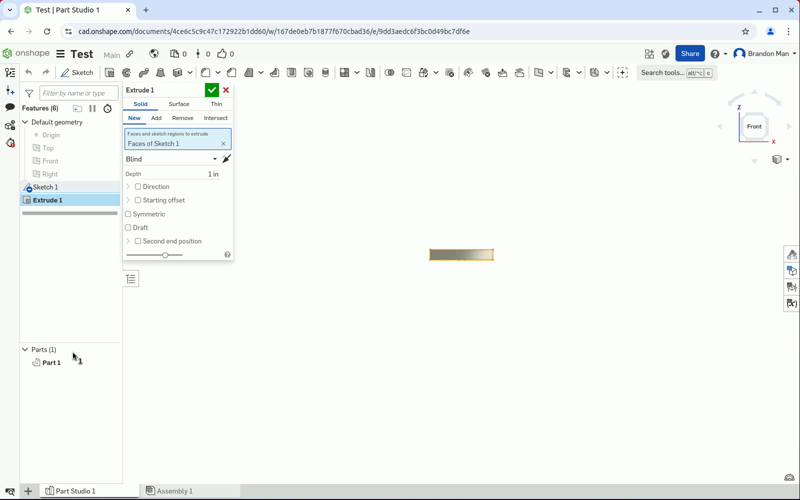
mouse_move(143, 106)
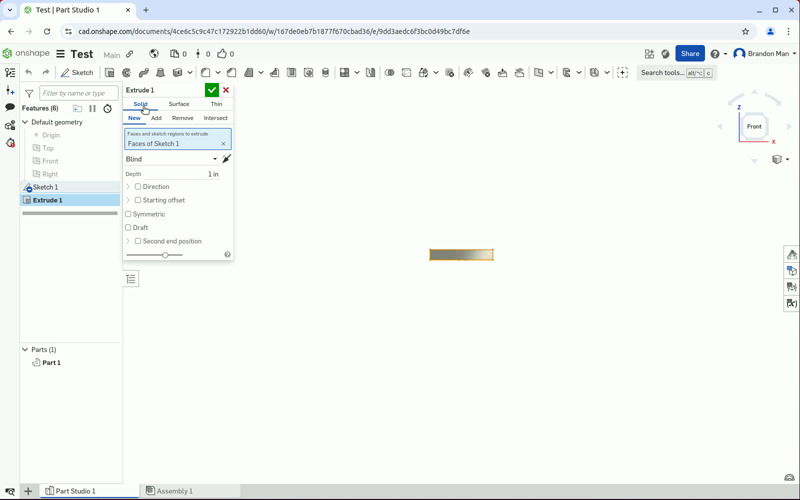
click(143, 106)
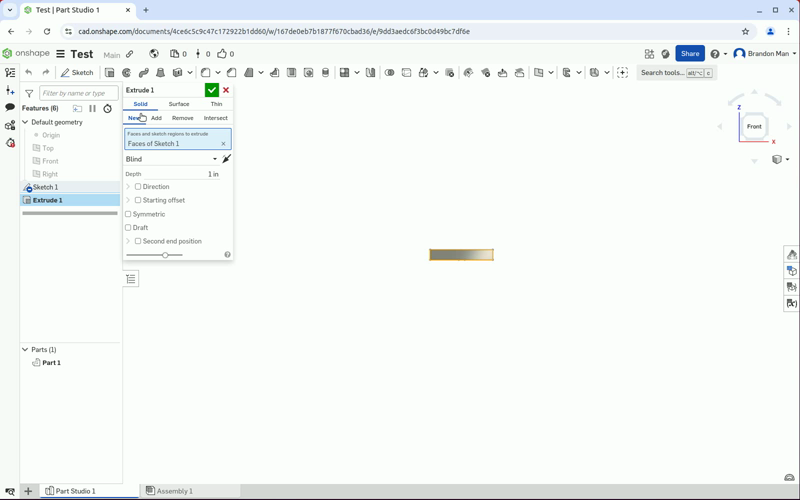
mouse_move(137, 120)
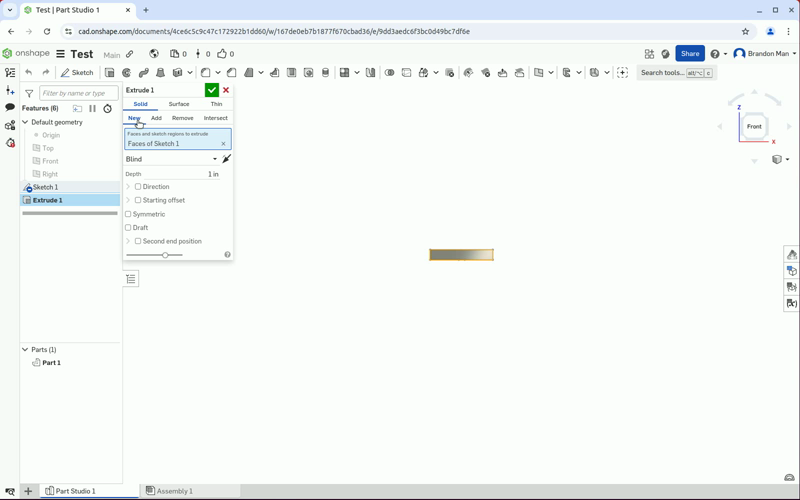
click(137, 120)
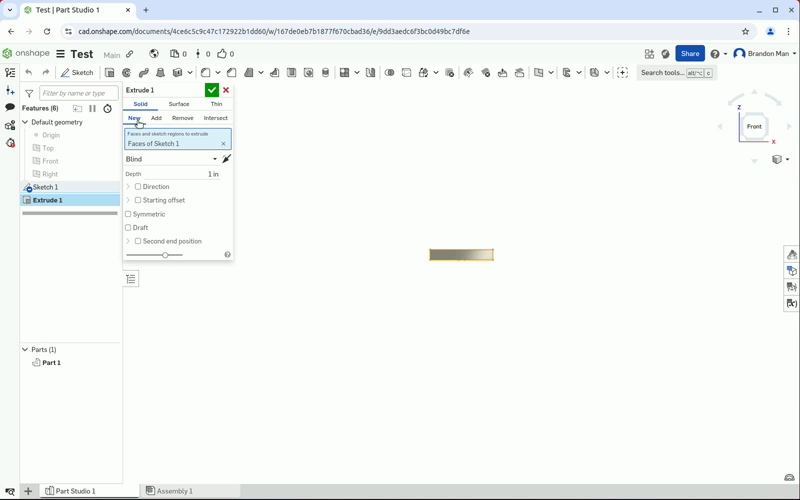
key(tab, 4)
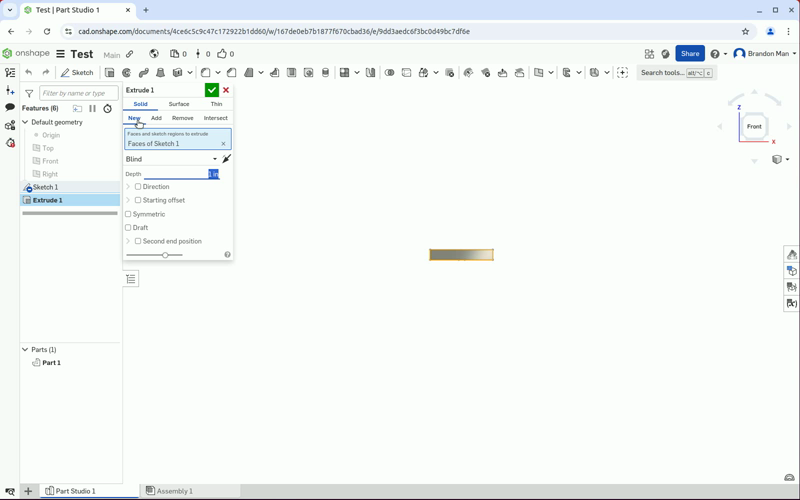
text(23.108)
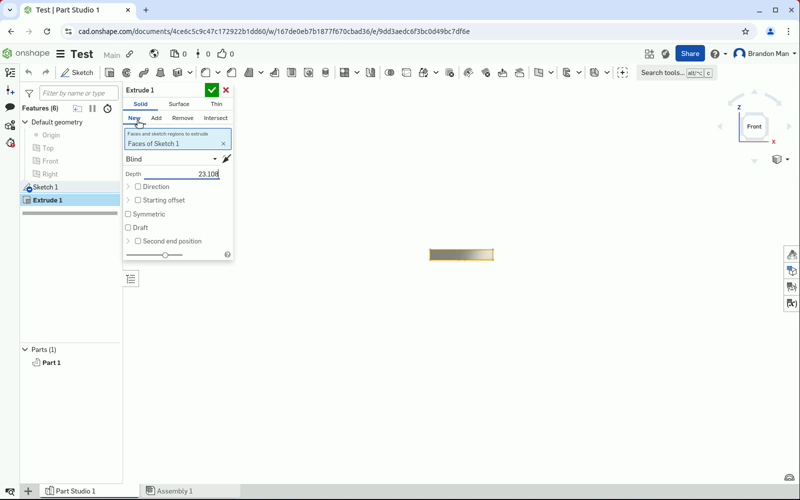
key(enter)
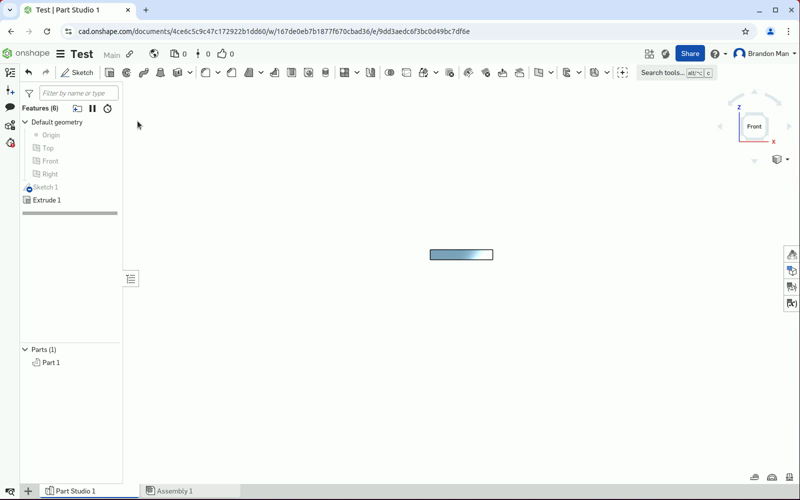
key(shift+h)
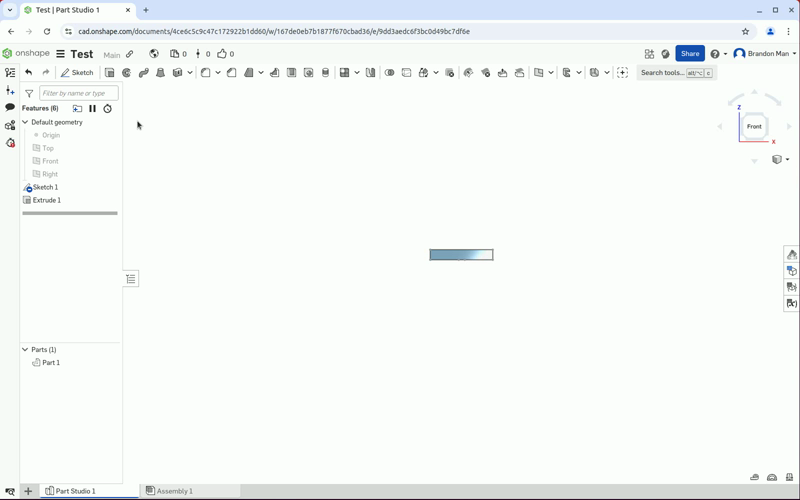
key(shift+h)
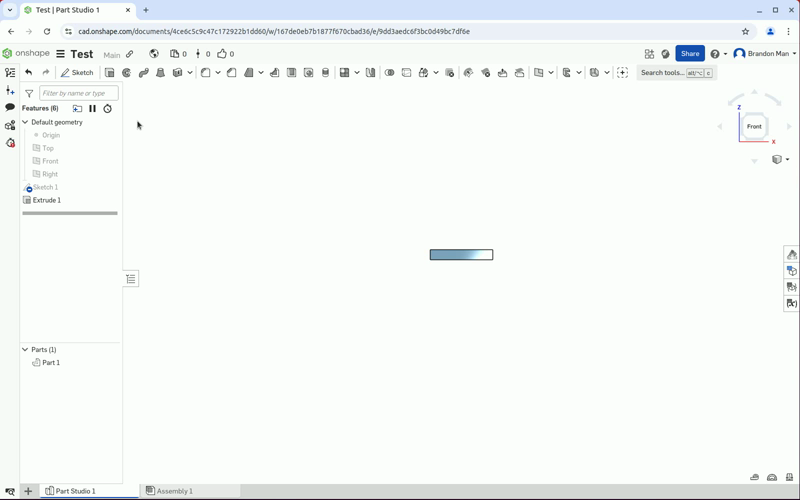
mouse_move(73, 189)
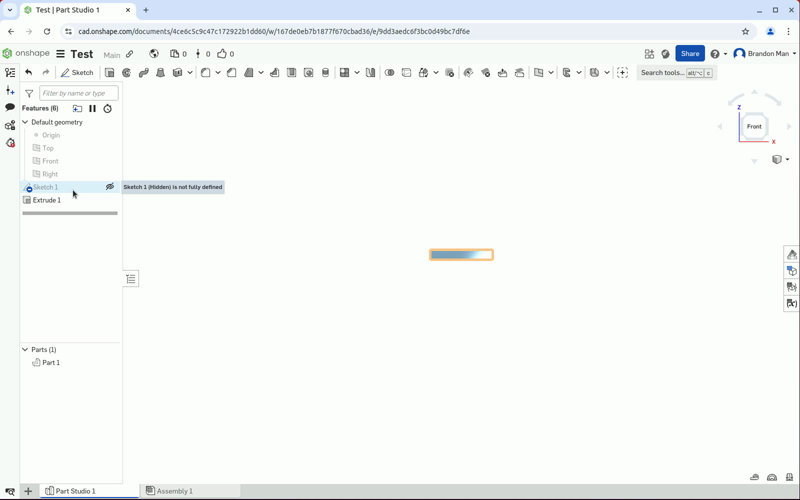
click(73, 189)
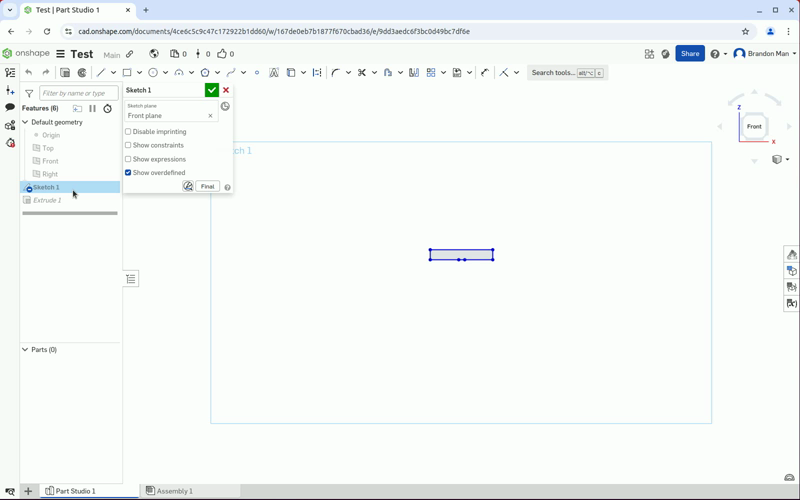
mouse_move(229, 92)
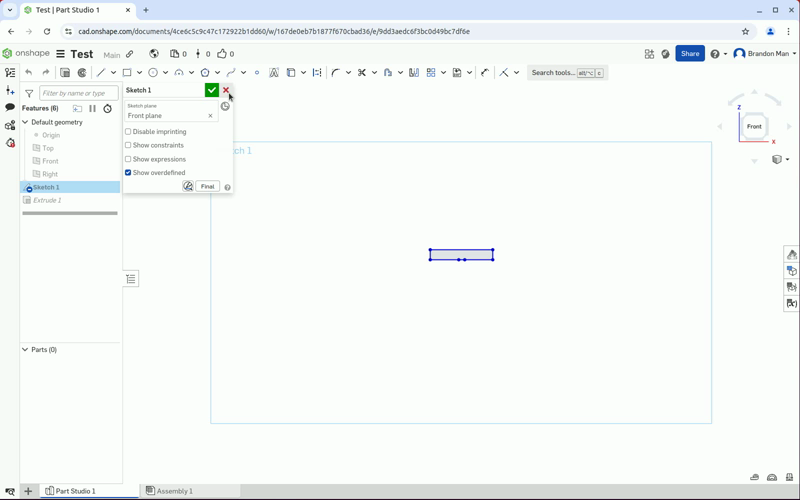
click(229, 92)
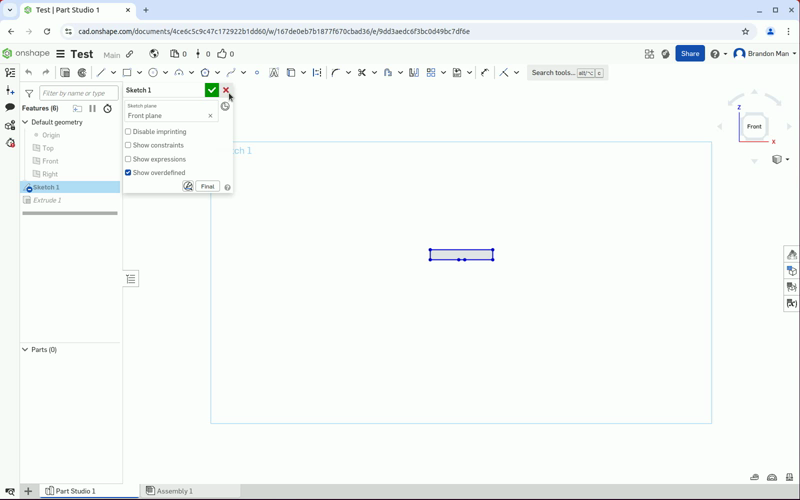
key(shift+s)
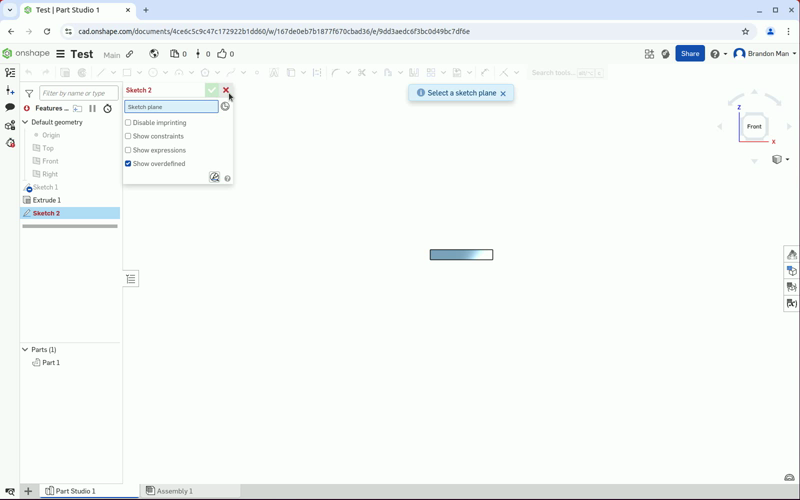
mouse_move(73, 163)
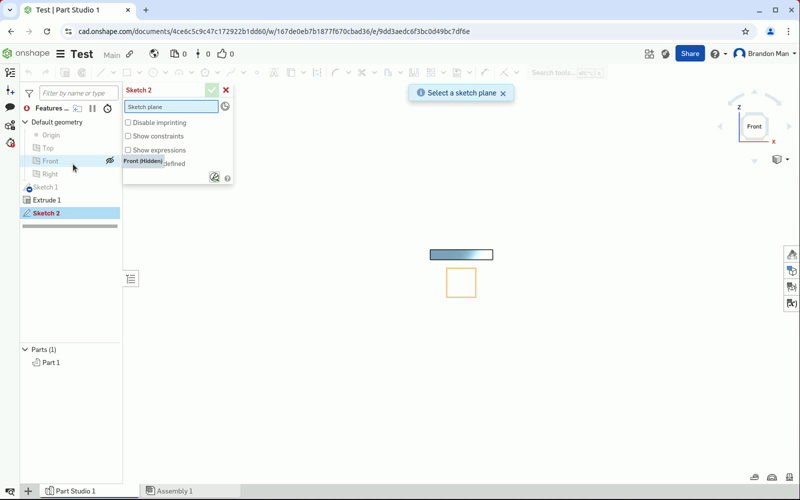
click(73, 163)
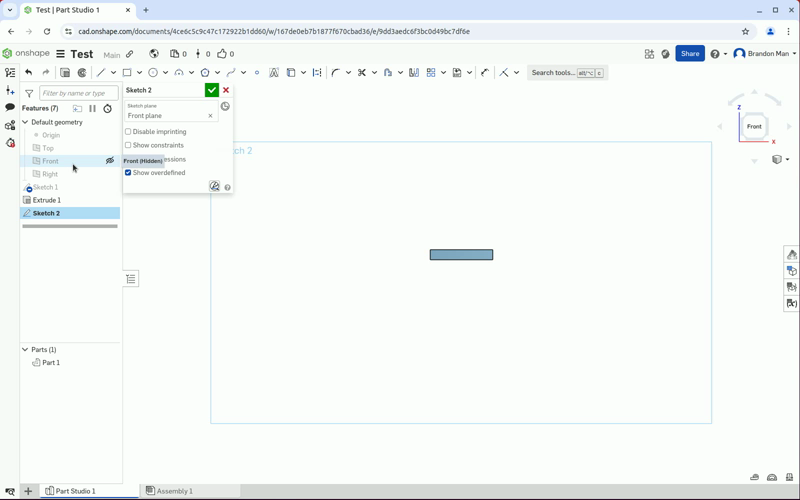
mouse_move(73, 352)
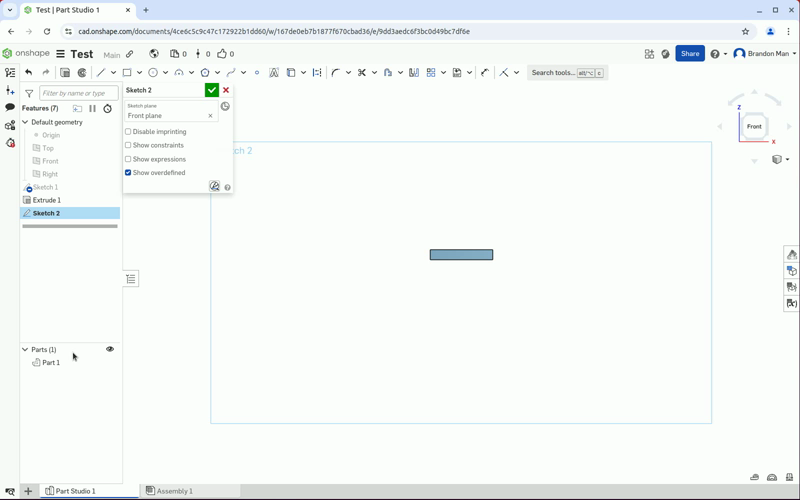
key(y)
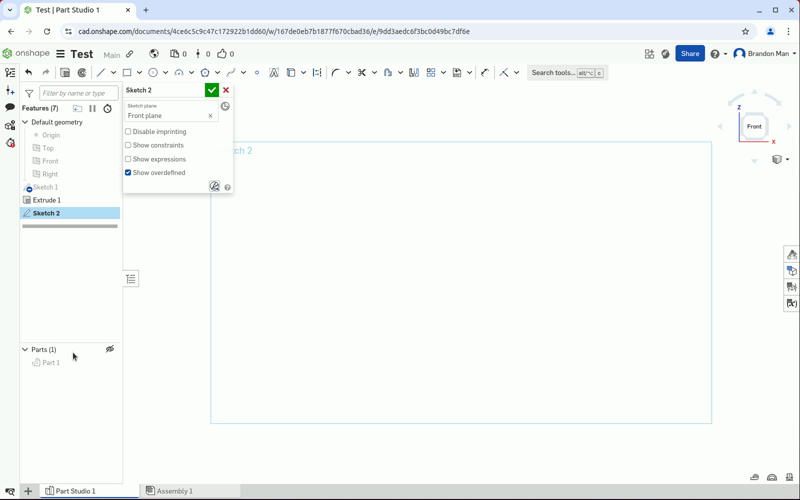
key(l)
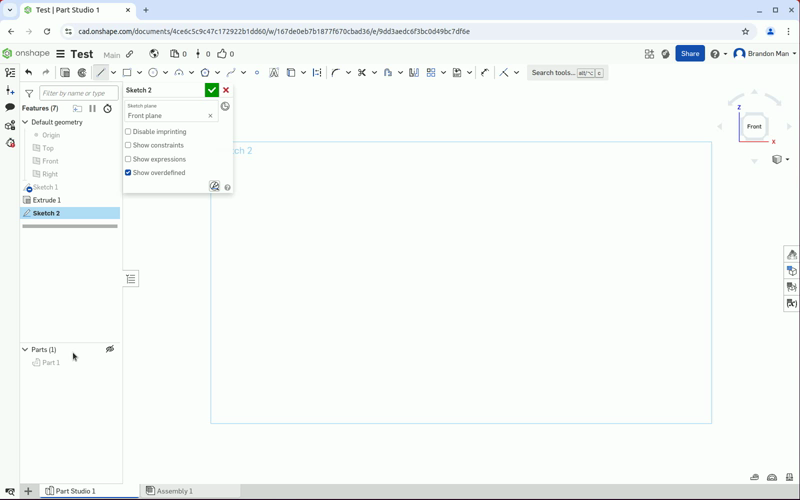
key_down(shift)
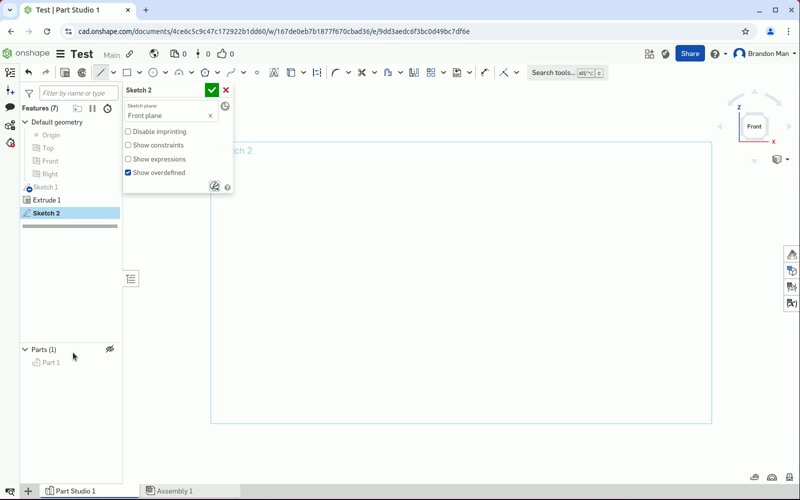
mouse_move(430, 316)
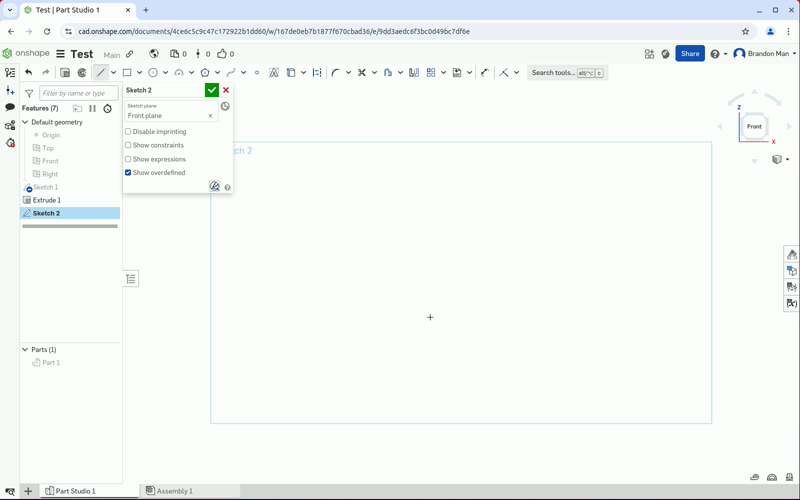
click(430, 316)
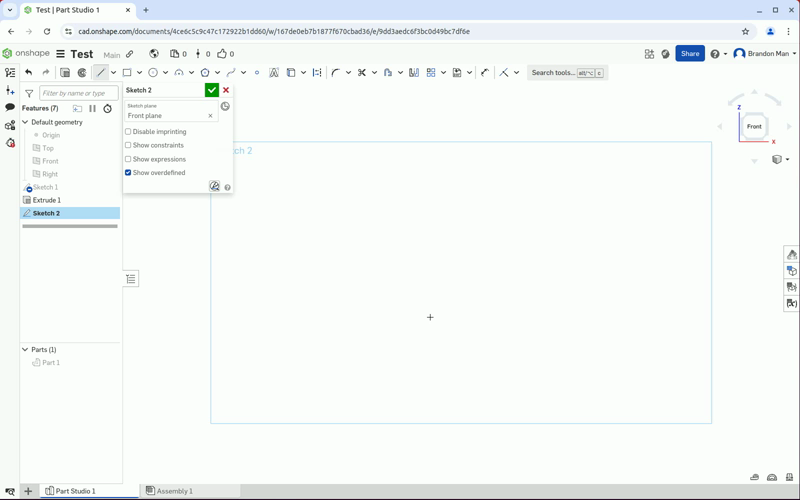
key_up(shift)
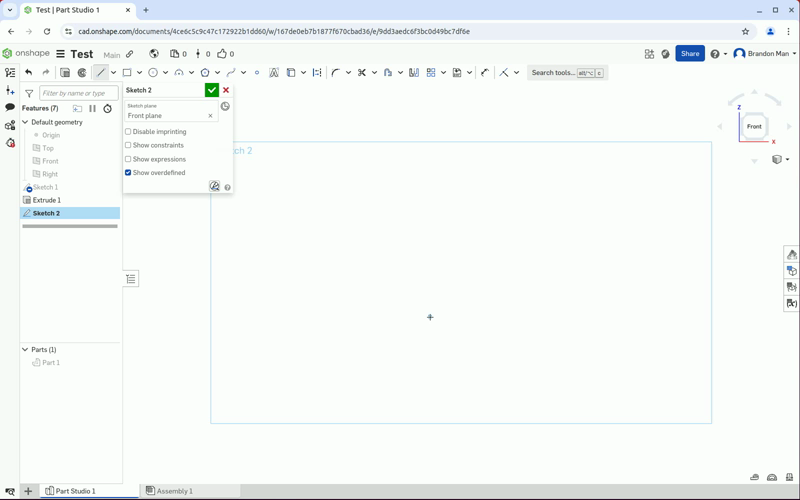
key_down(shift)
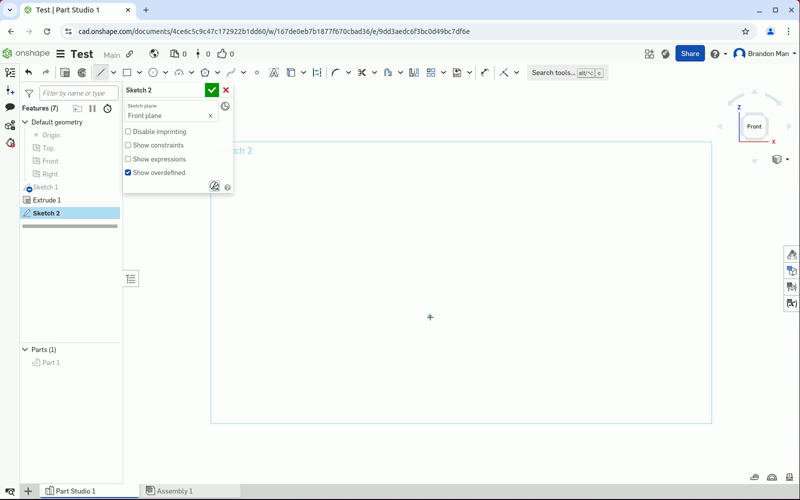
mouse_move(492, 316)
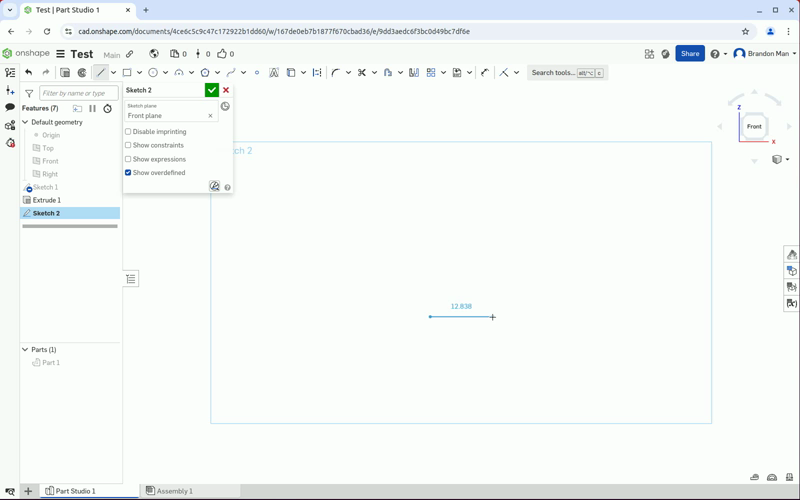
click(492, 316)
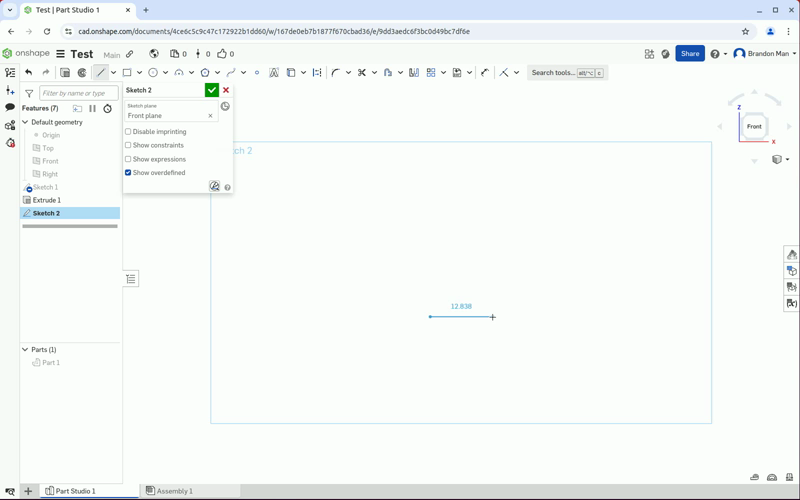
key_up(shift)
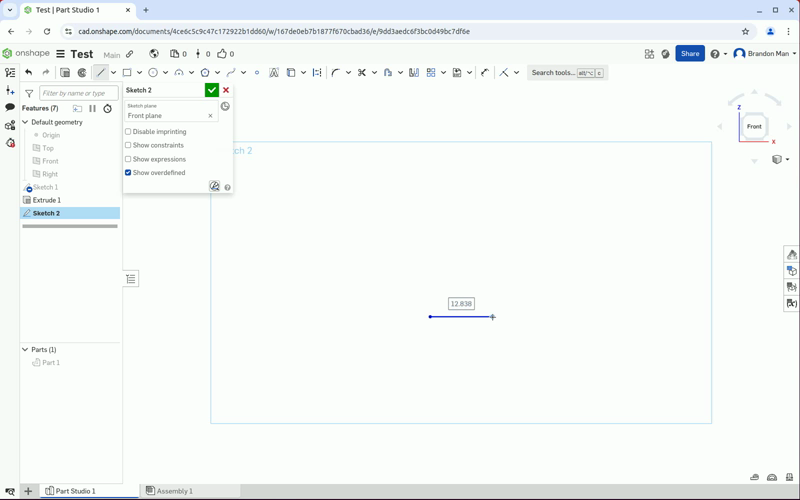
key_down(shift)
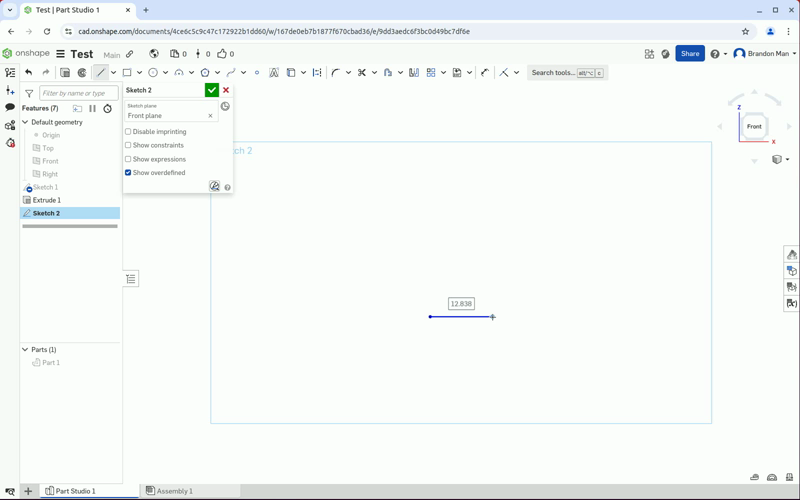
mouse_move(522, 316)
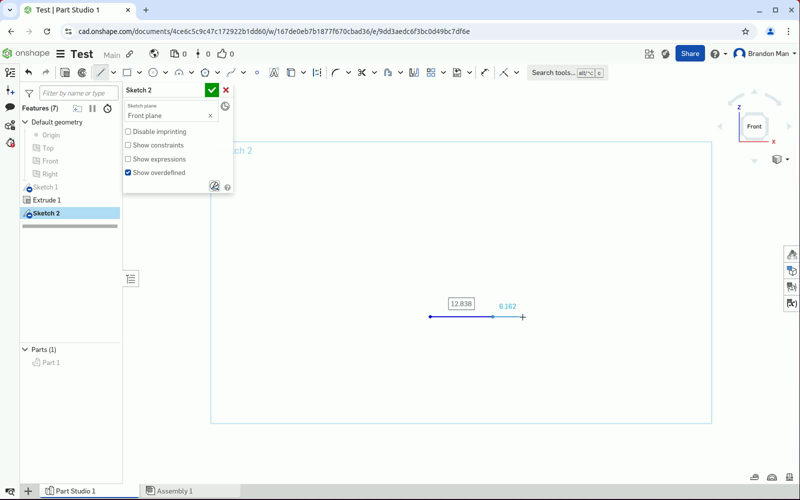
mouse_move(492, 307)
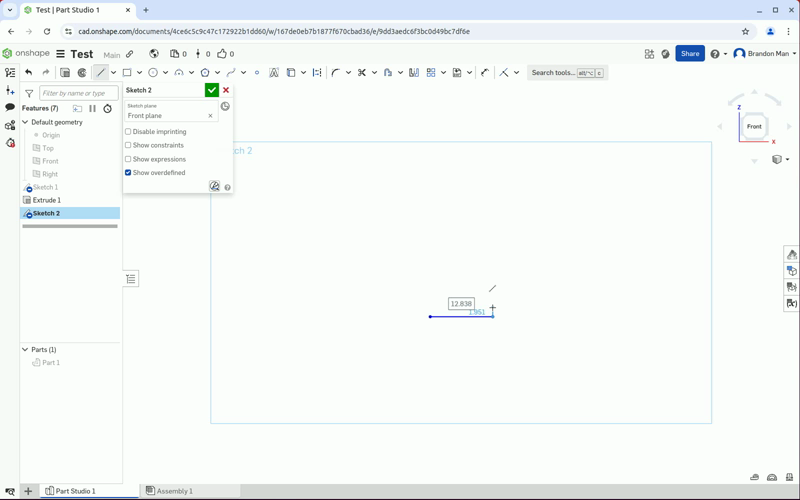
click(492, 307)
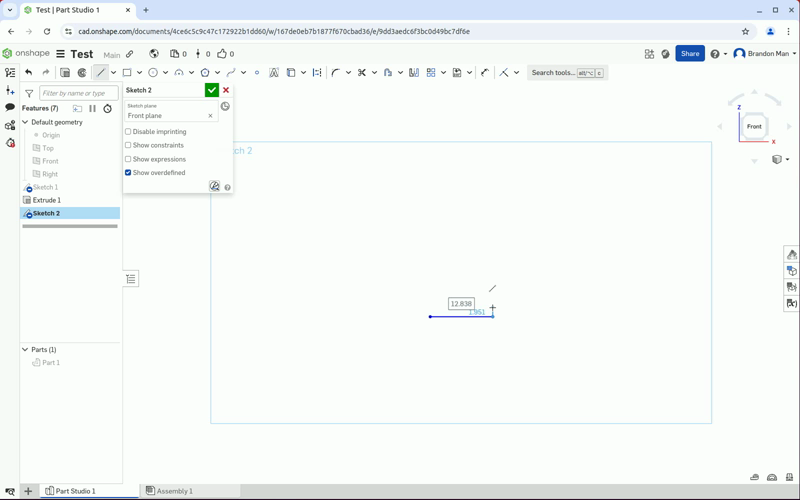
key_up(shift)
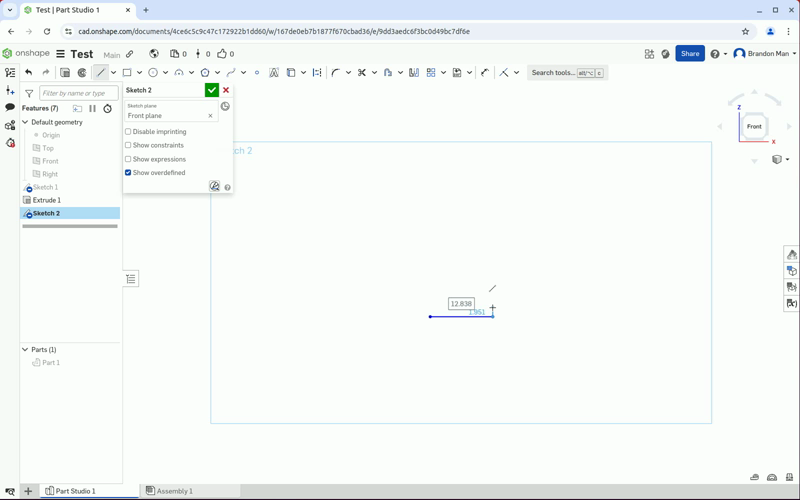
key_down(shift)
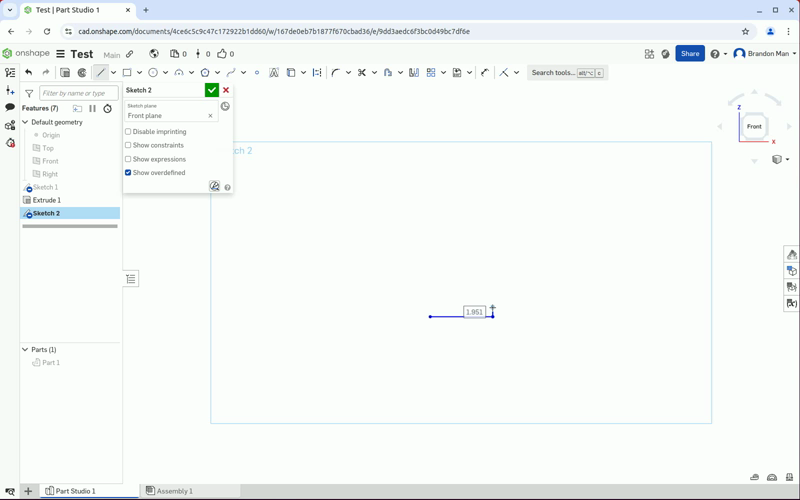
mouse_move(522, 307)
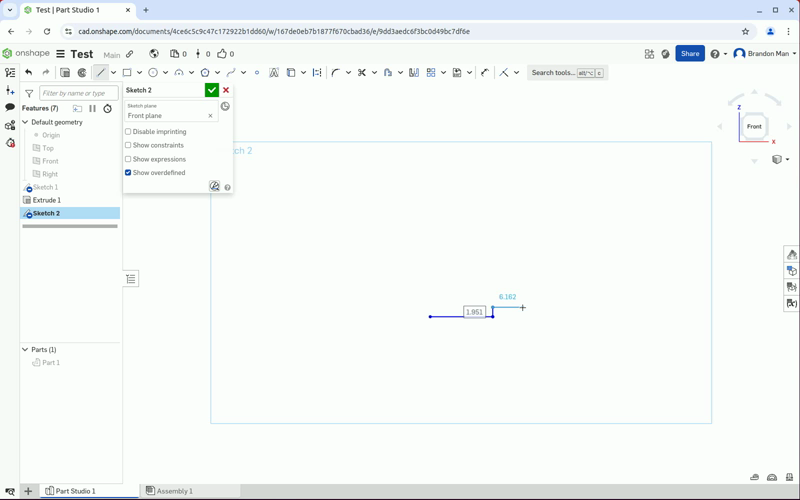
mouse_move(464, 307)
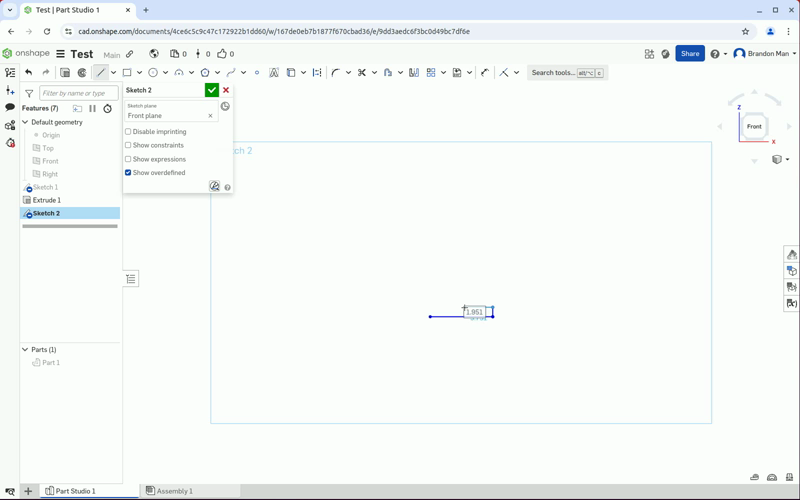
click(464, 307)
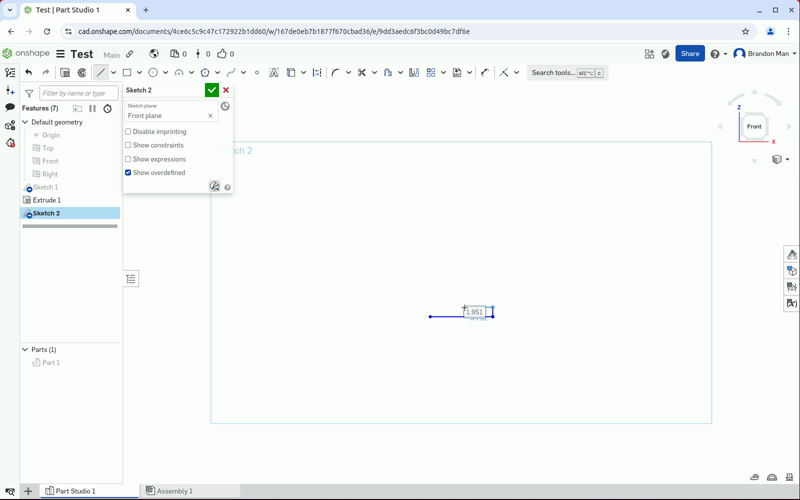
key_up(shift)
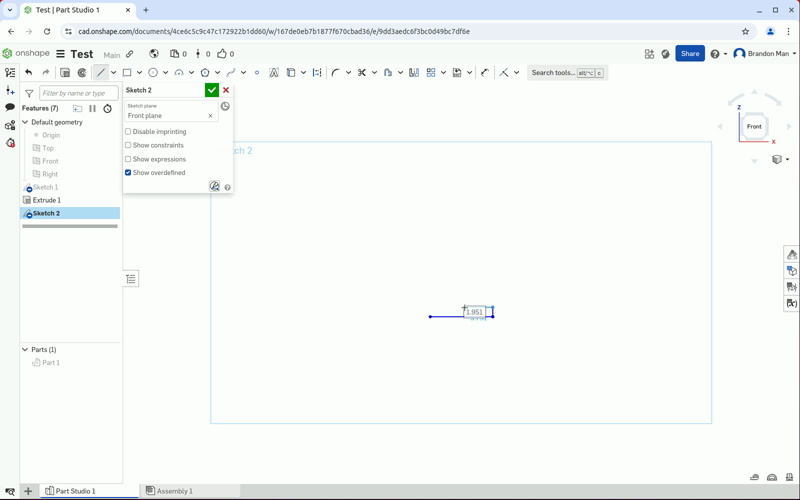
key_down(shift)
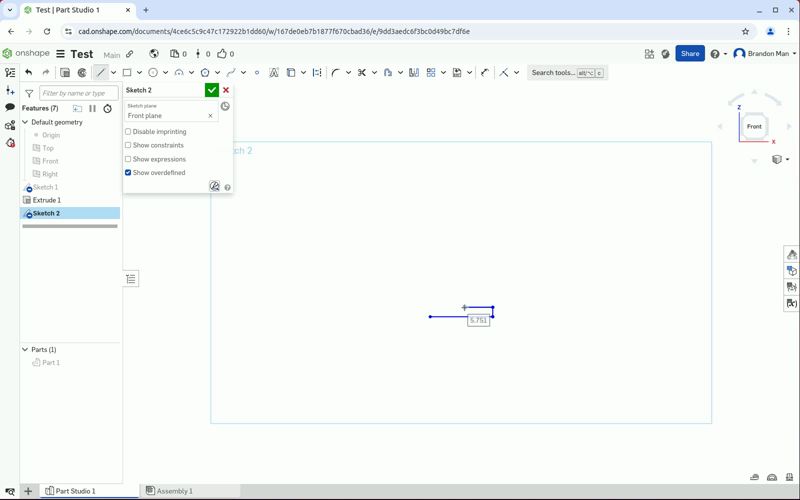
mouse_move(494, 307)
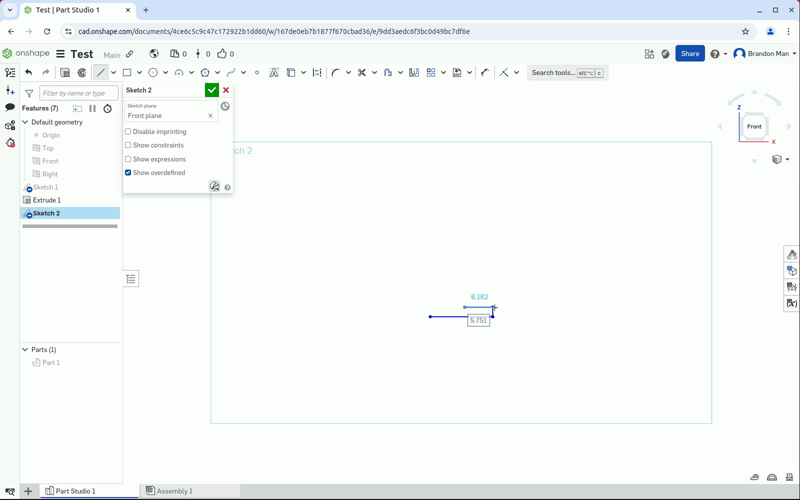
mouse_move(458, 307)
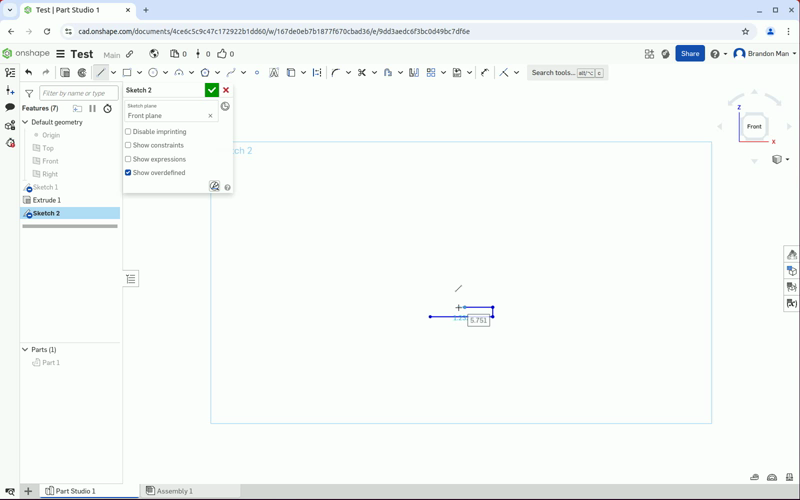
scroll(6)
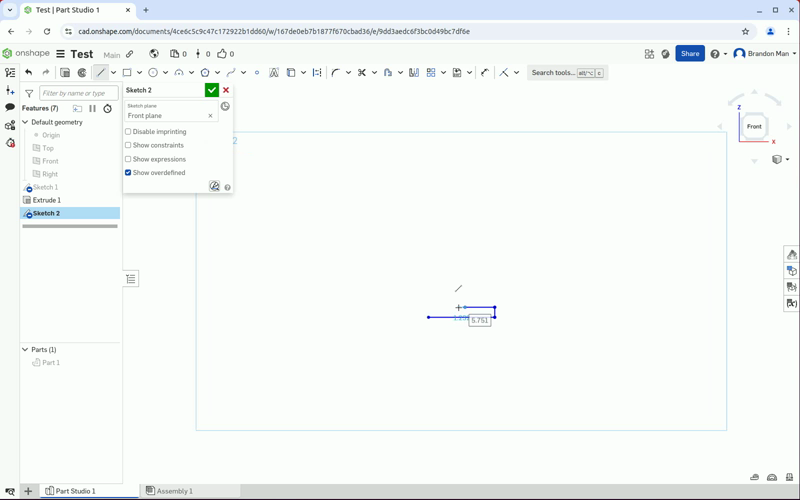
scroll(6)
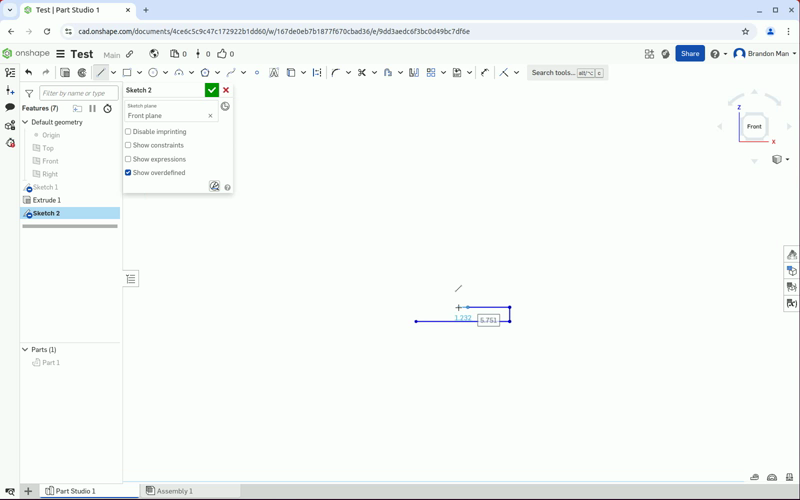
scroll(6)
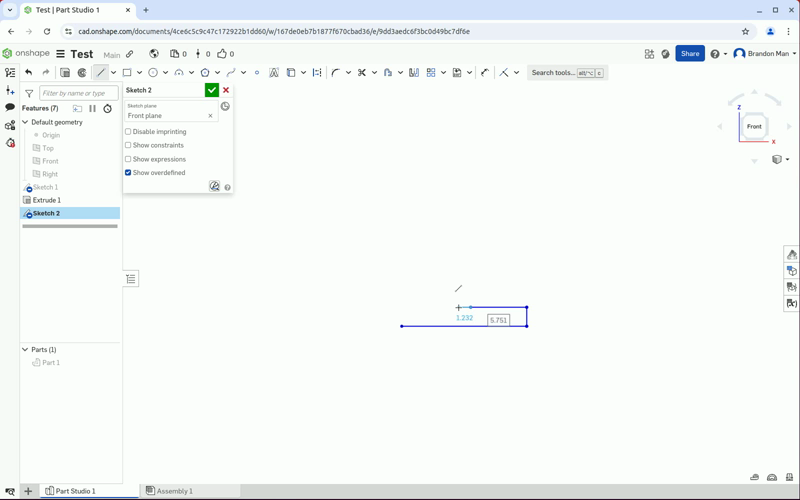
scroll(6)
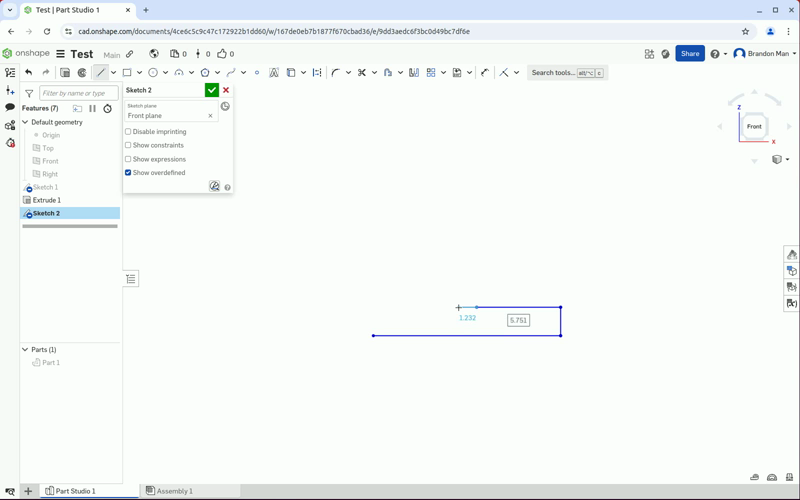
scroll(6)
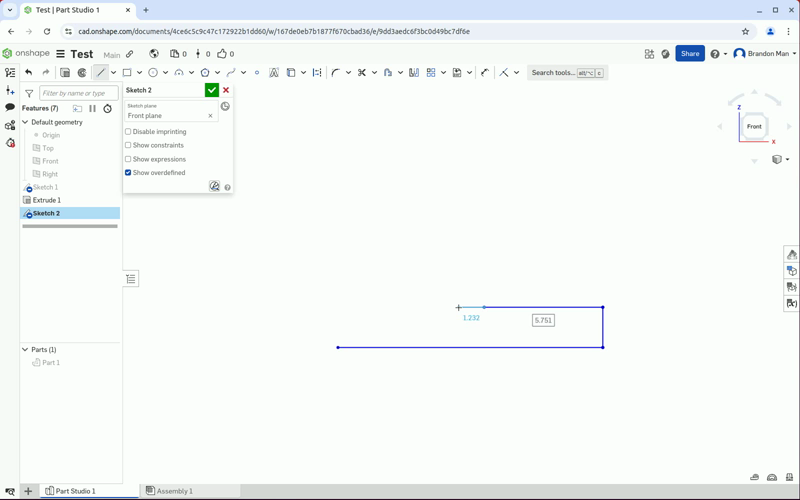
scroll(6)
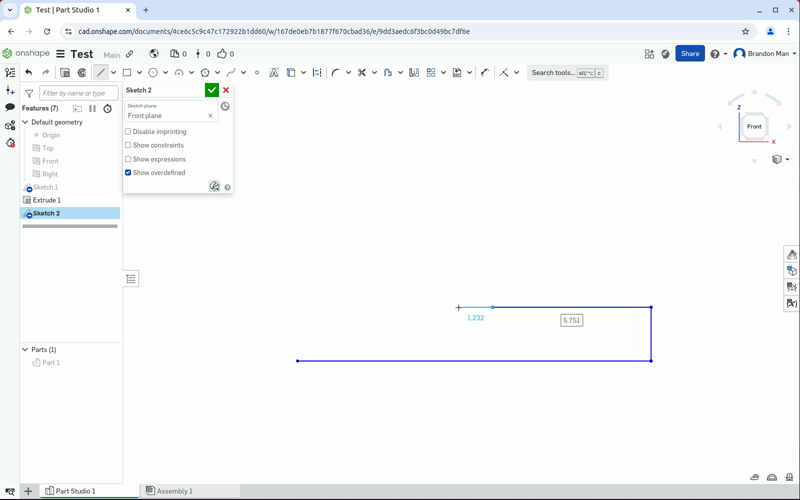
scroll(6)
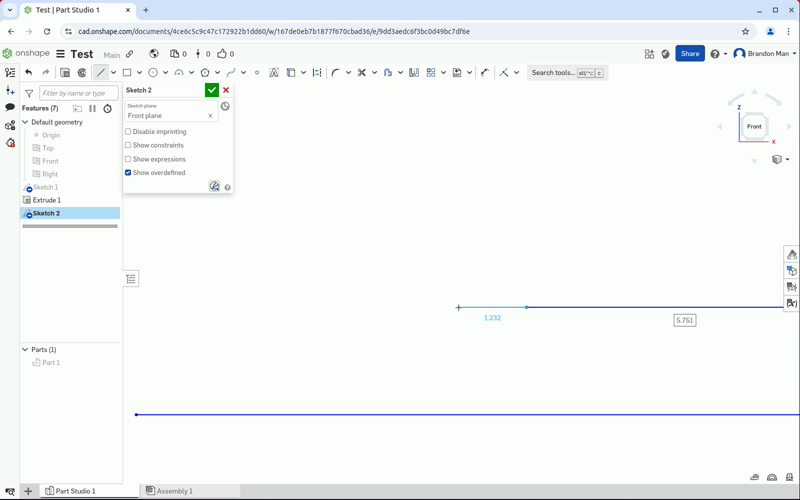
click(458, 307)
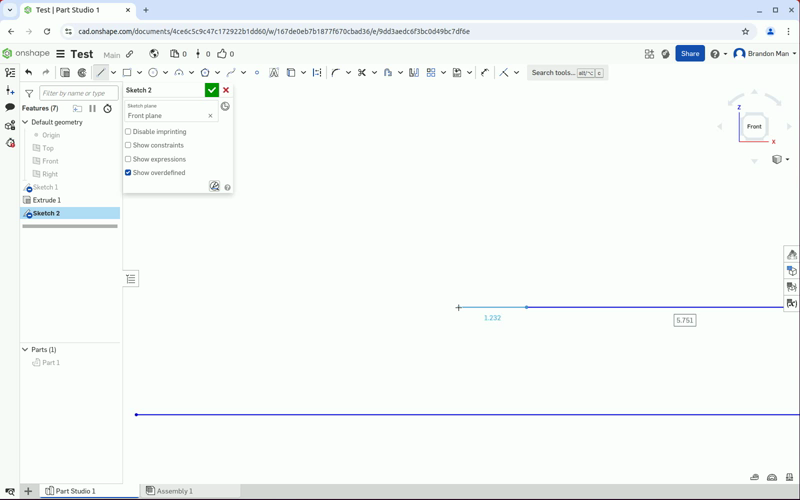
scroll(-6)
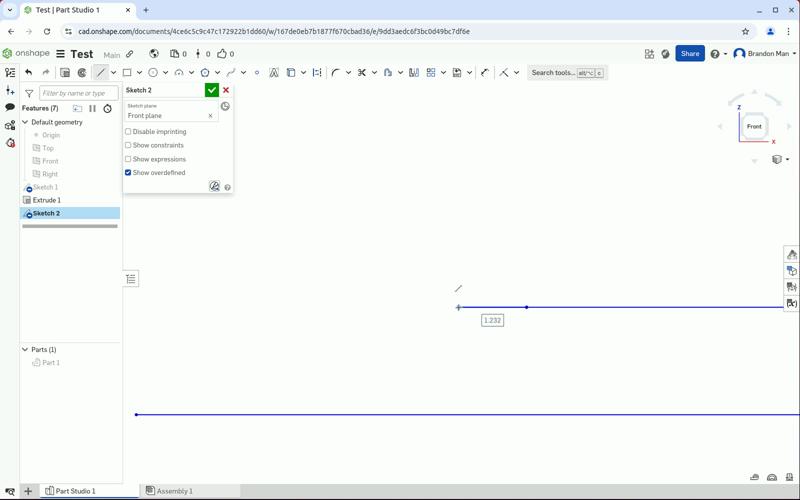
scroll(-6)
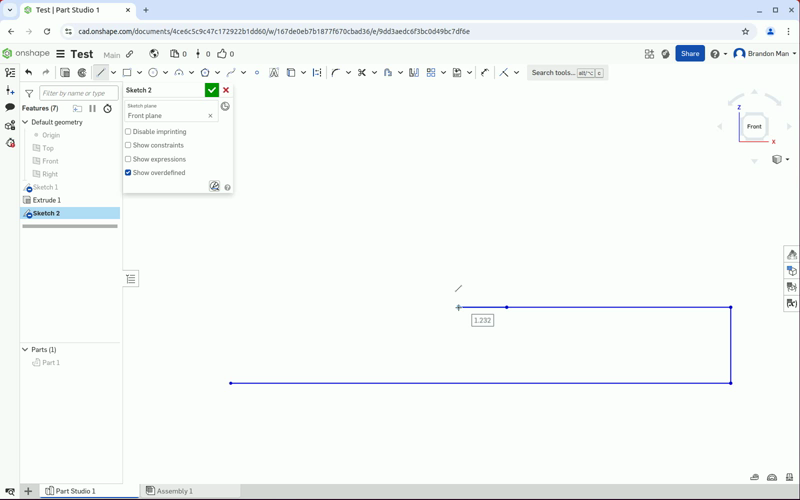
scroll(-6)
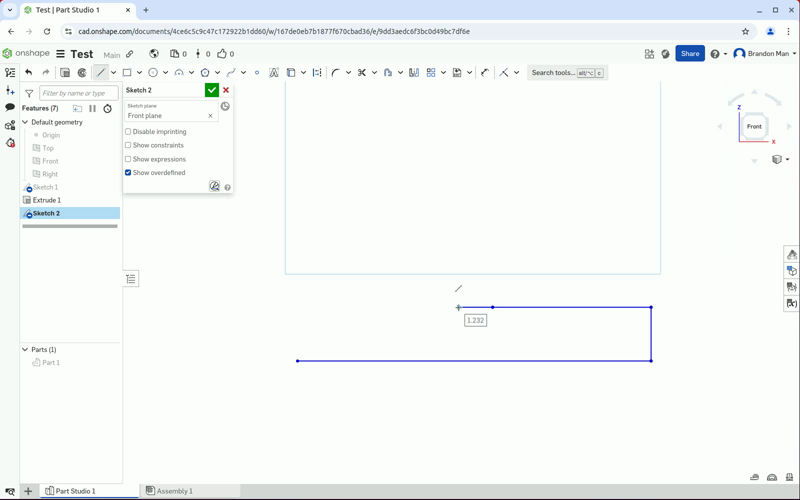
scroll(-6)
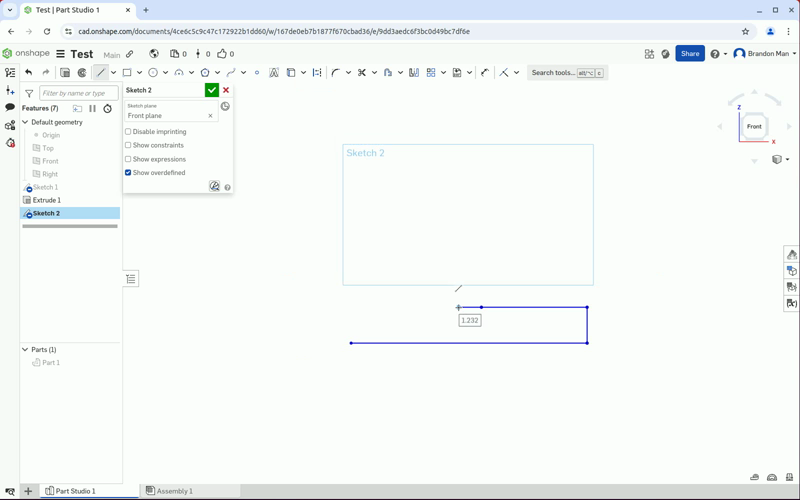
scroll(-6)
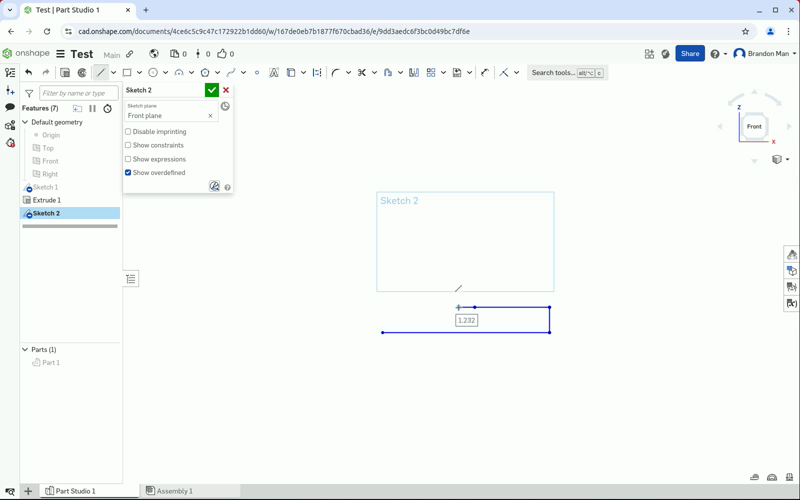
scroll(-6)
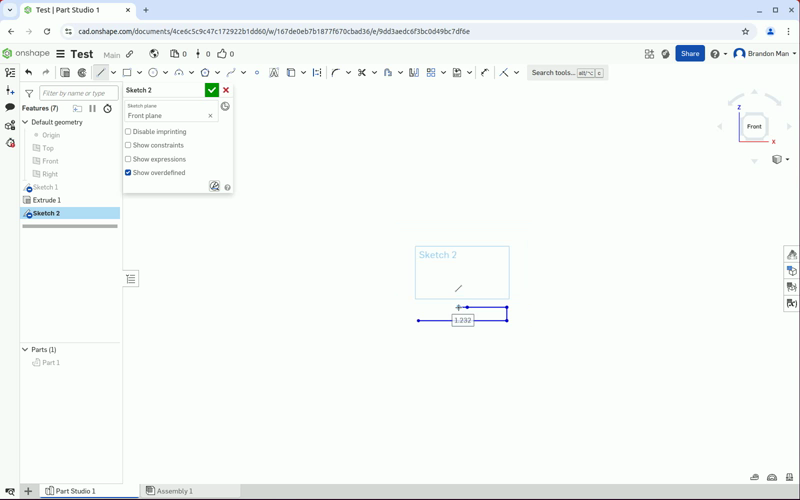
scroll(-6)
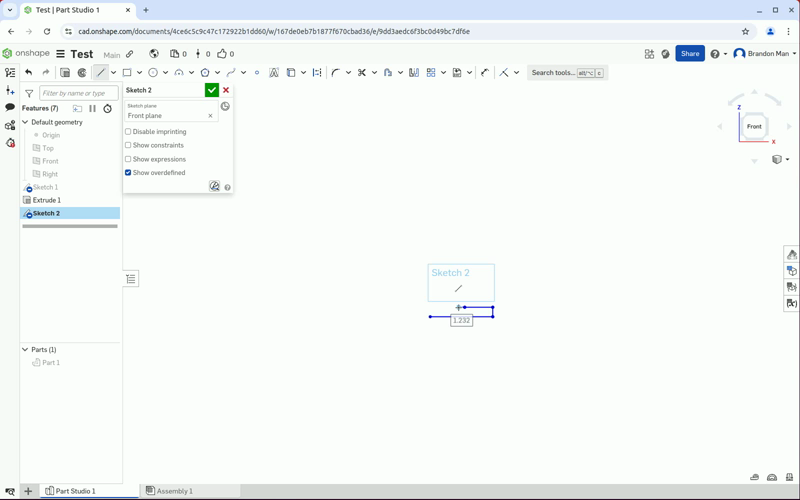
key_up(shift)
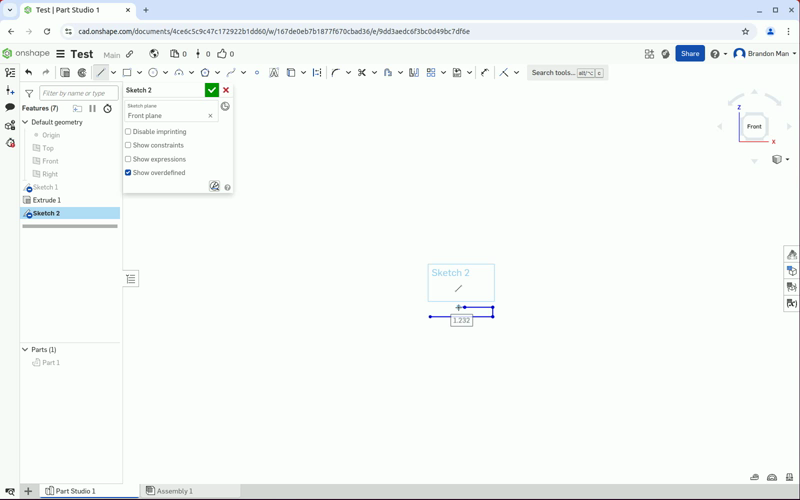
key_down(shift)
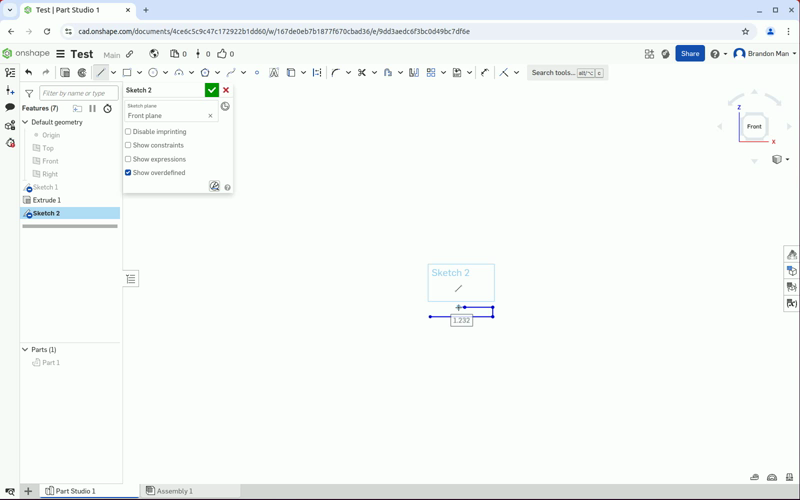
mouse_move(488, 307)
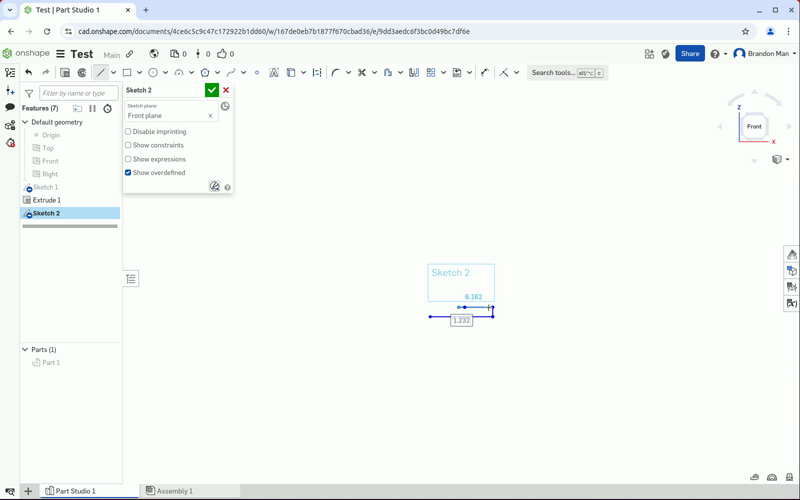
mouse_move(430, 307)
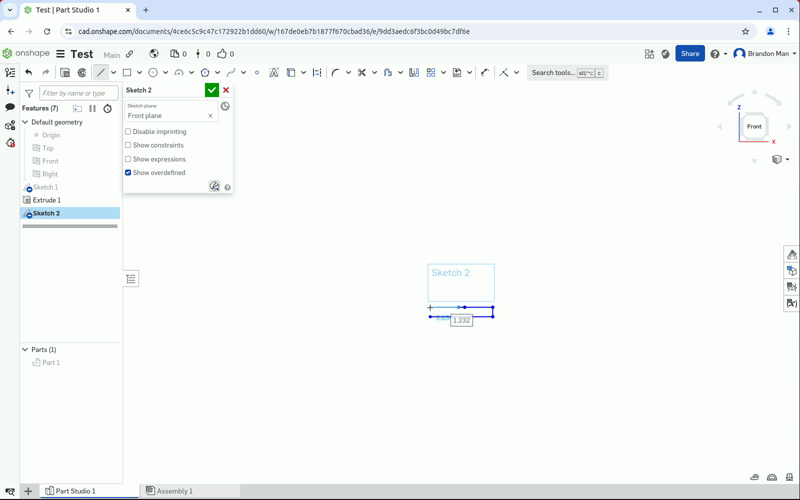
click(430, 307)
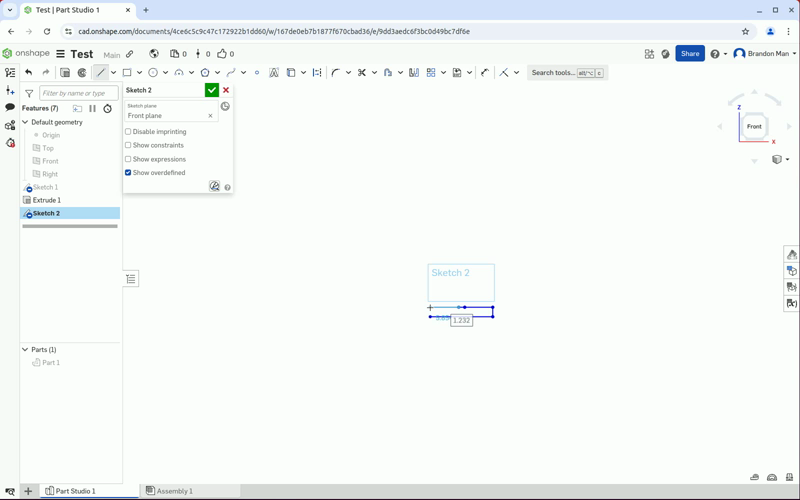
key_up(shift)
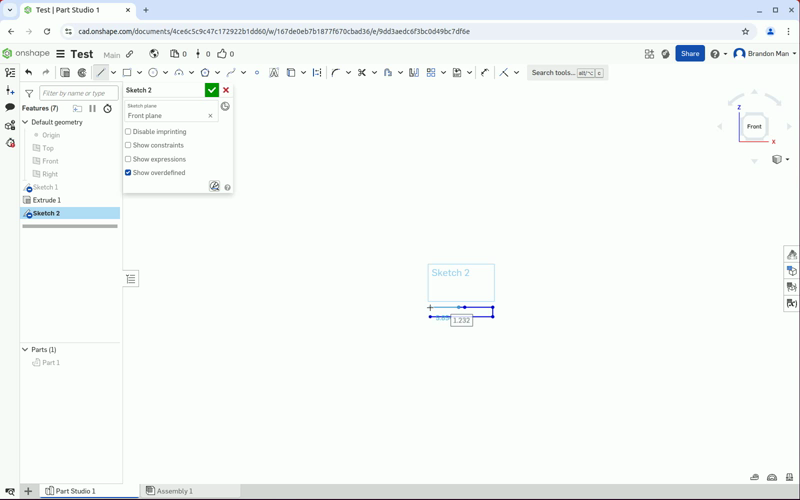
mouse_move(460, 307)
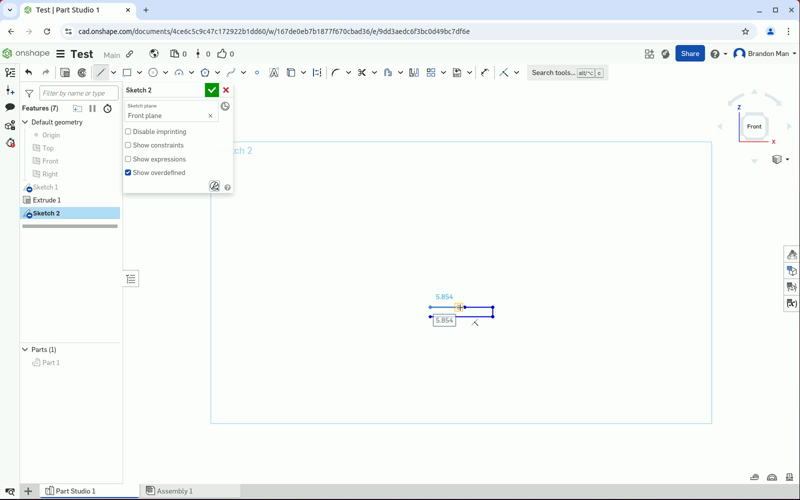
key_down(shift)
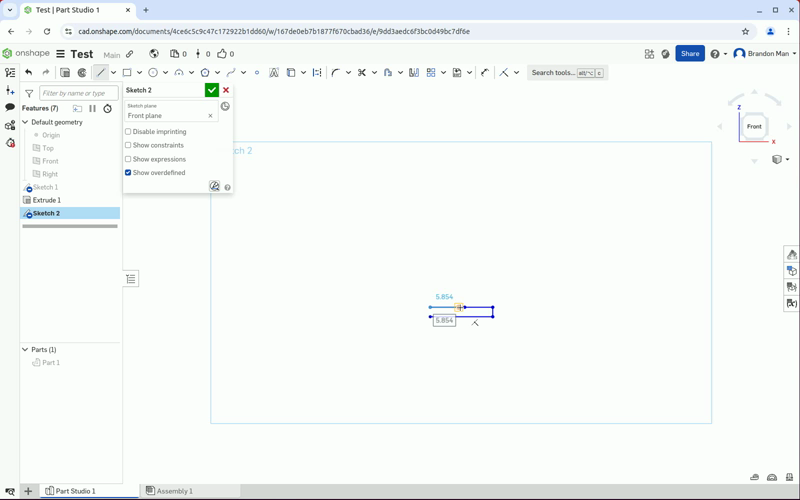
mouse_move(430, 316)
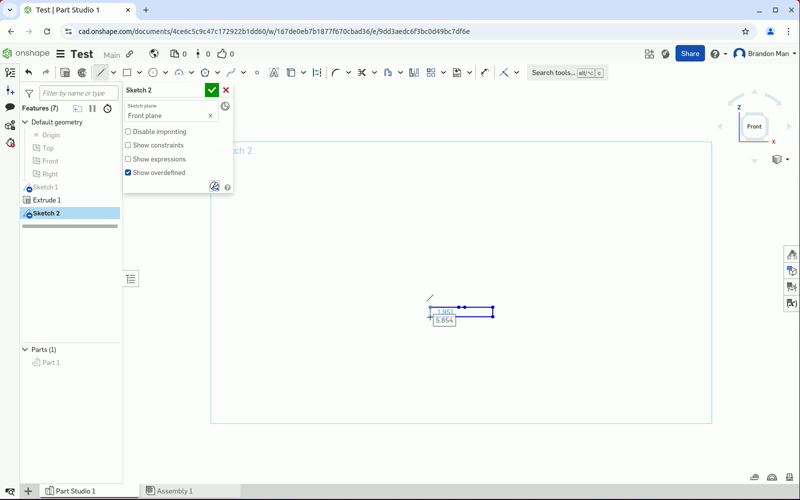
key_up(shift)
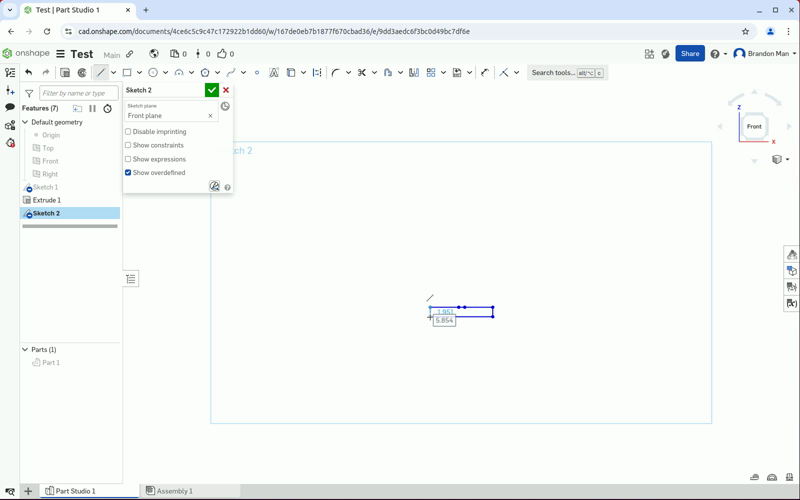
click(430, 316)
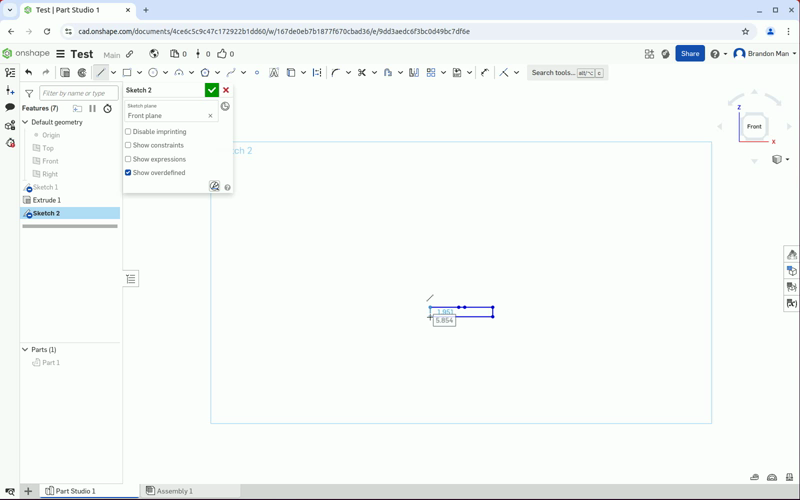
key(esc)
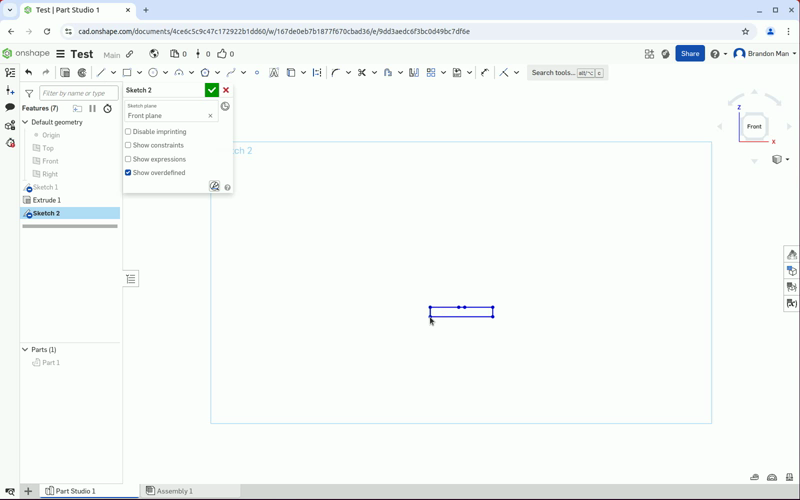
mouse_move(489, 313)
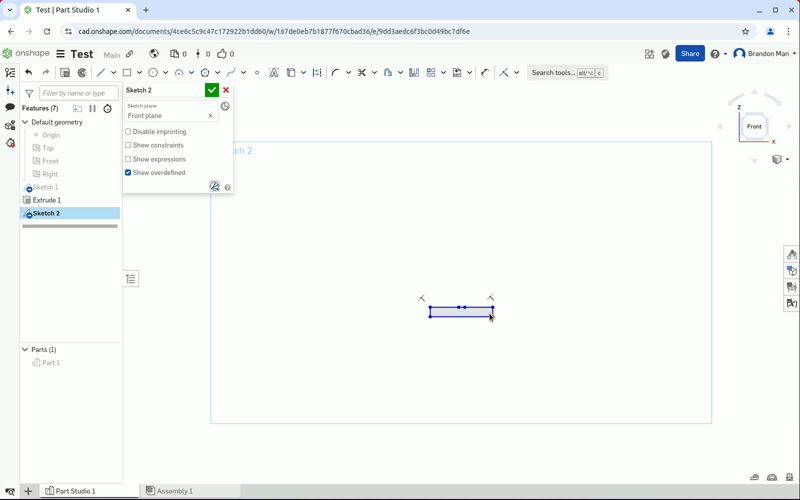
scroll(6)
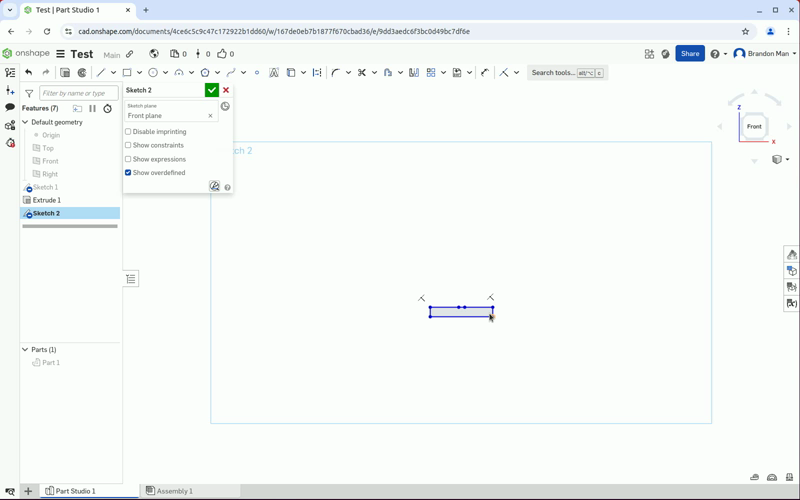
scroll(6)
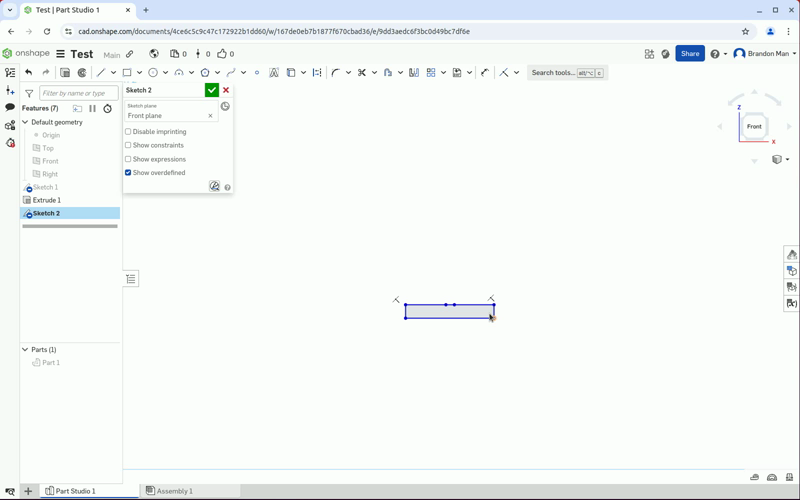
scroll(6)
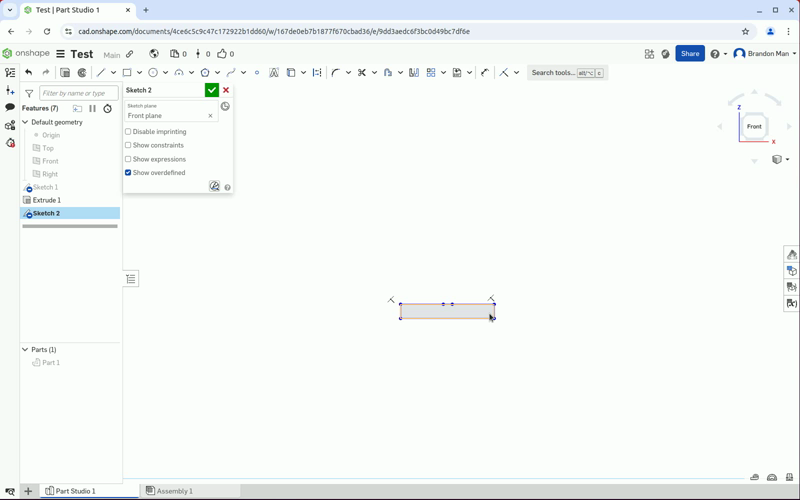
scroll(6)
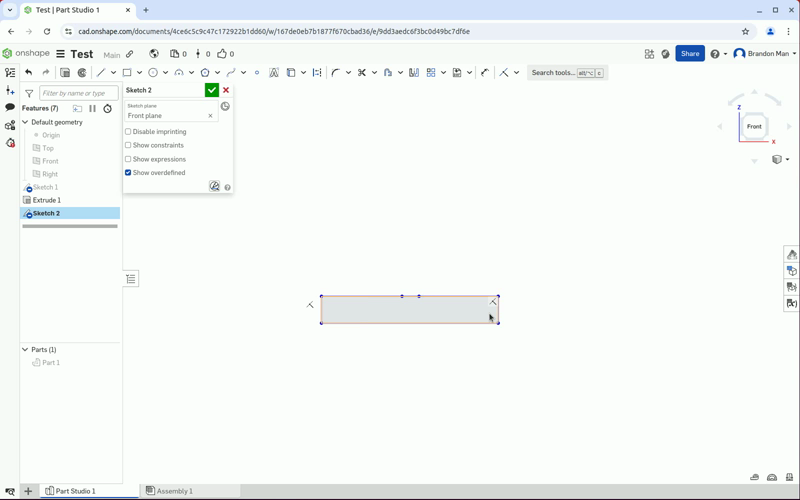
scroll(6)
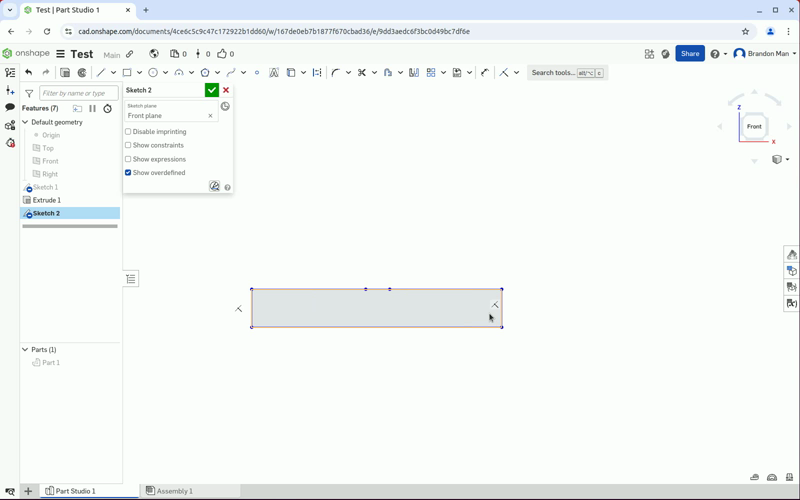
scroll(6)
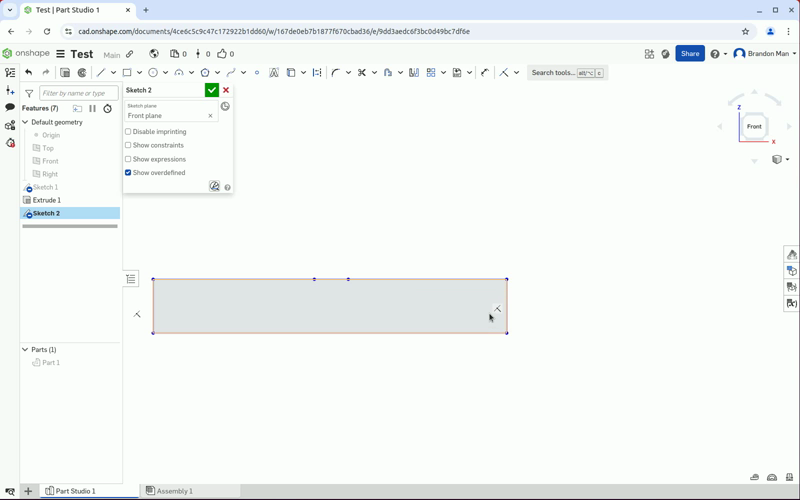
scroll(6)
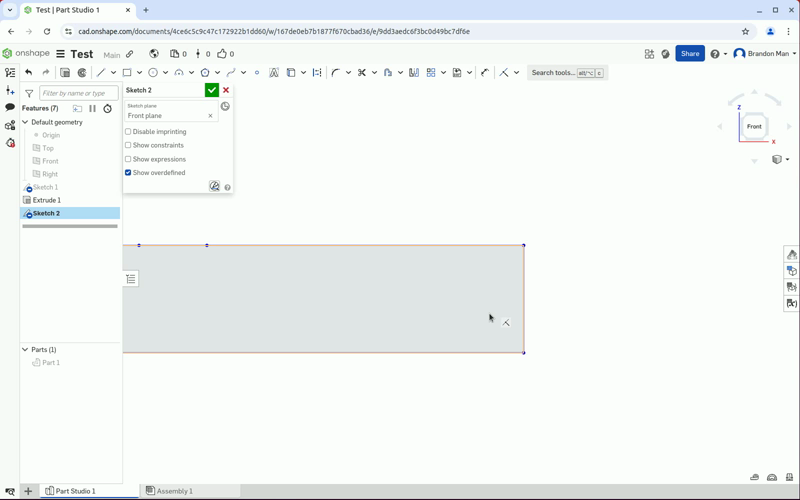
click(489, 313)
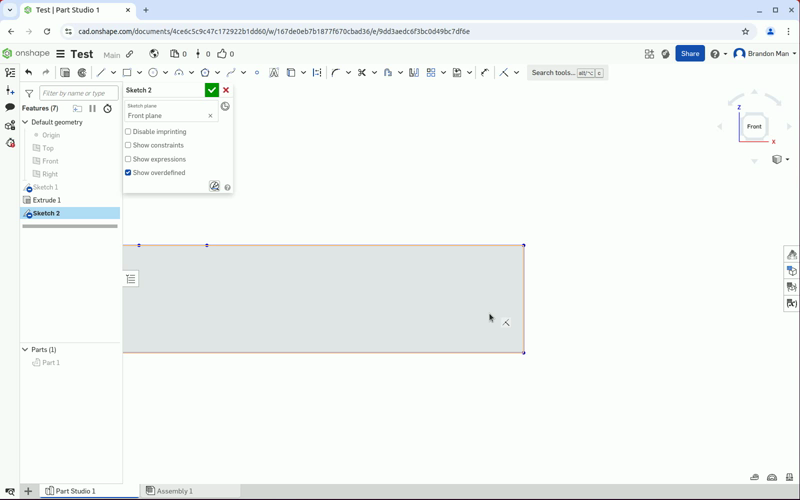
scroll(-6)
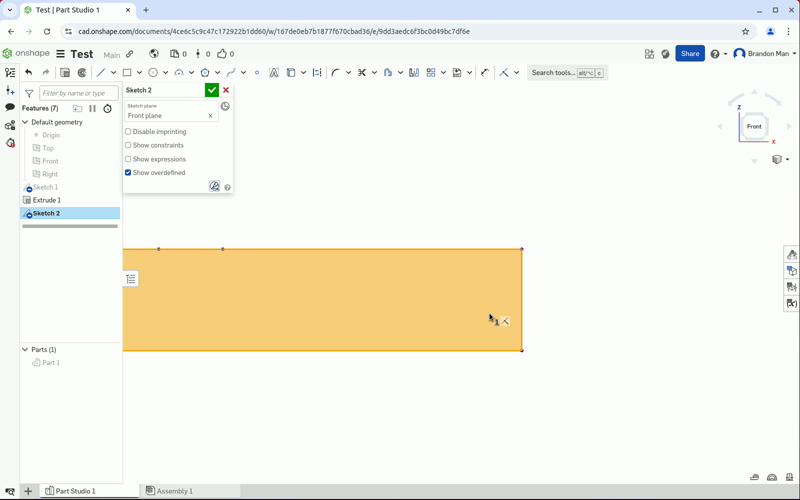
scroll(-6)
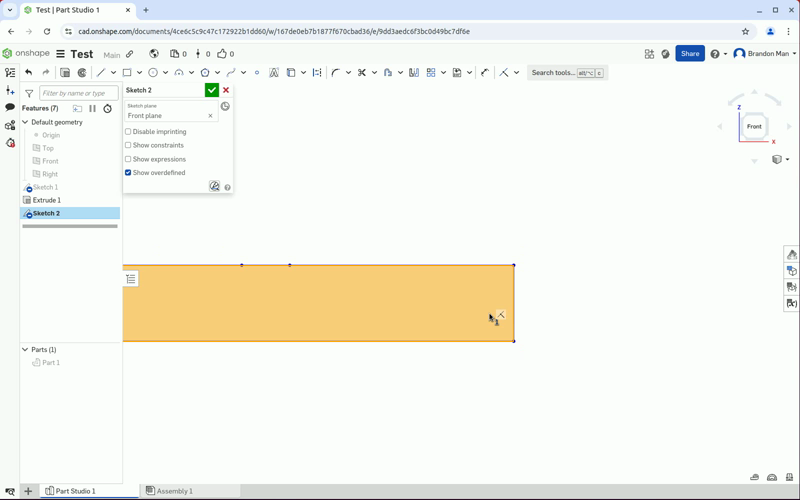
scroll(-6)
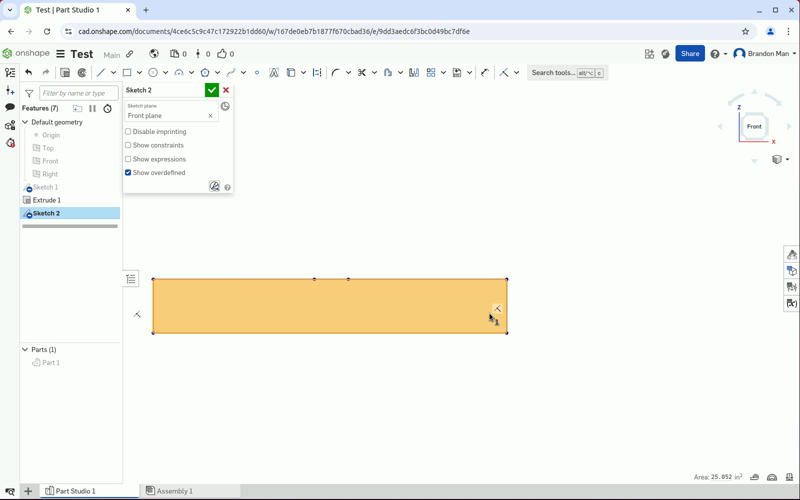
scroll(-6)
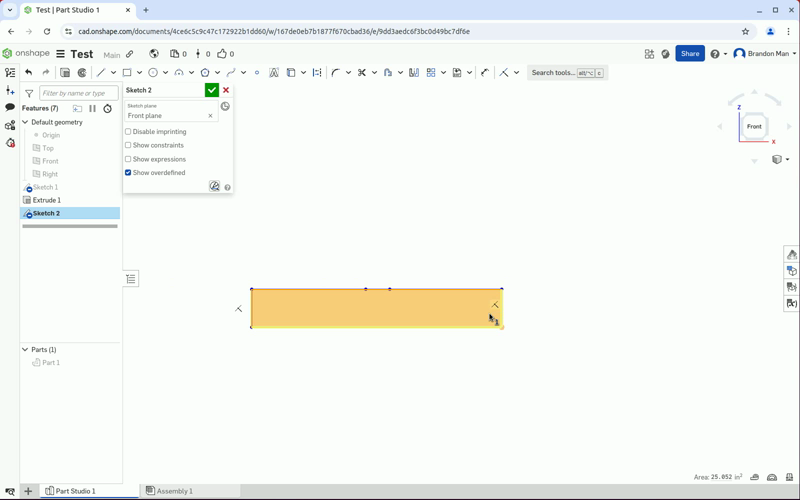
scroll(-6)
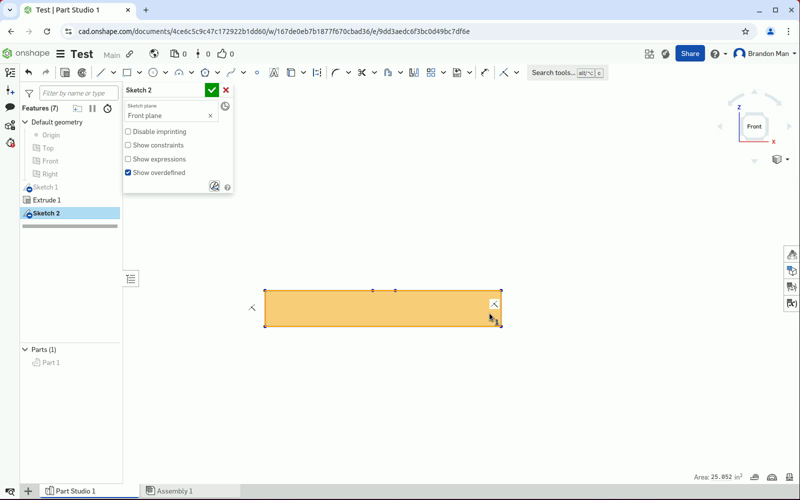
scroll(-6)
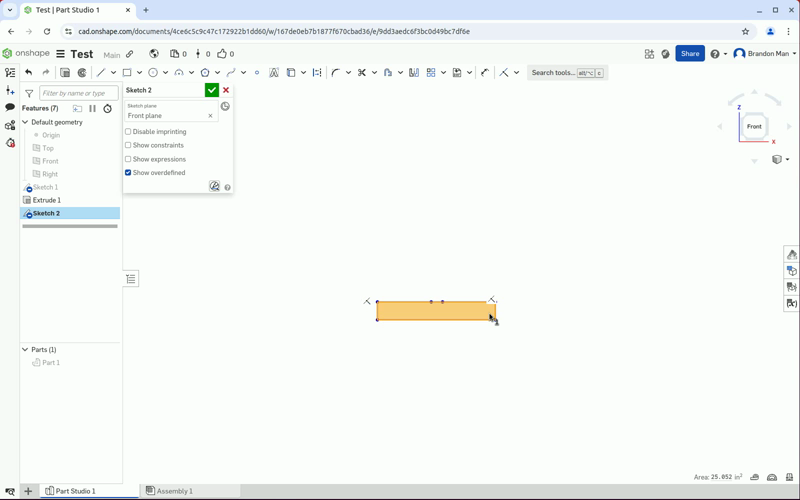
scroll(-6)
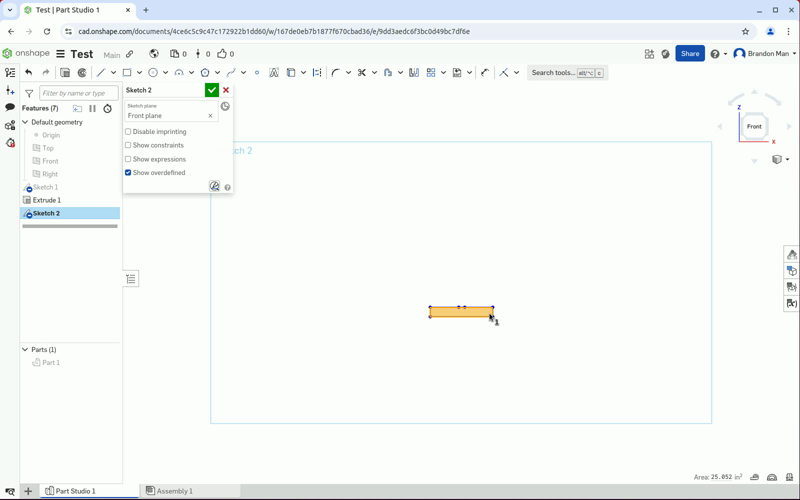
mouse_move(73, 352)
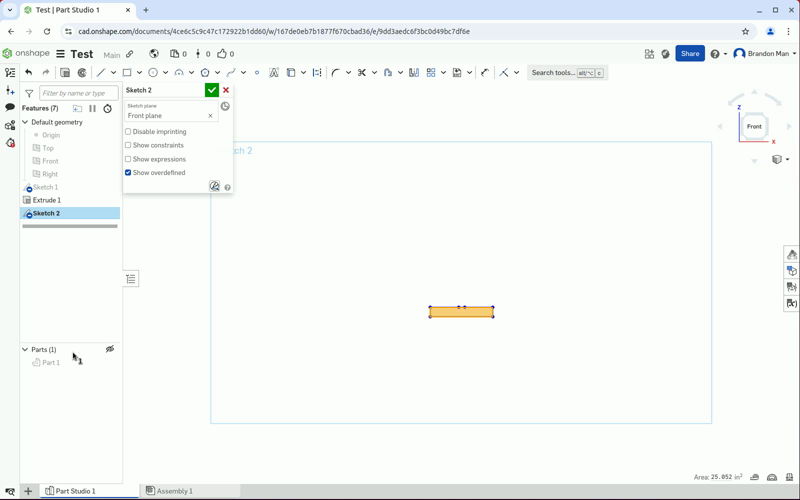
key(shift+y)
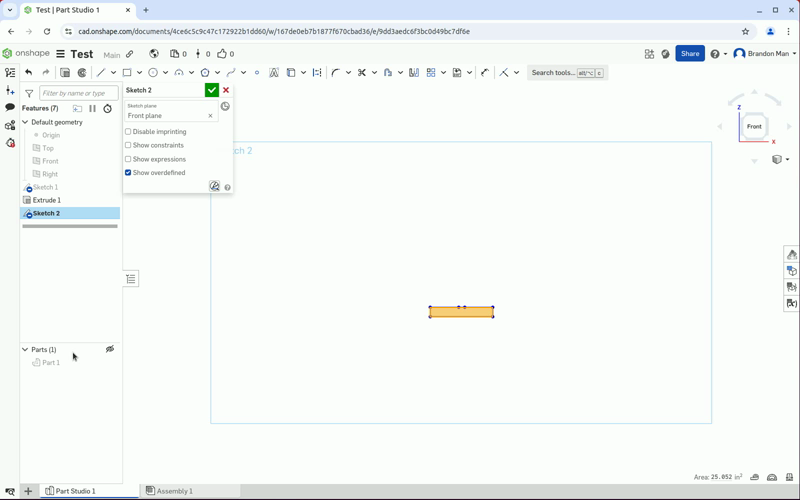
key(shift+e)
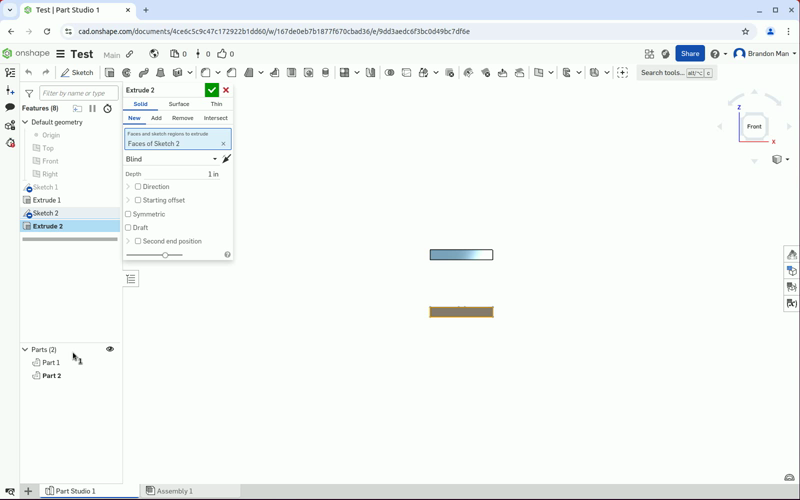
mouse_move(143, 106)
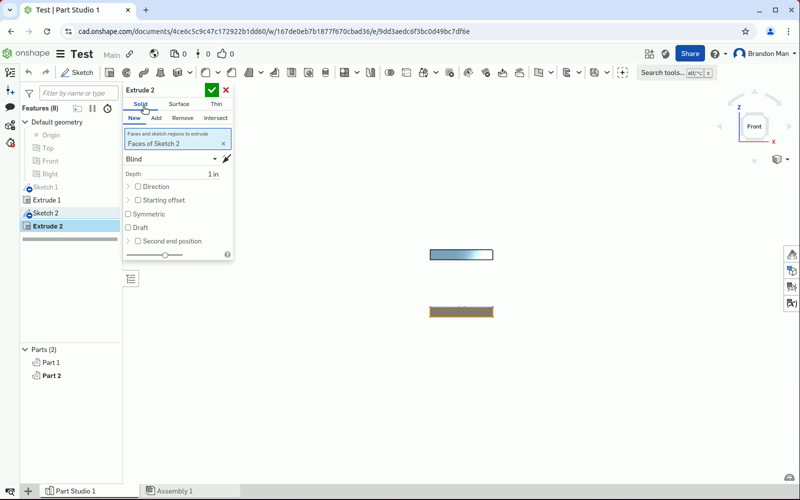
click(143, 106)
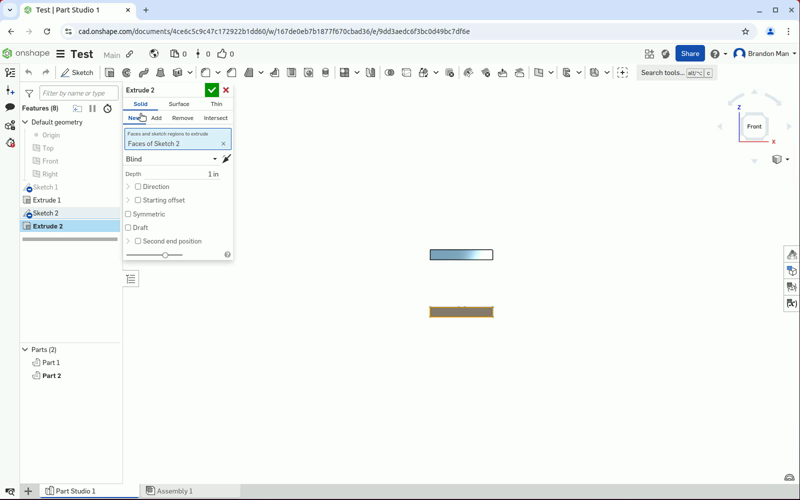
mouse_move(137, 120)
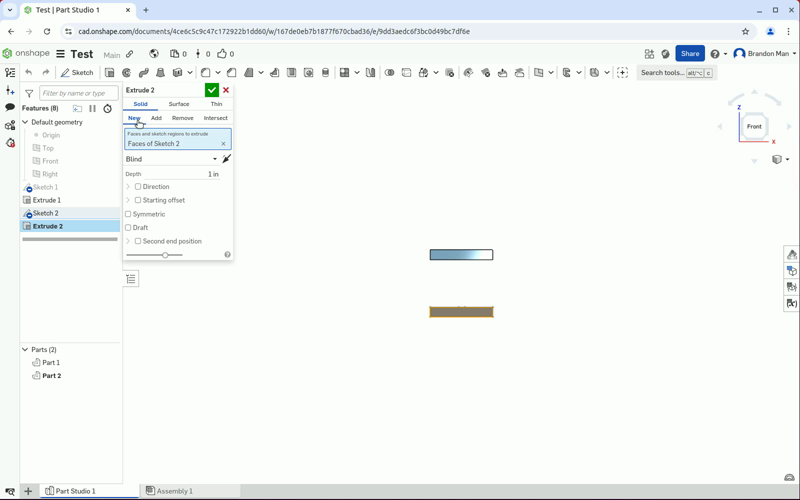
click(137, 120)
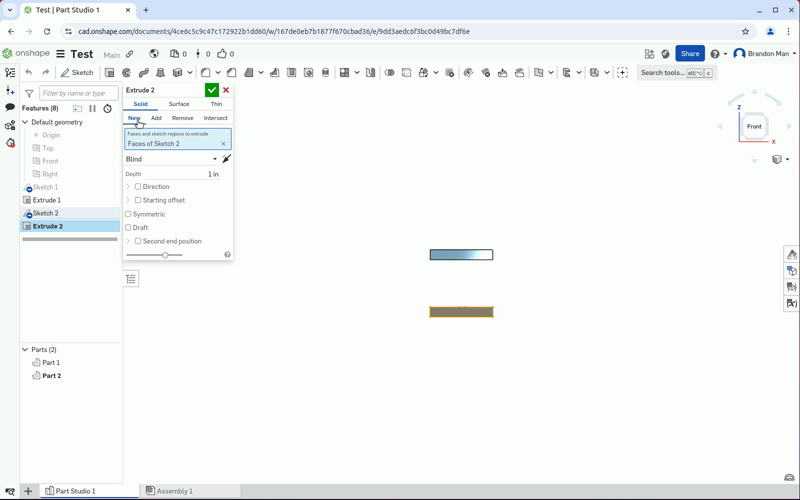
key(tab, 4)
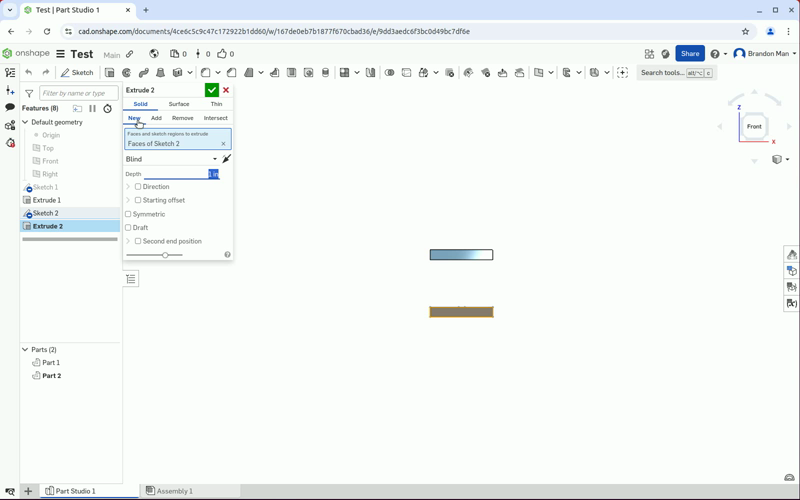
text(23.108)
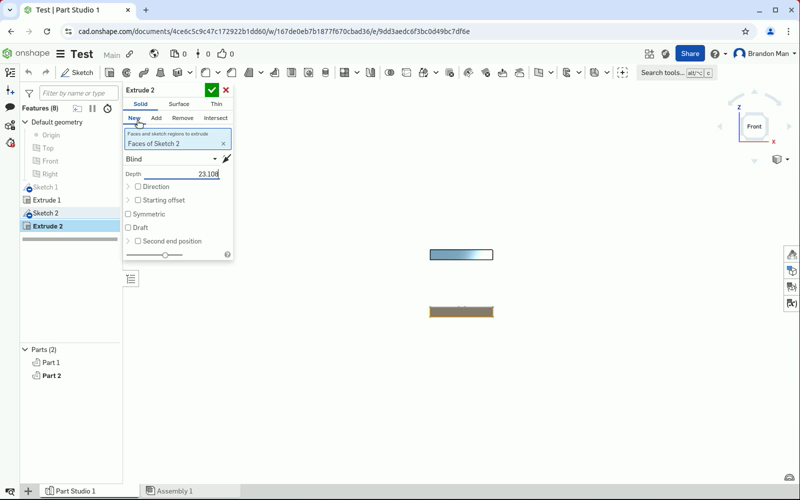
key(enter)
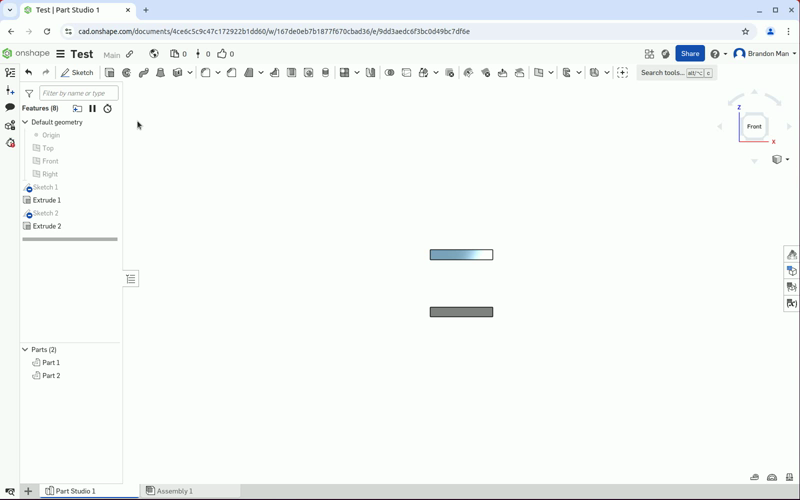
key(shift+h)
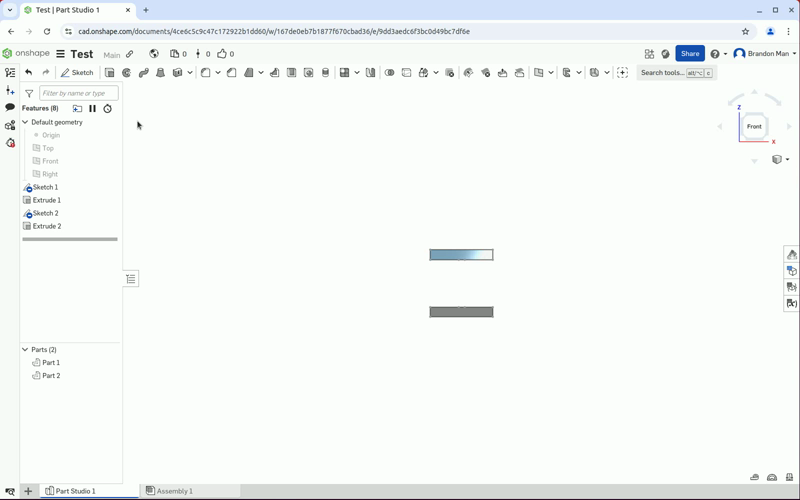
key(shift+h)
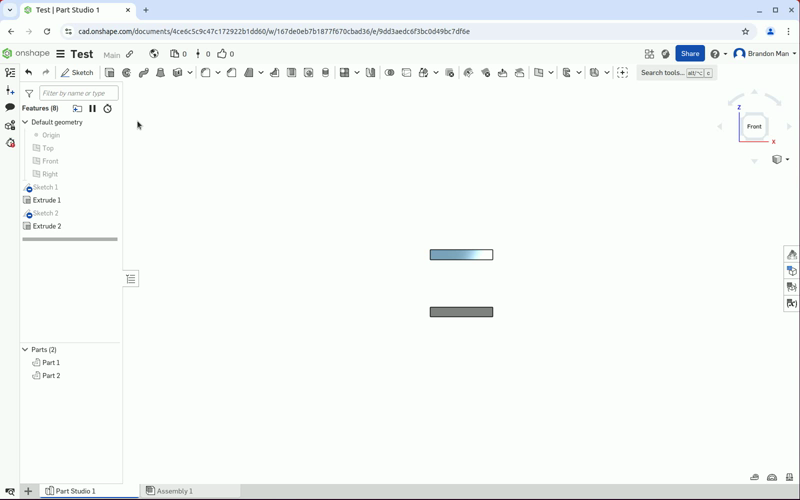
mouse_move(73, 189)
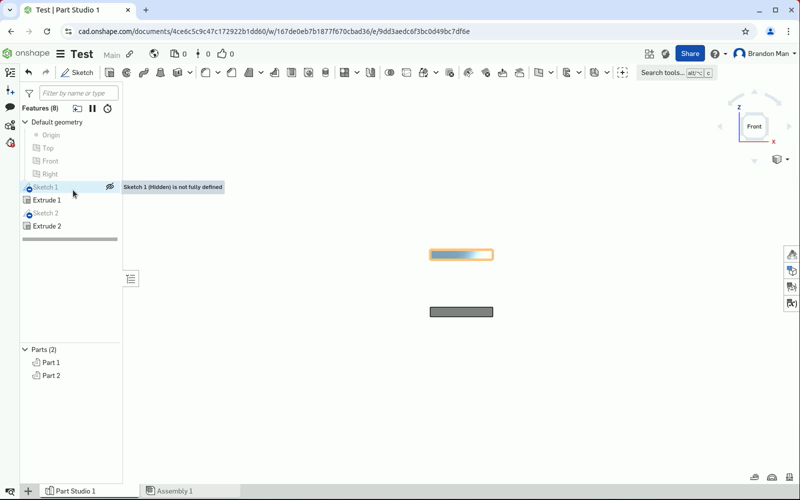
click(73, 189)
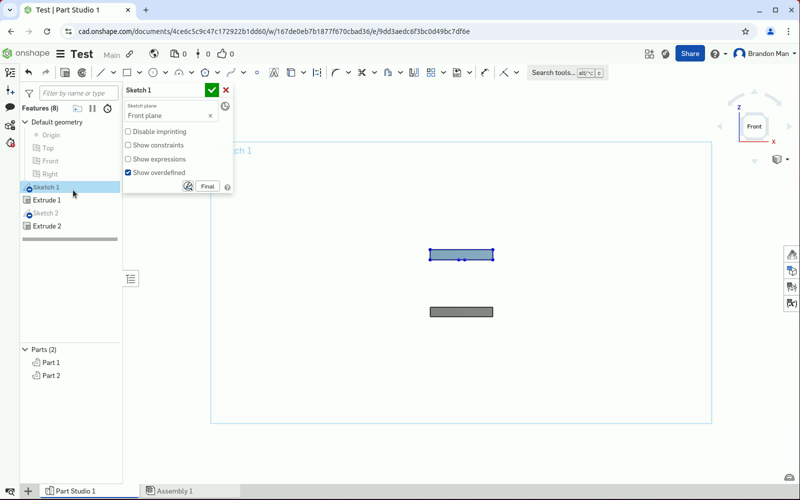
mouse_move(229, 92)
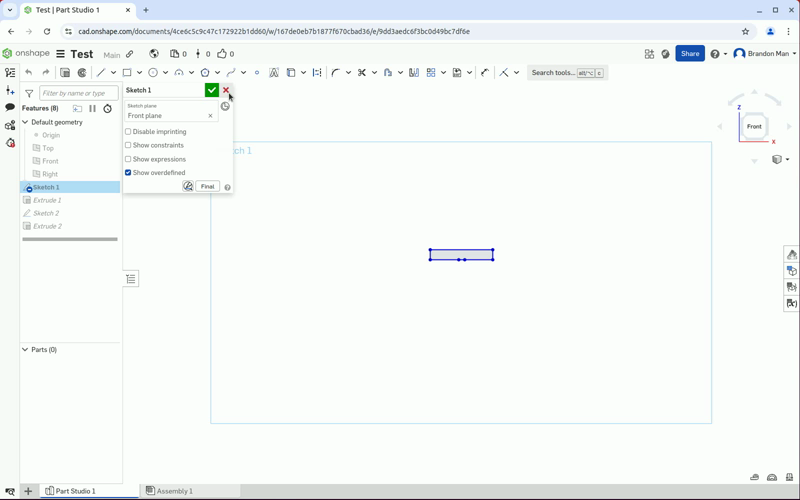
click(229, 92)
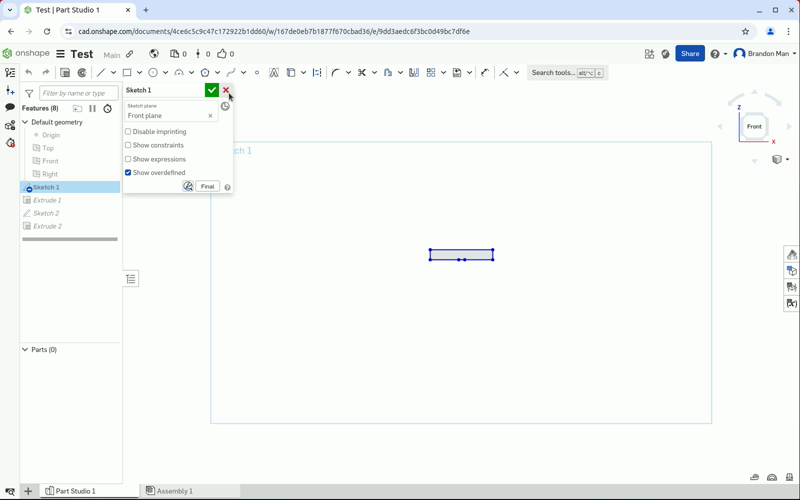
key(shift+s)
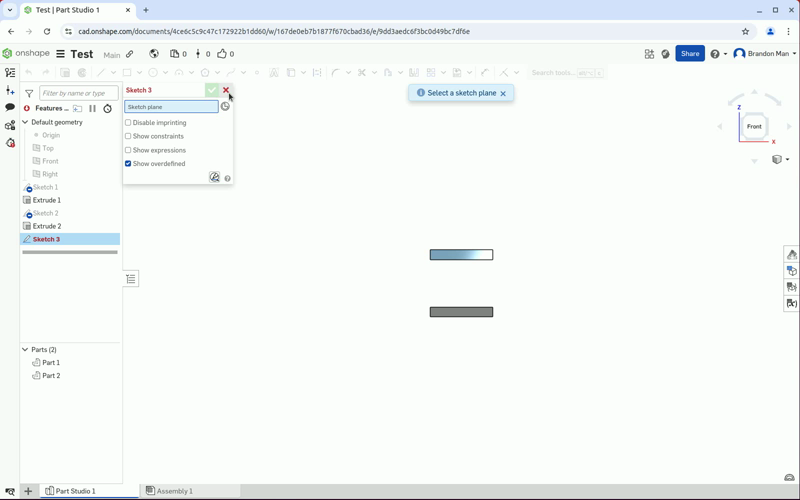
mouse_move(73, 163)
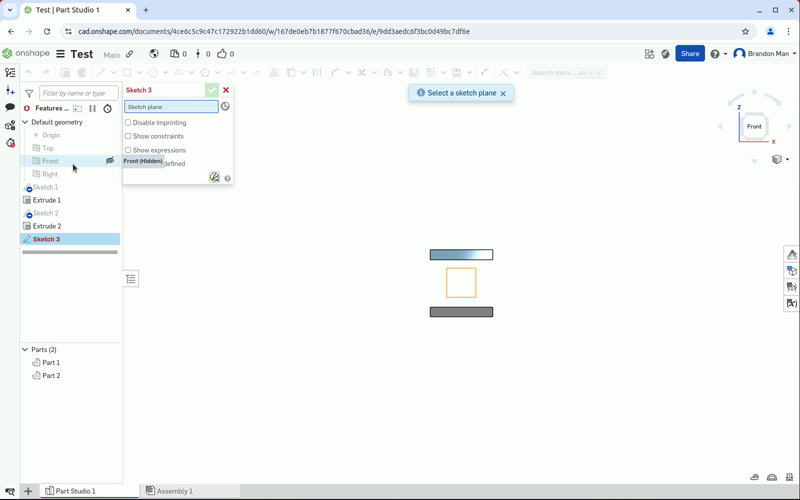
click(73, 163)
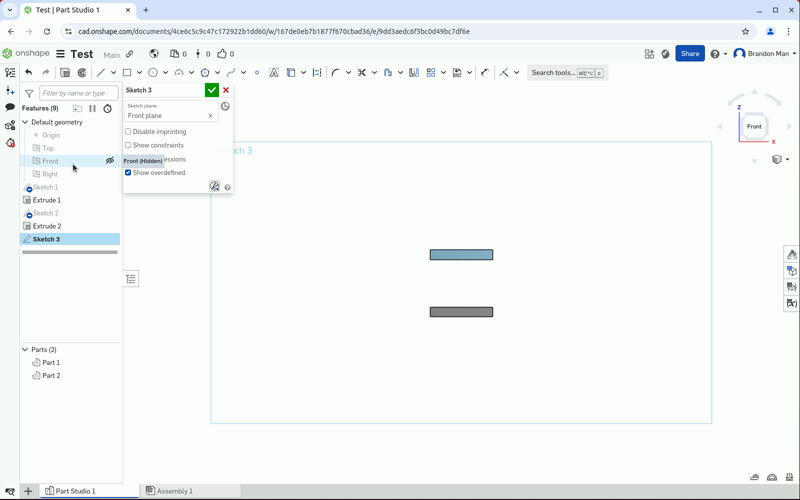
mouse_move(73, 352)
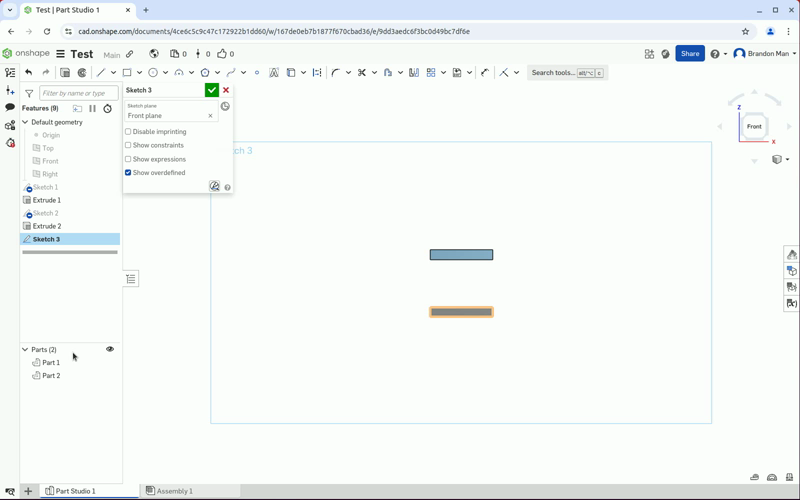
key(y)
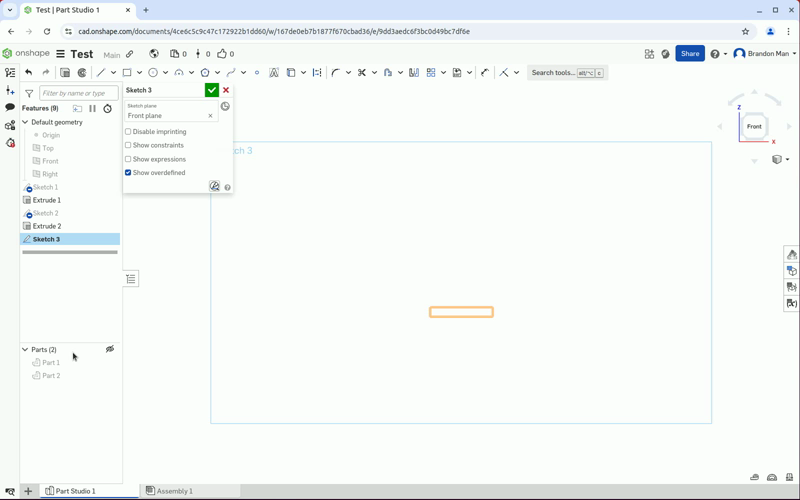
key(l)
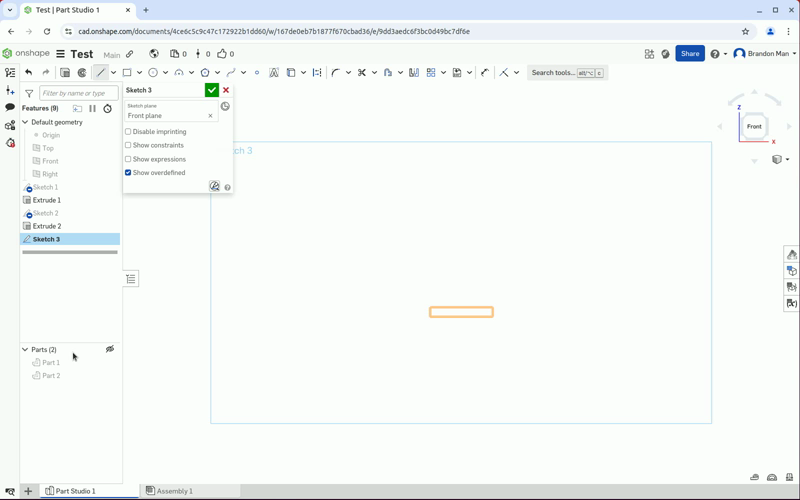
key_down(shift)
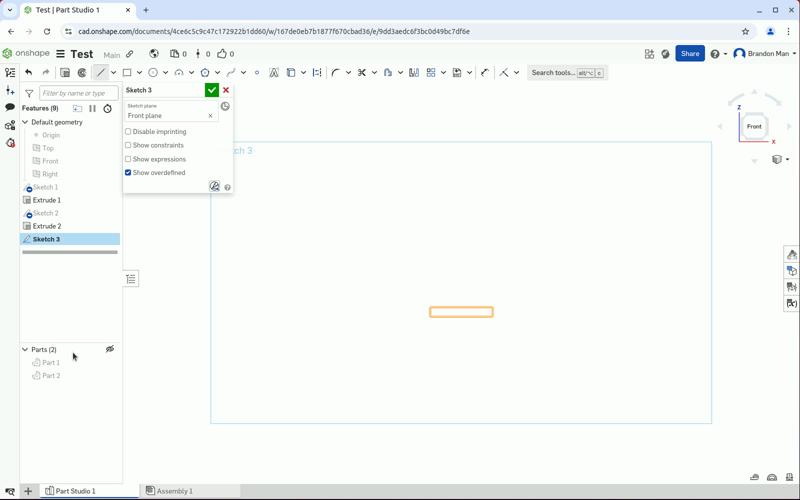
mouse_move(457, 306)
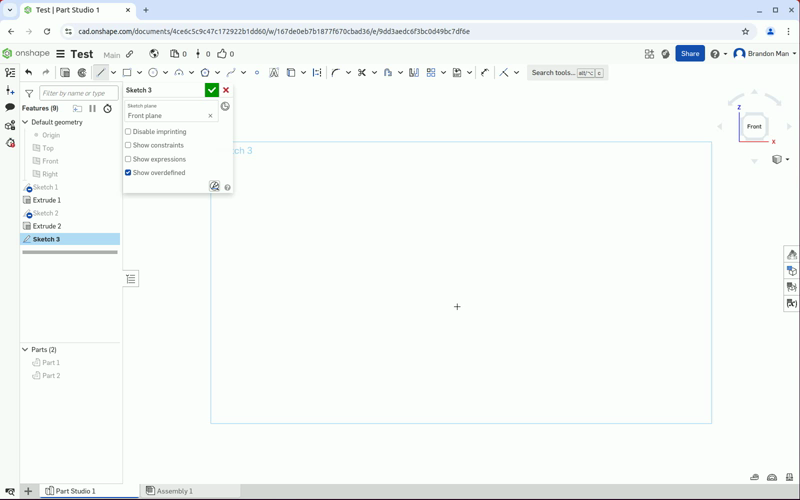
click(457, 306)
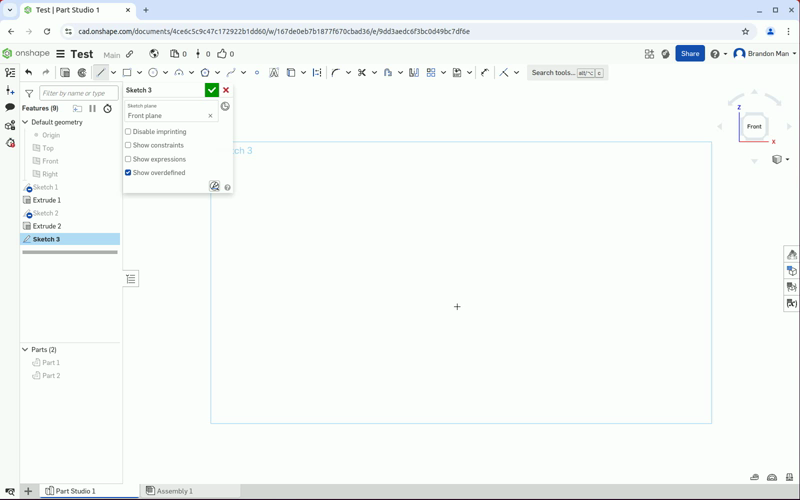
key_up(shift)
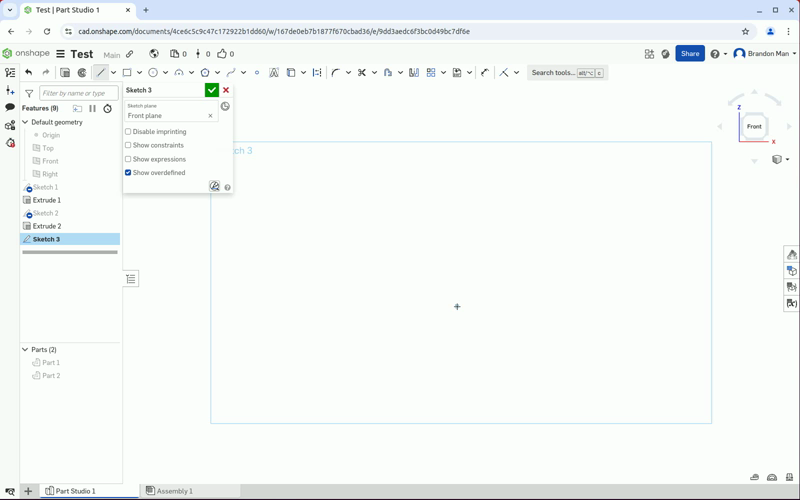
key_down(shift)
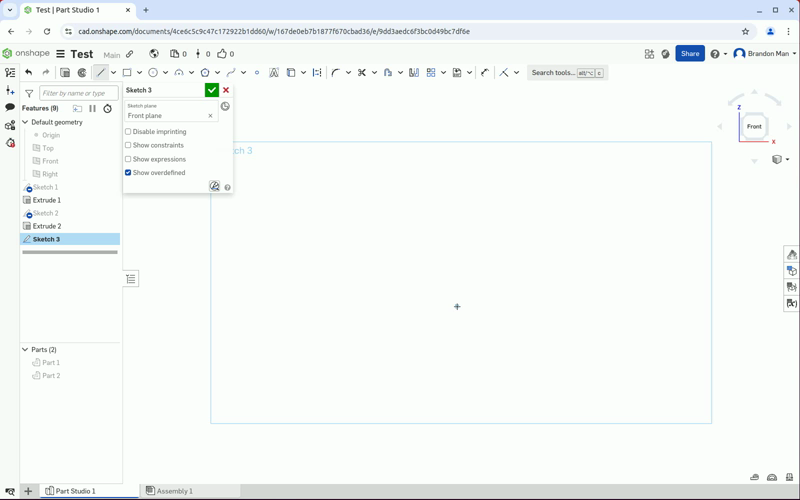
mouse_move(487, 306)
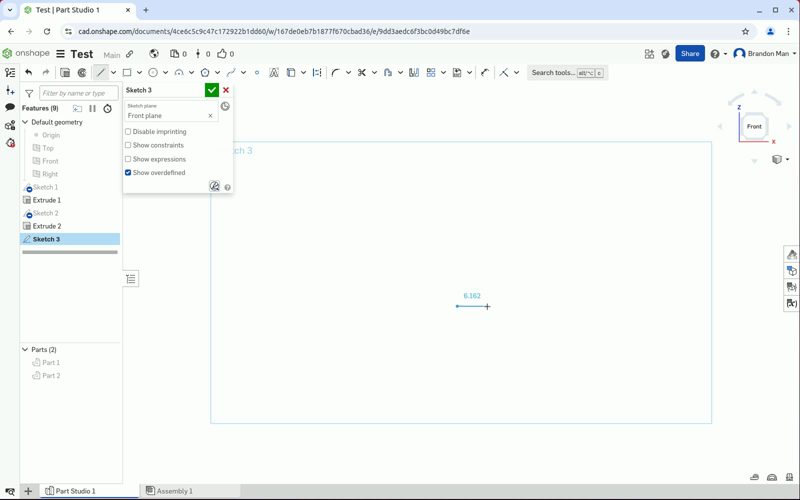
mouse_move(463, 306)
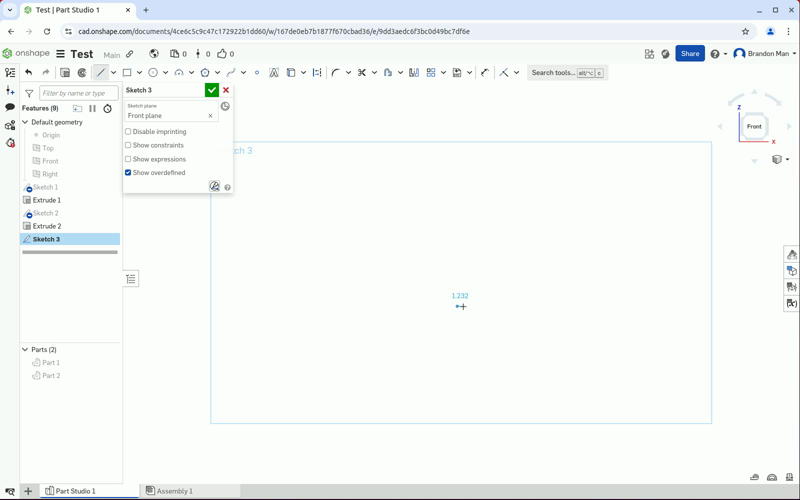
scroll(6)
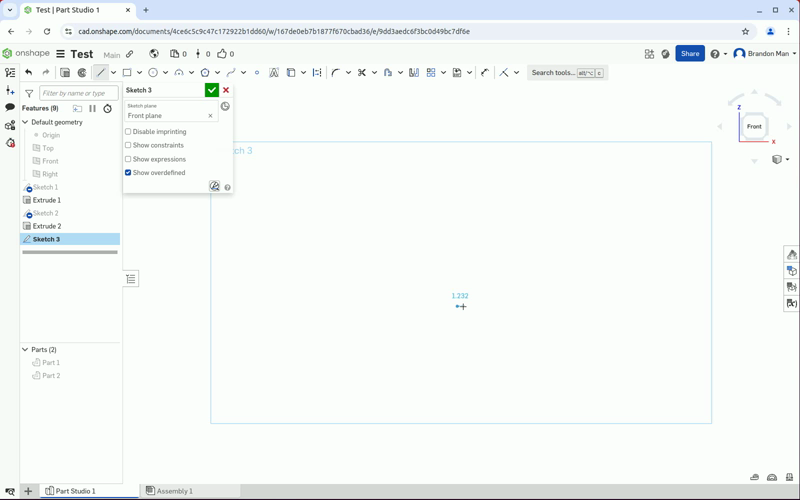
scroll(6)
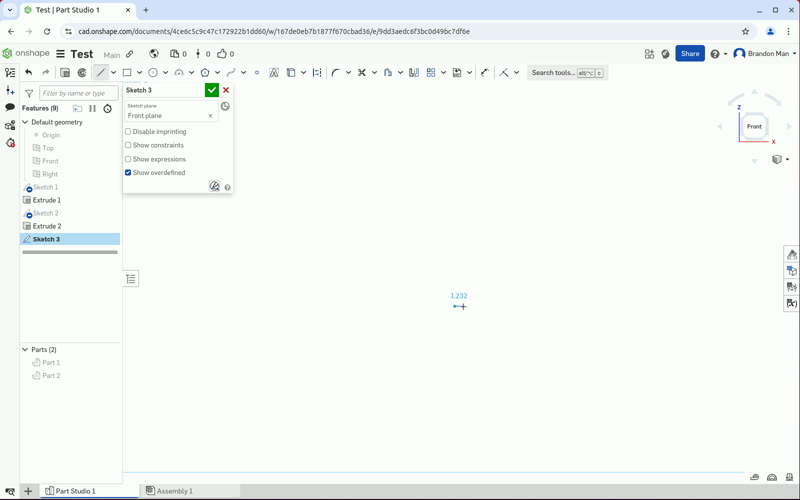
scroll(6)
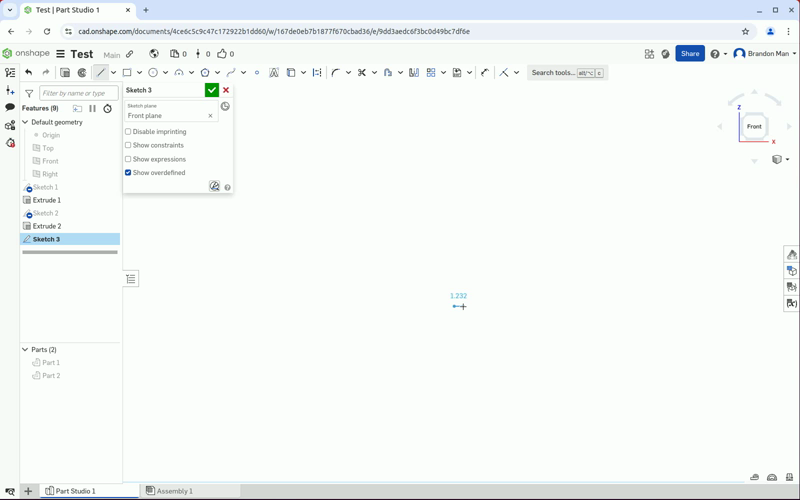
scroll(6)
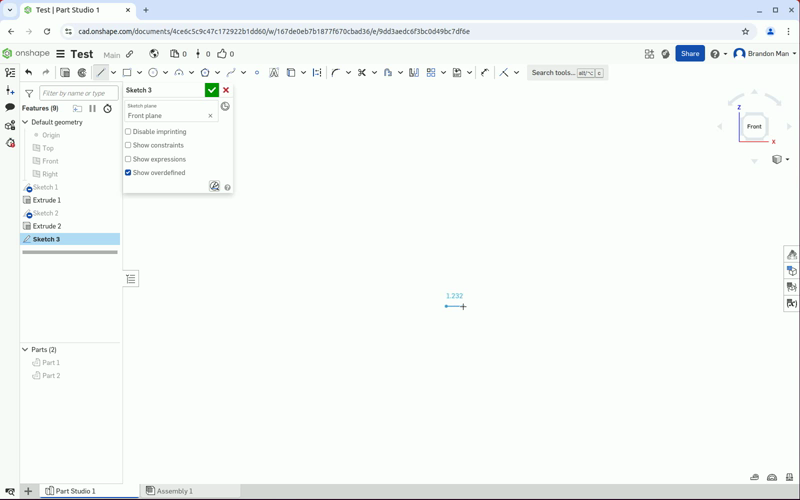
scroll(6)
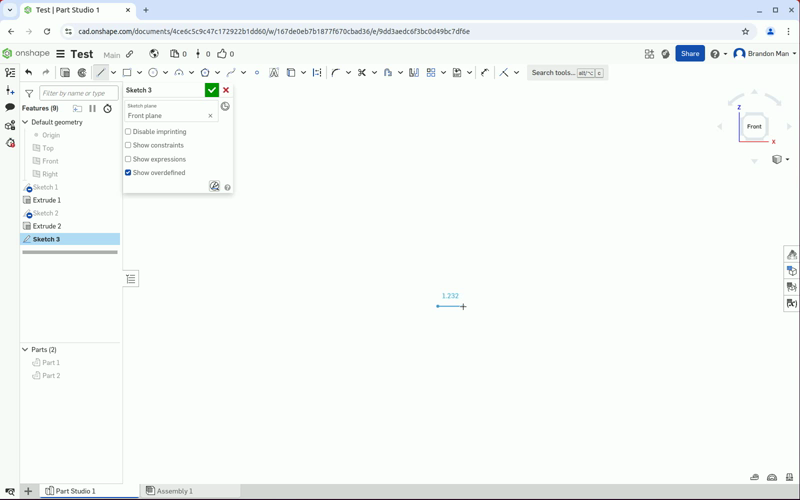
scroll(6)
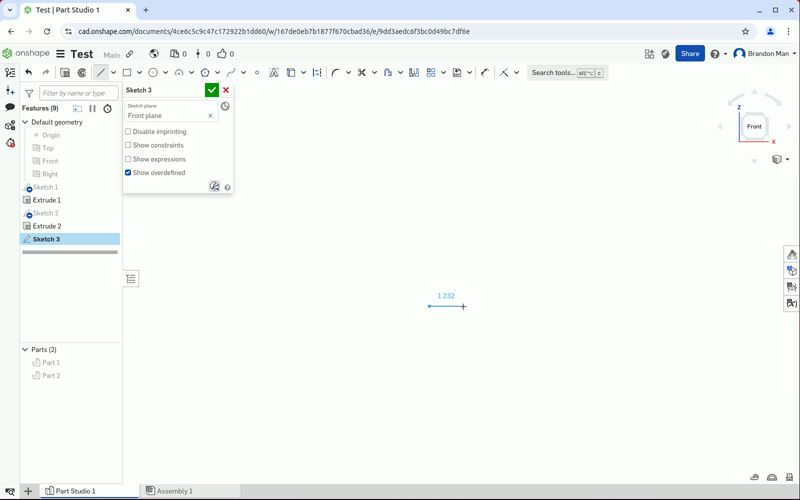
scroll(6)
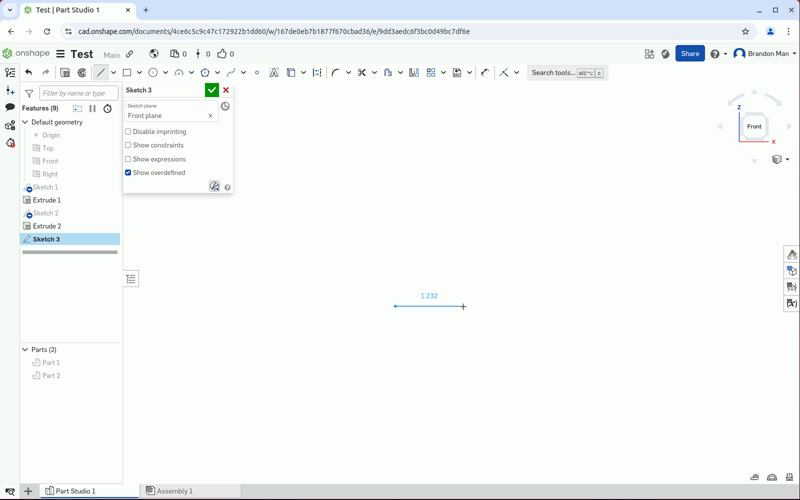
click(463, 306)
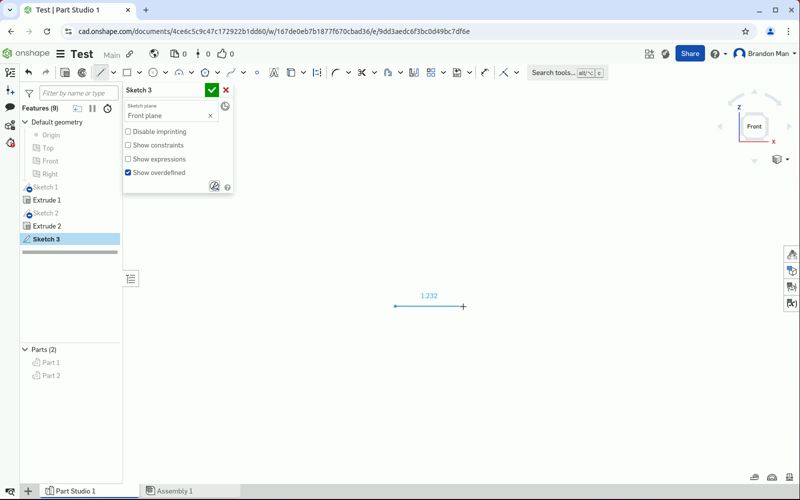
scroll(-6)
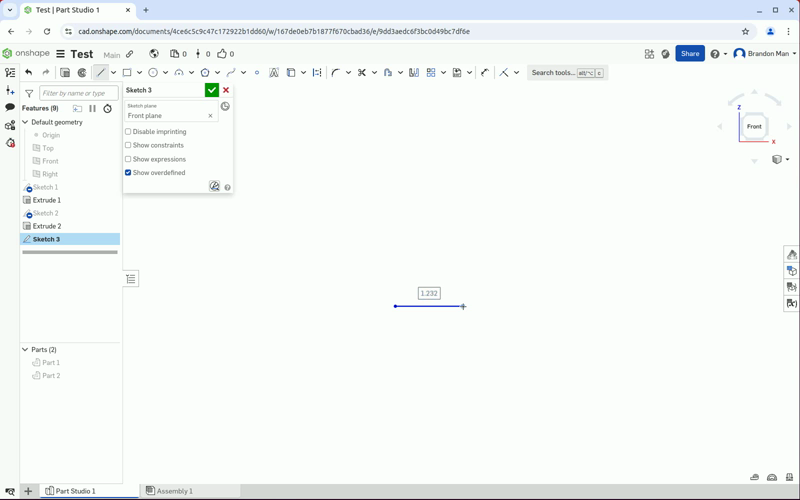
scroll(-6)
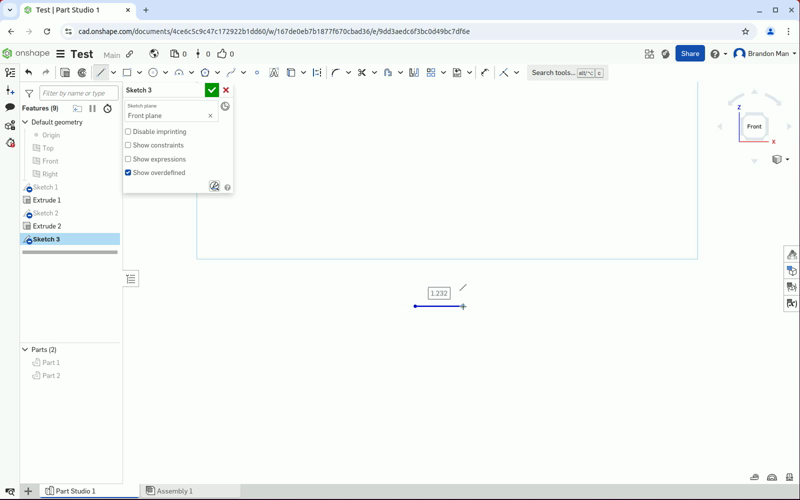
scroll(-6)
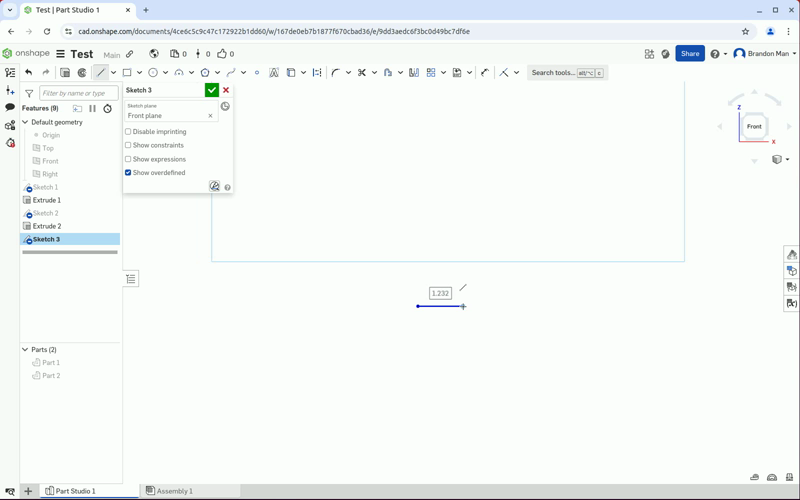
scroll(-6)
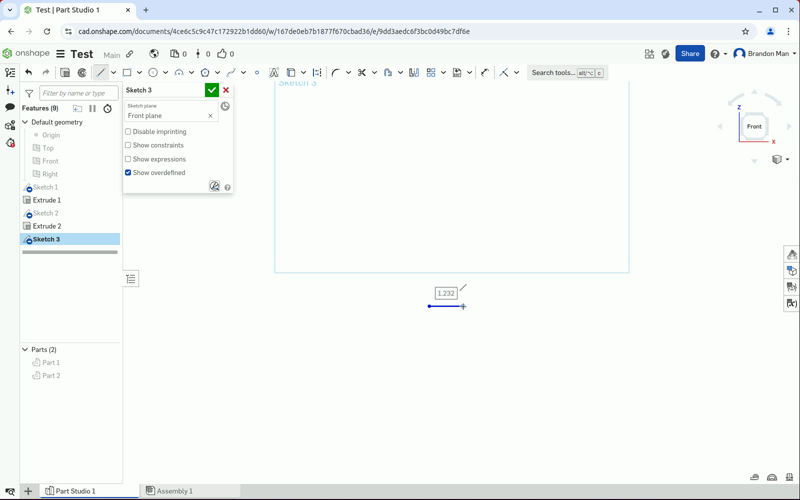
scroll(-6)
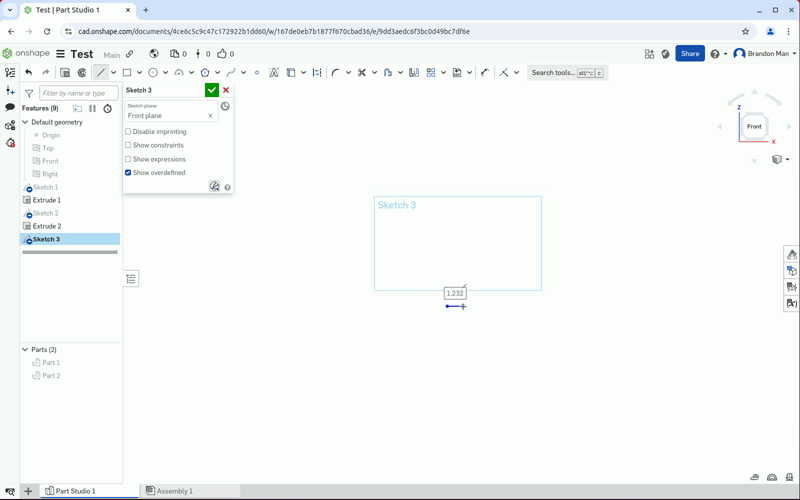
scroll(-6)
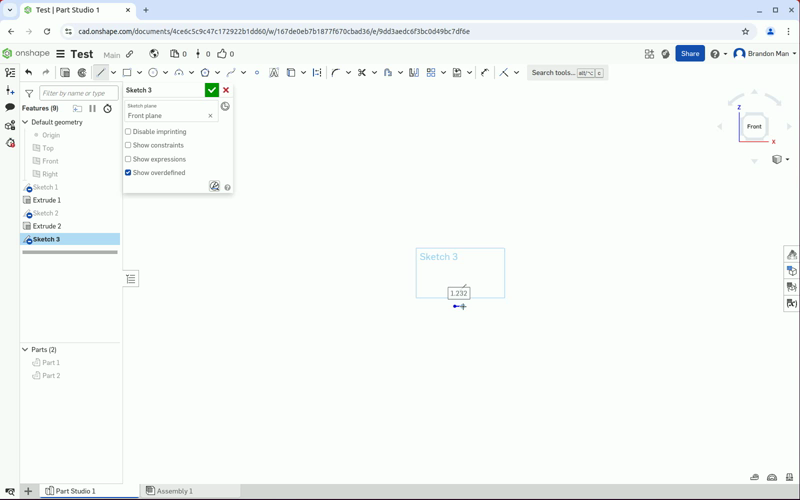
scroll(-6)
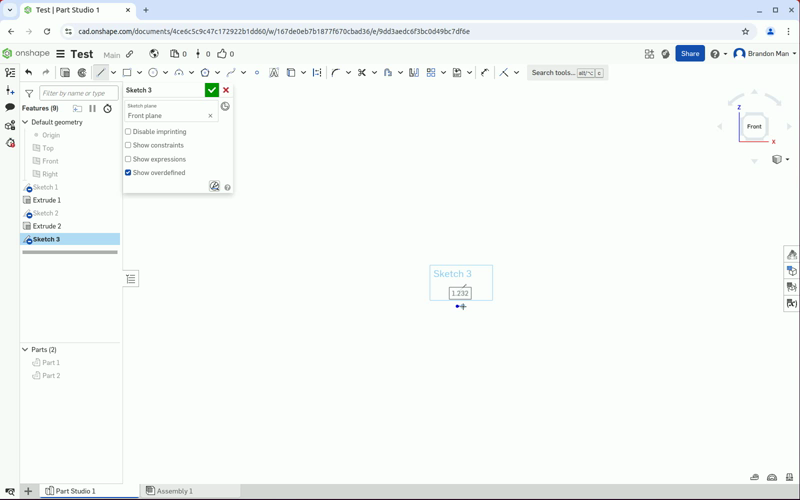
key_up(shift)
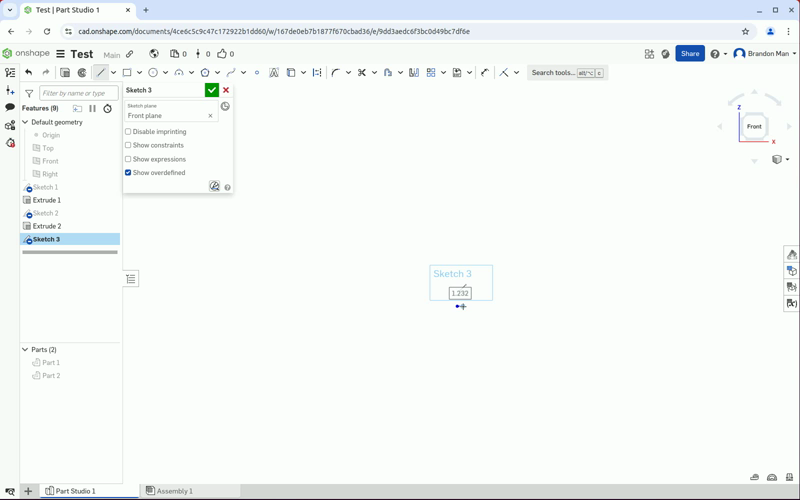
key_down(shift)
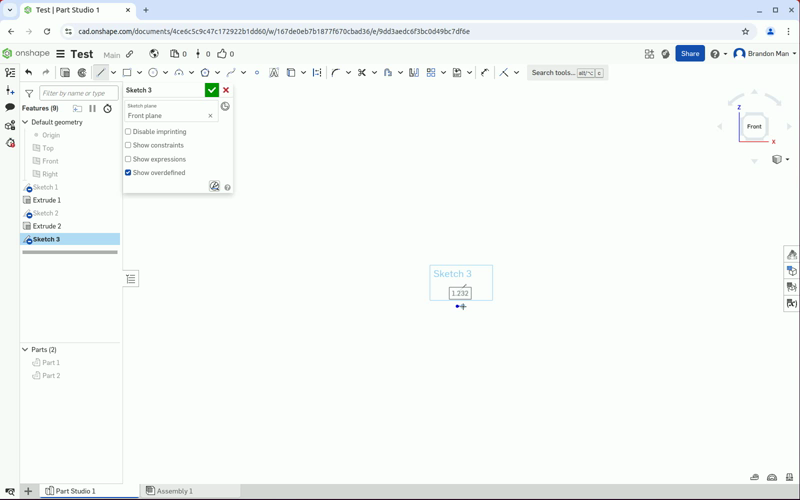
mouse_move(493, 306)
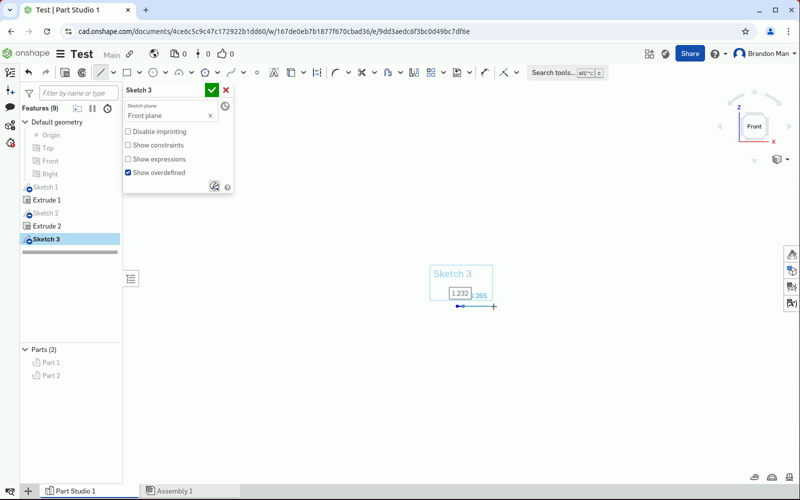
mouse_move(463, 258)
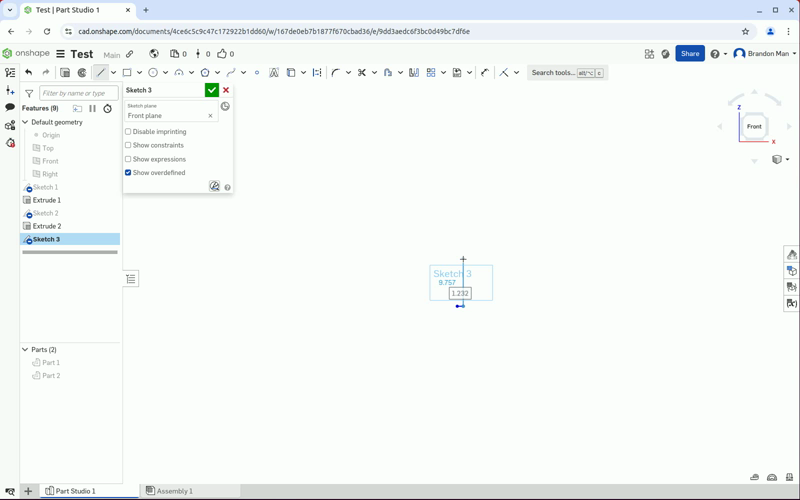
click(463, 258)
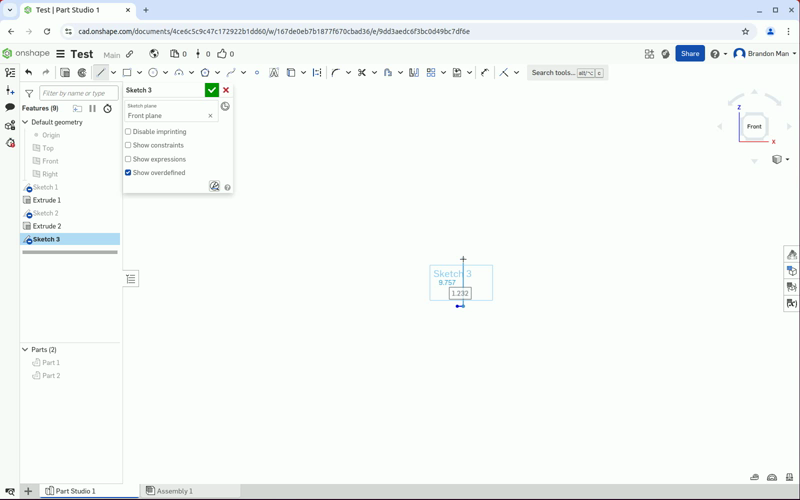
key_up(shift)
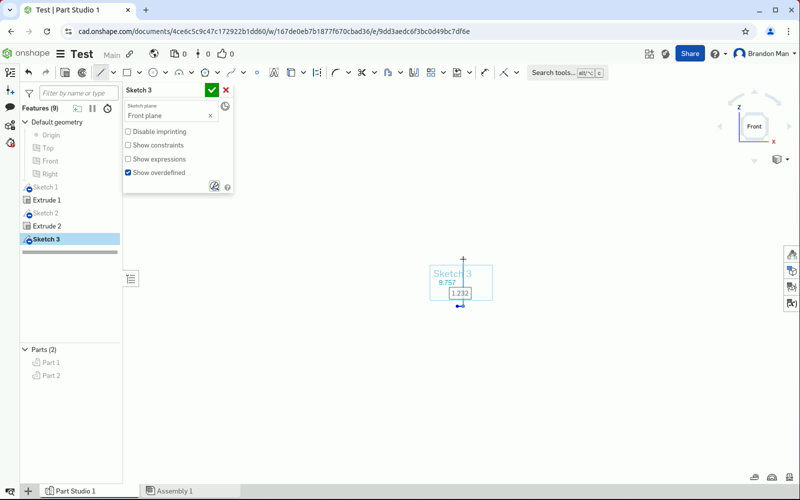
key_down(shift)
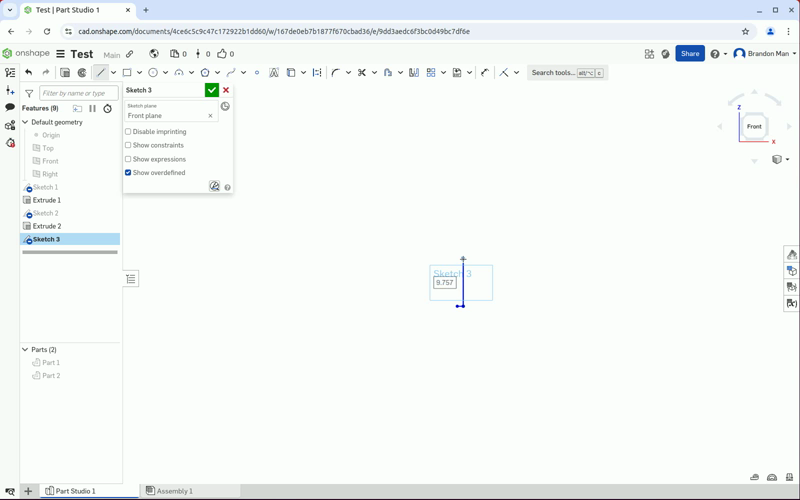
mouse_move(493, 258)
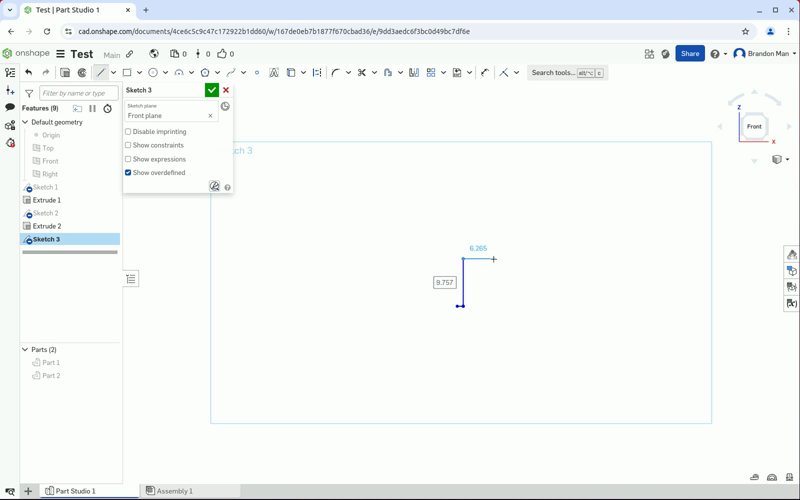
mouse_move(457, 258)
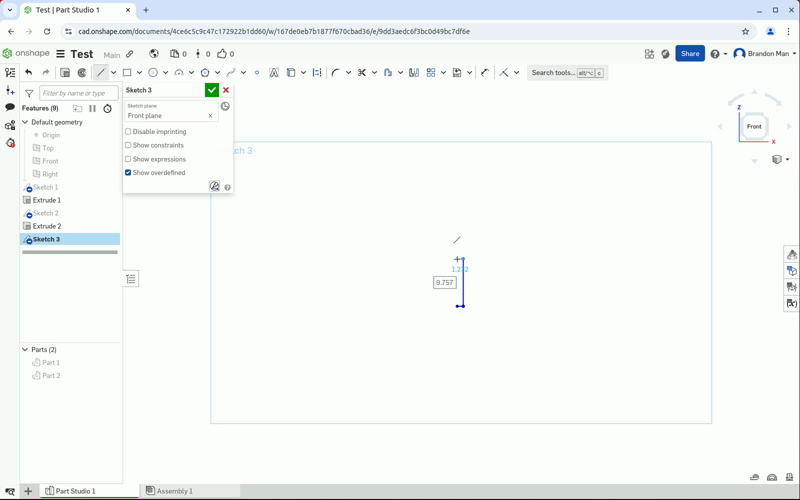
scroll(6)
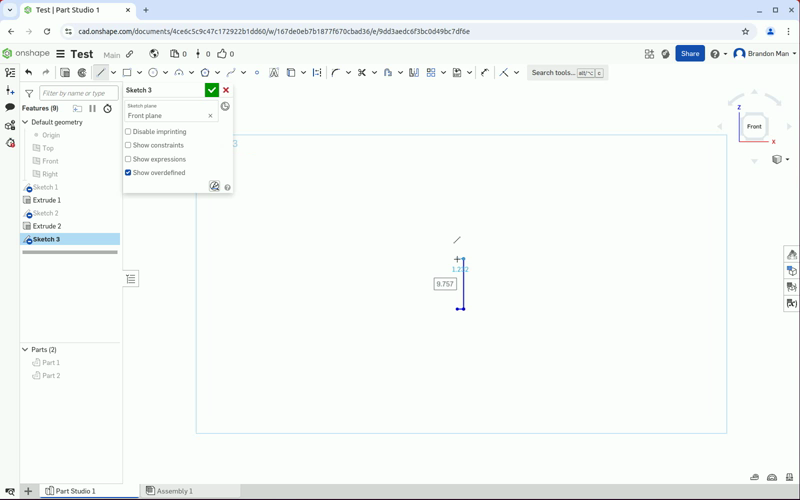
scroll(6)
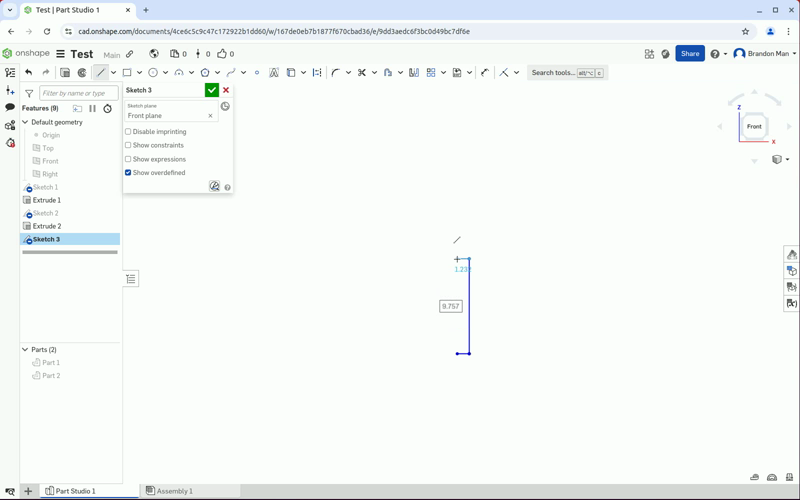
scroll(6)
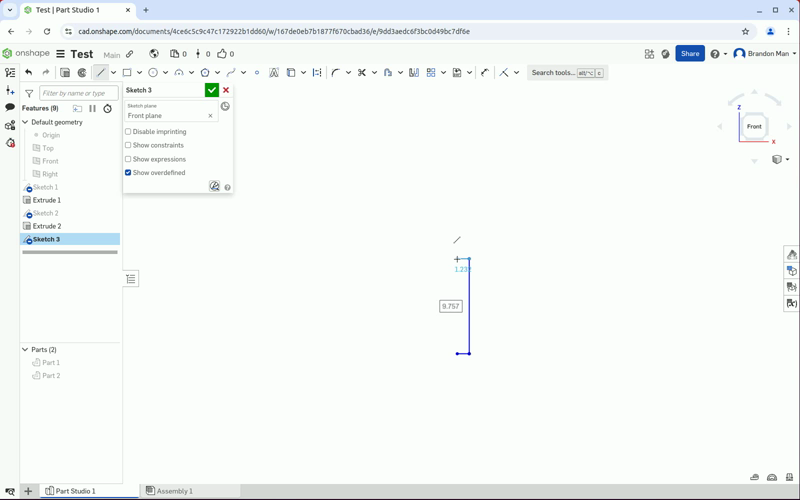
scroll(6)
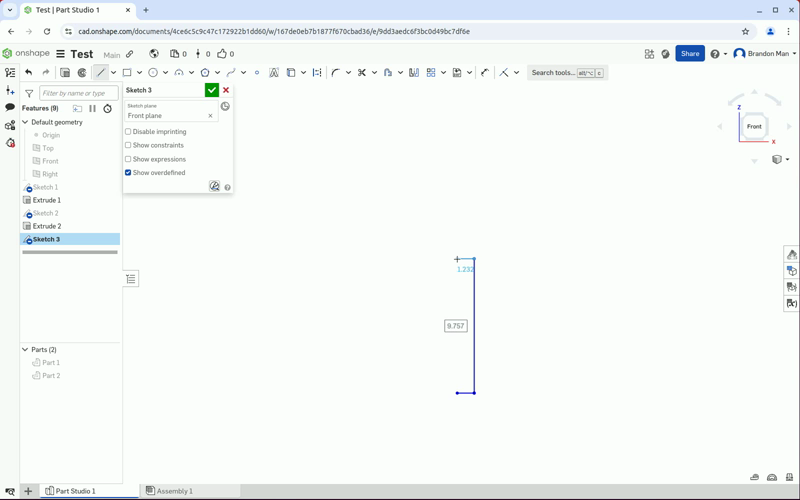
scroll(6)
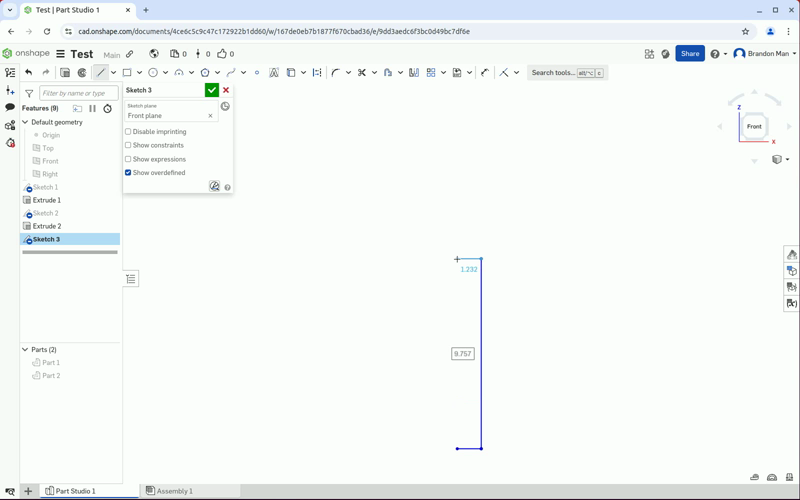
scroll(6)
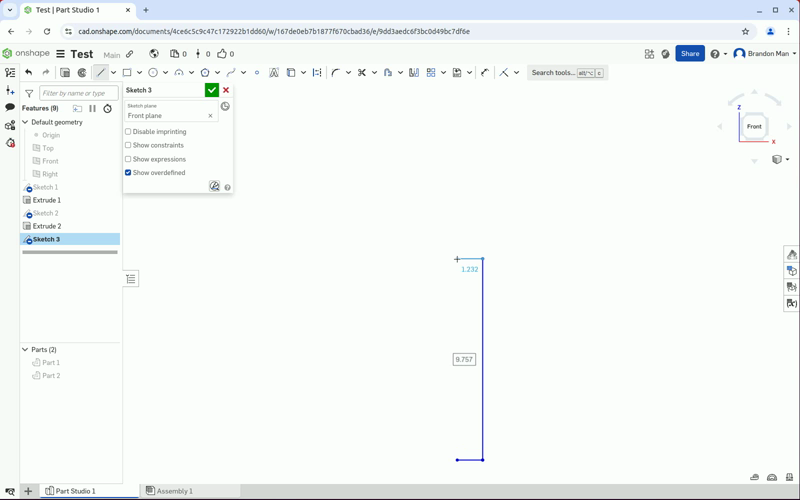
scroll(6)
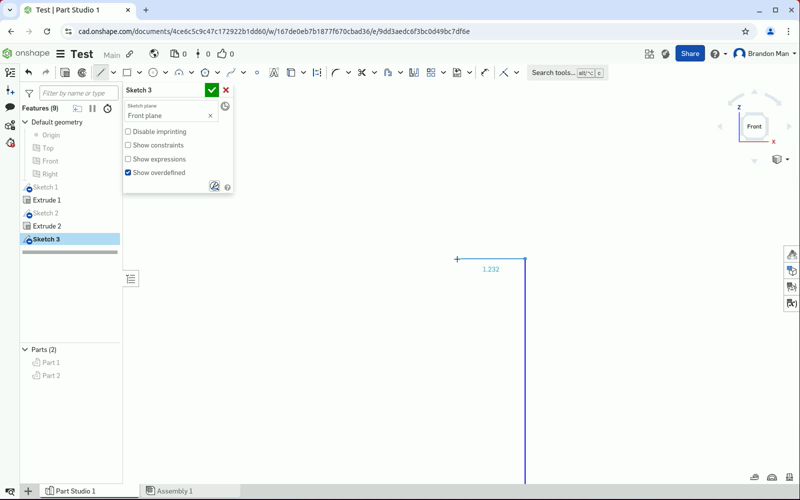
click(457, 258)
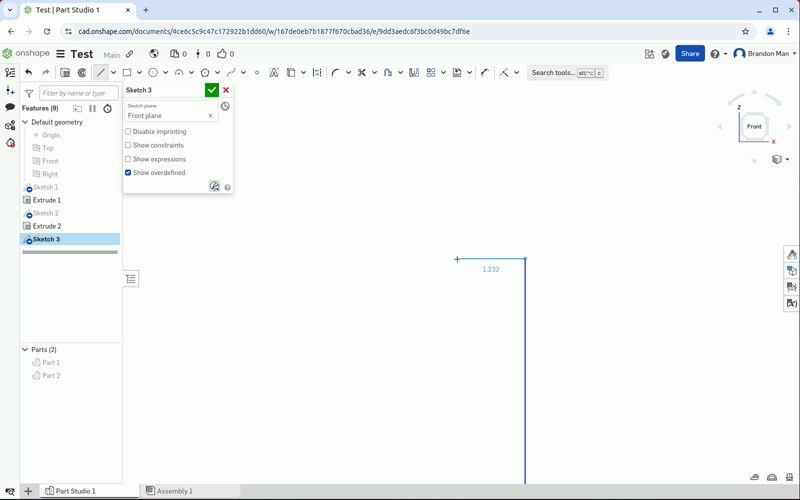
scroll(-6)
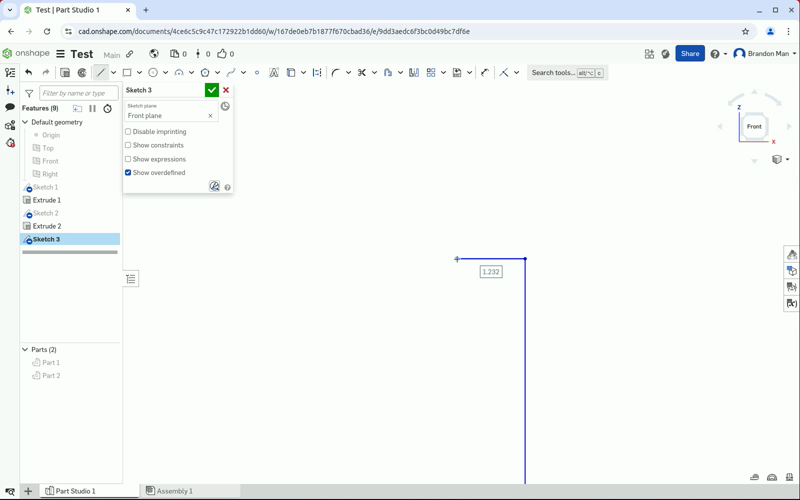
scroll(-6)
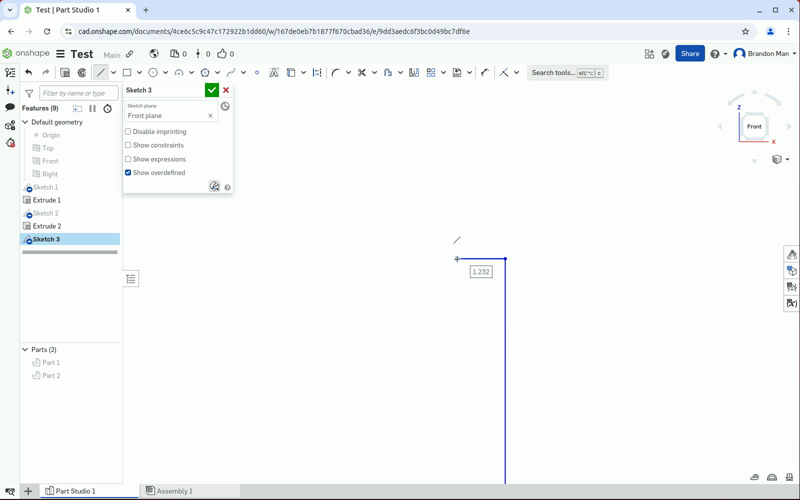
scroll(-6)
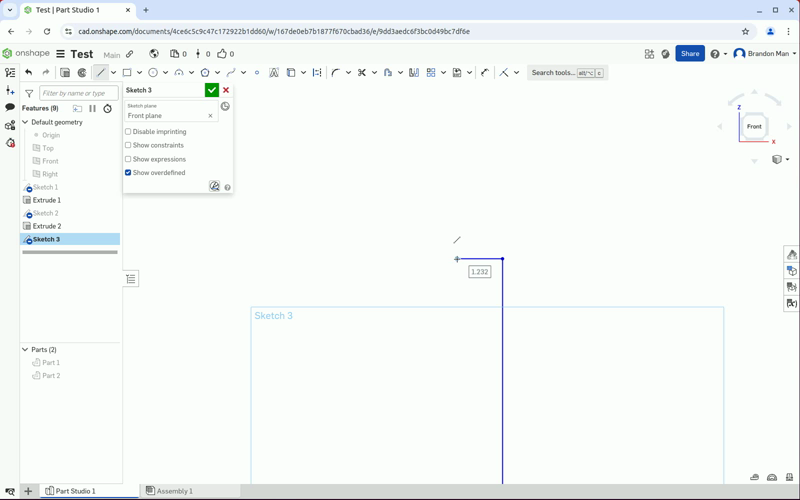
scroll(-6)
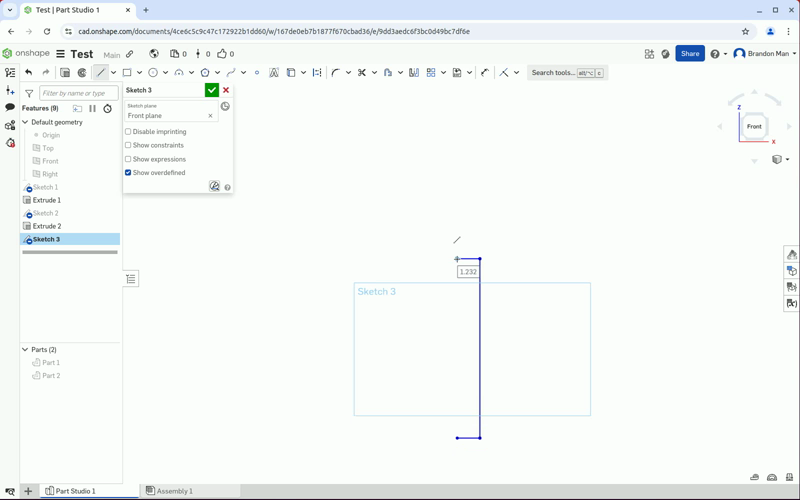
scroll(-6)
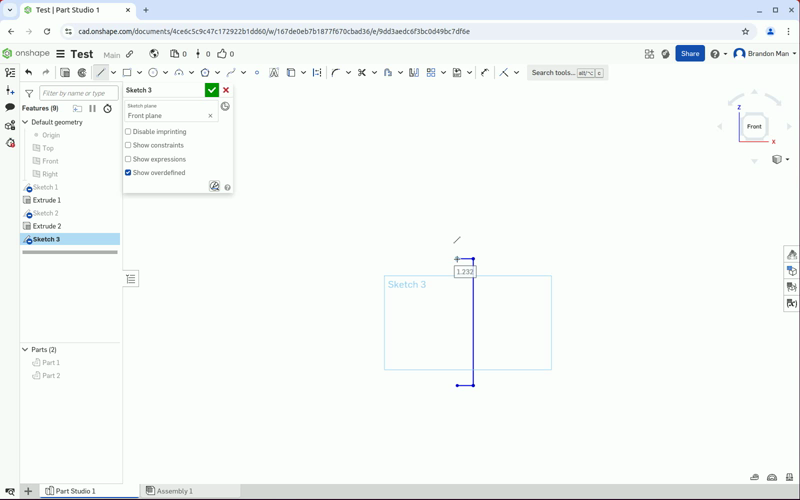
scroll(-6)
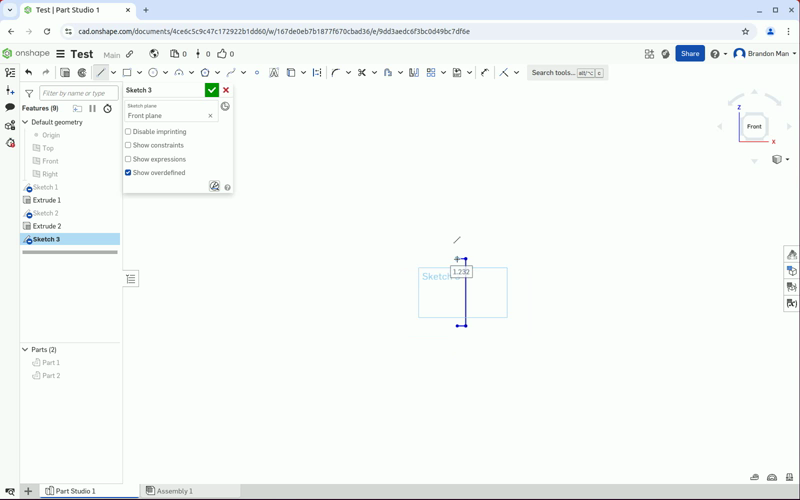
scroll(-6)
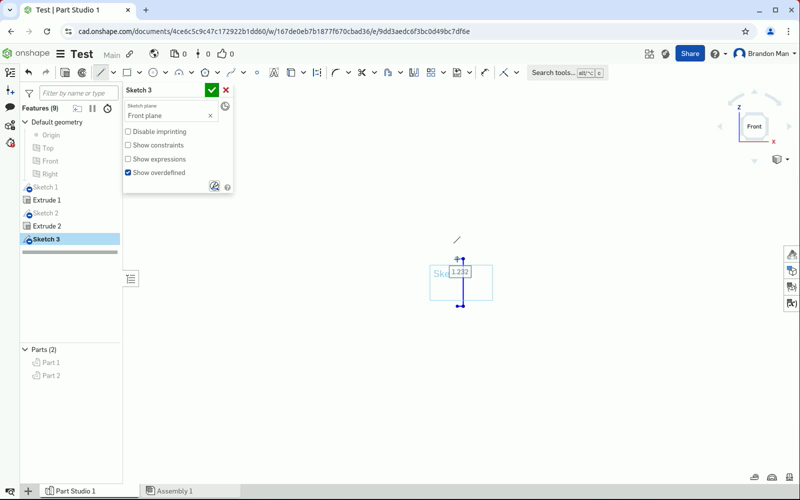
key_up(shift)
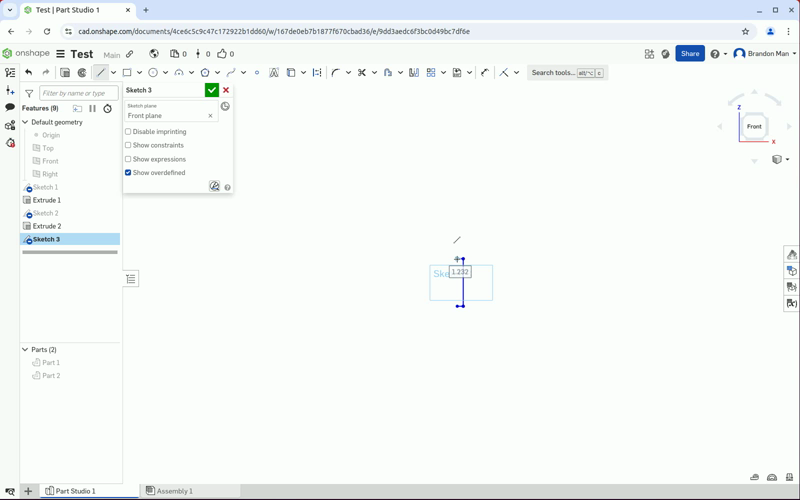
mouse_move(487, 258)
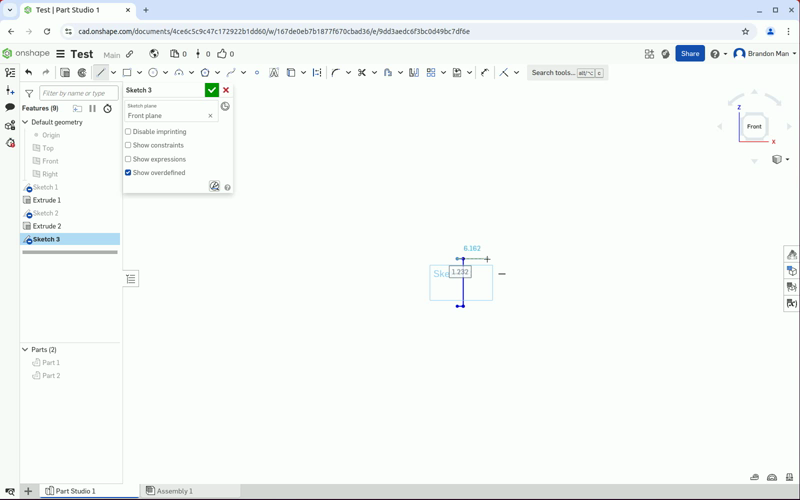
key_down(shift)
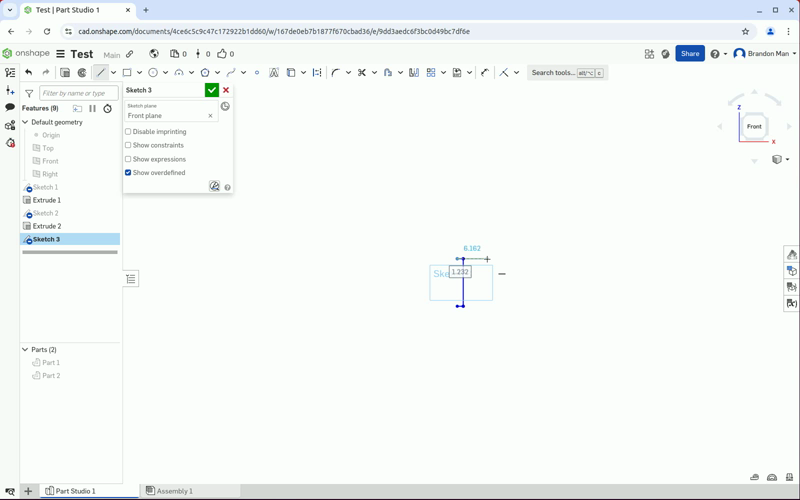
mouse_move(457, 306)
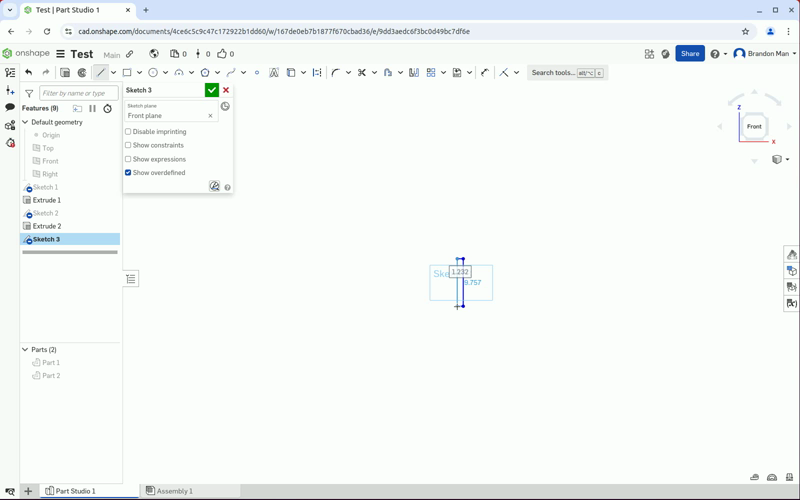
key_up(shift)
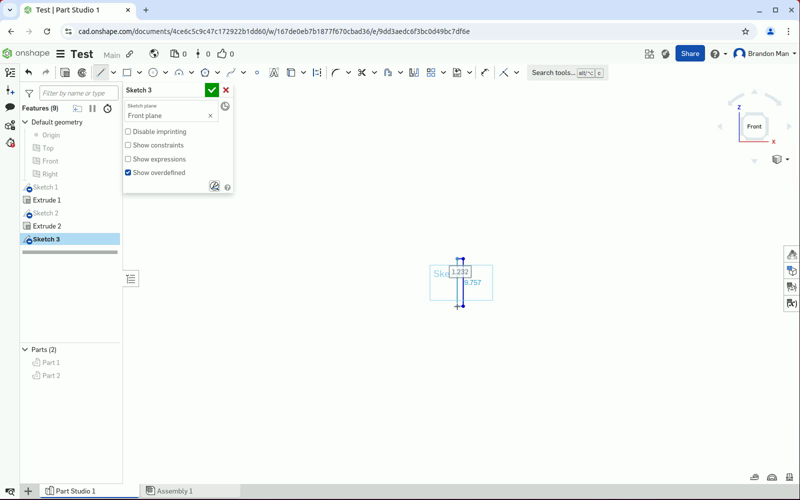
click(457, 306)
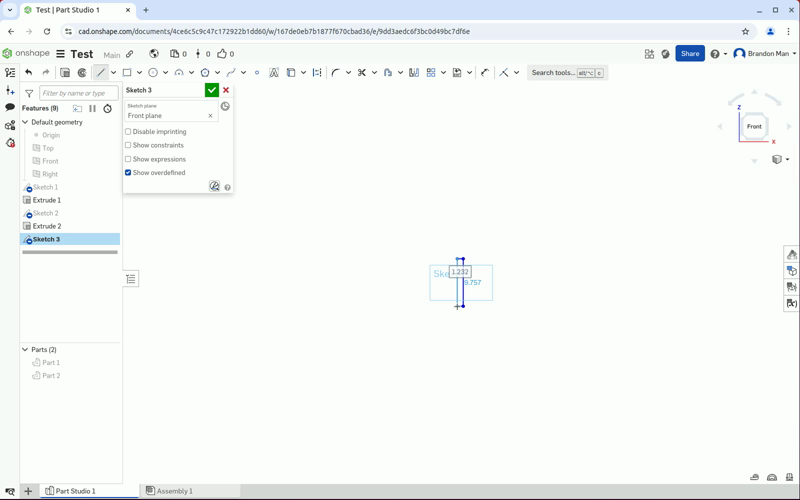
key(esc)
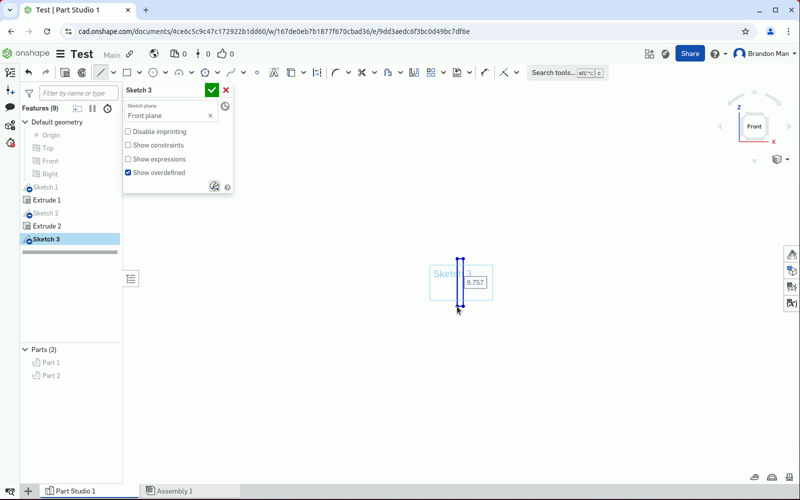
mouse_move(460, 262)
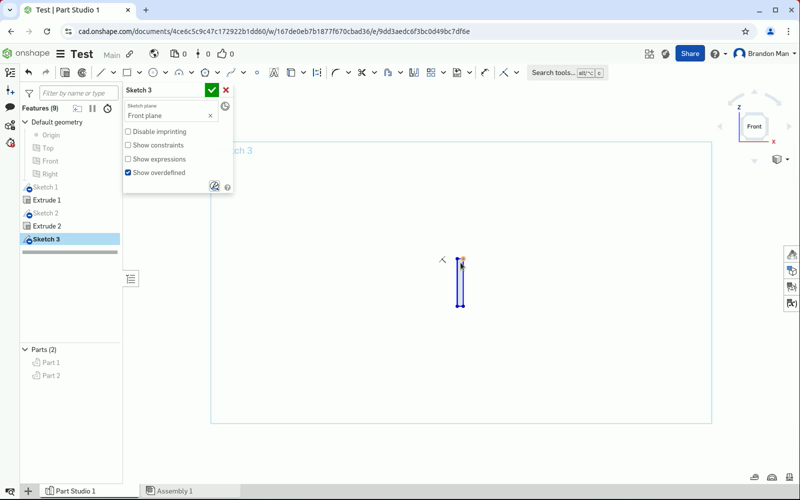
scroll(6)
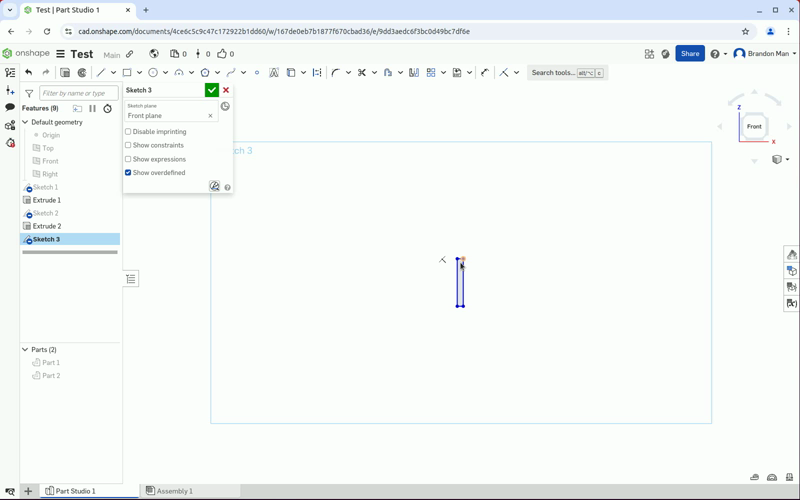
scroll(6)
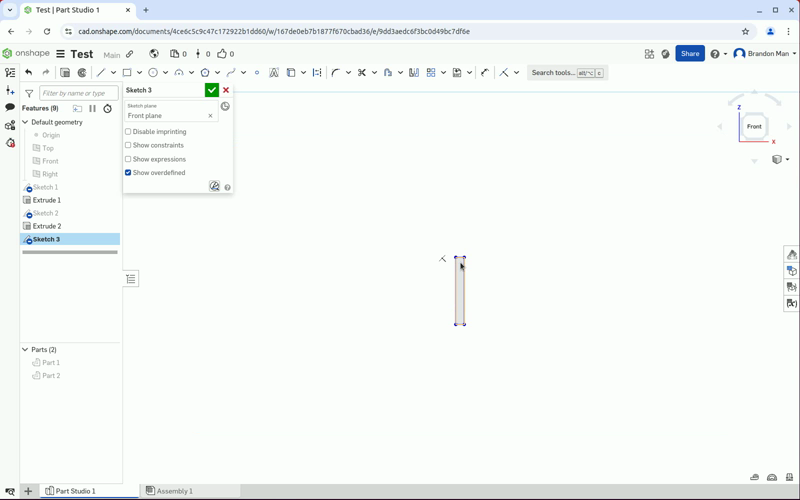
scroll(6)
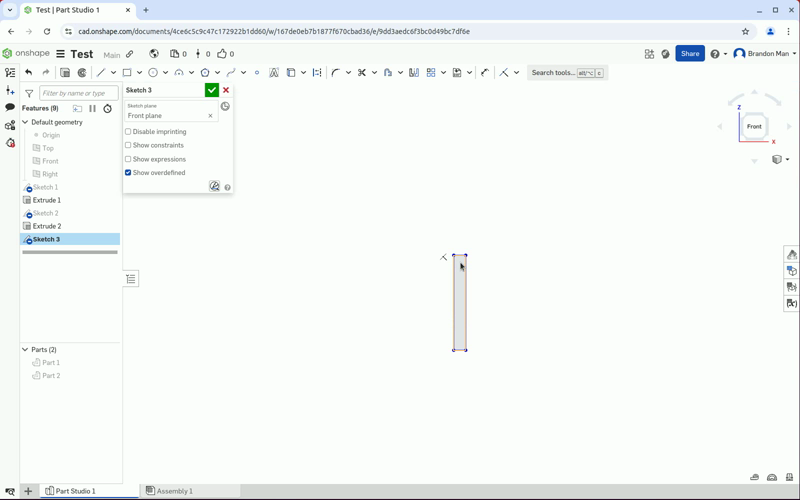
scroll(6)
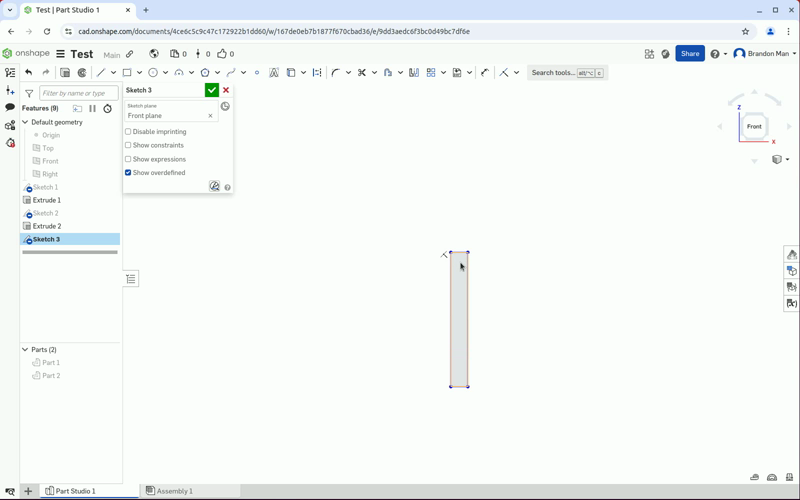
scroll(6)
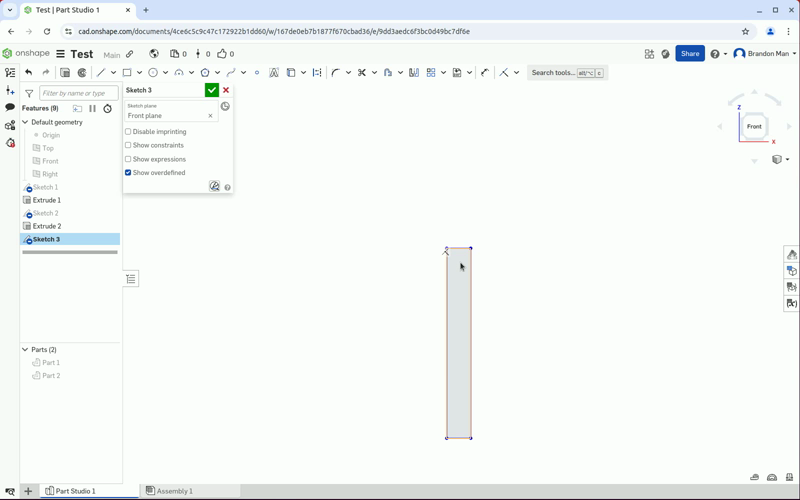
scroll(6)
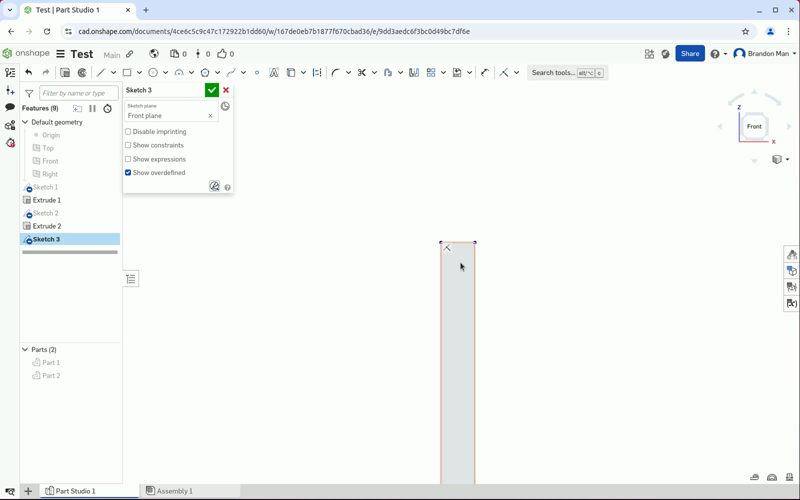
scroll(6)
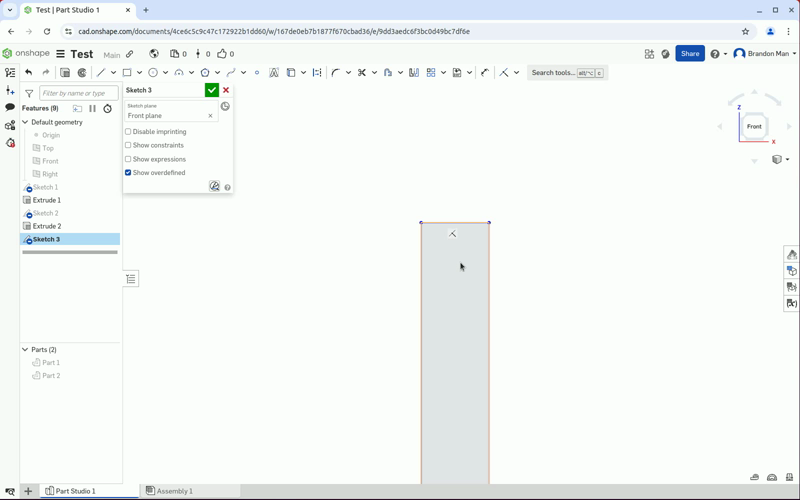
click(460, 262)
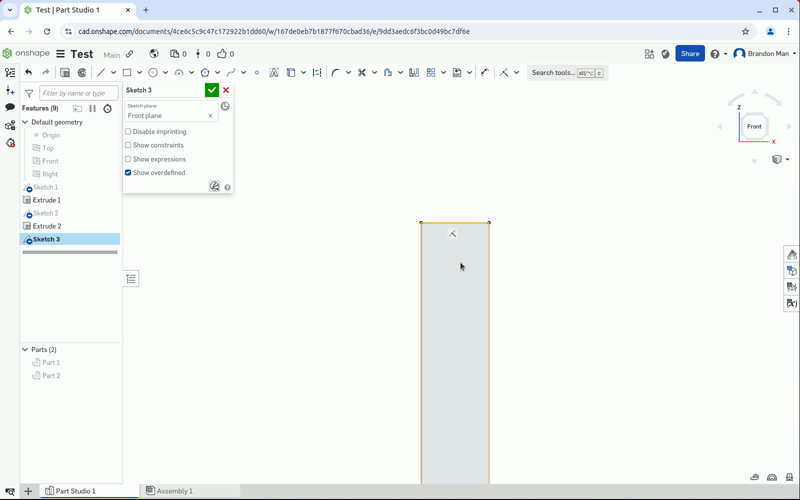
scroll(-6)
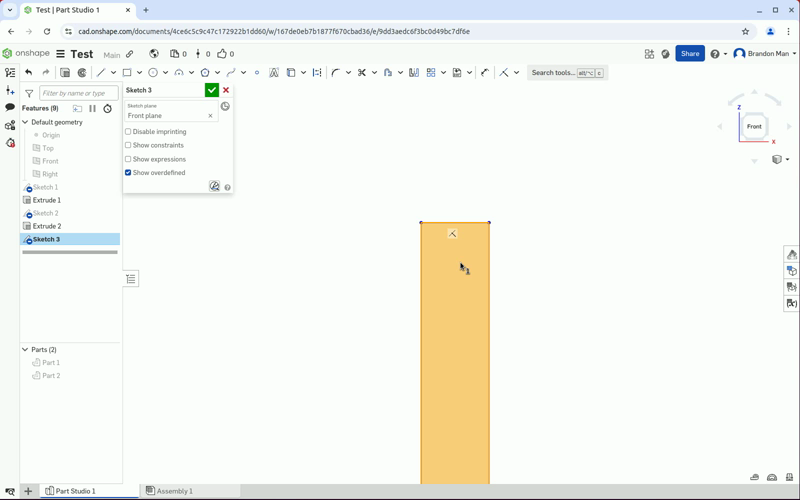
scroll(-6)
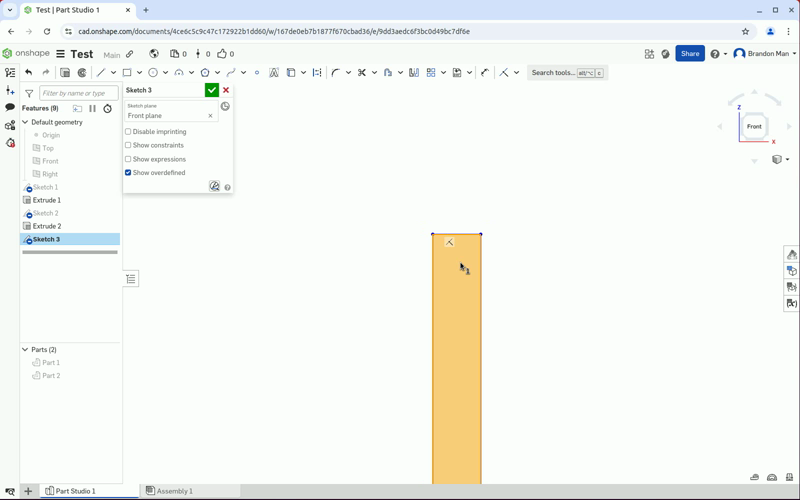
scroll(-6)
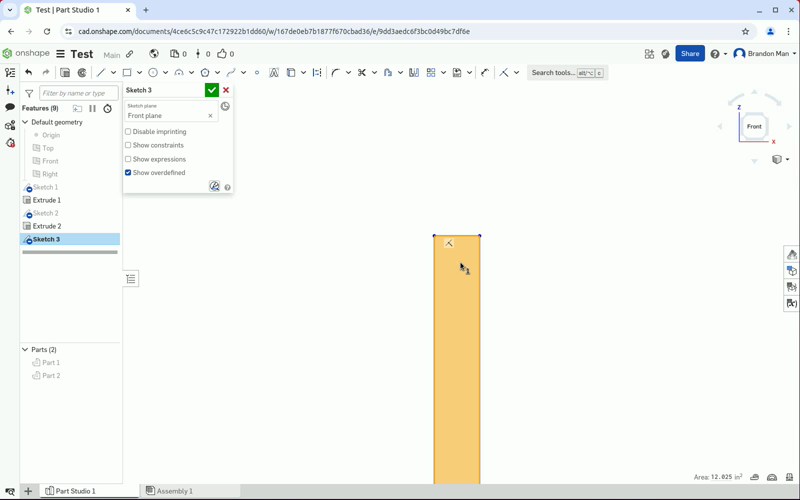
scroll(-6)
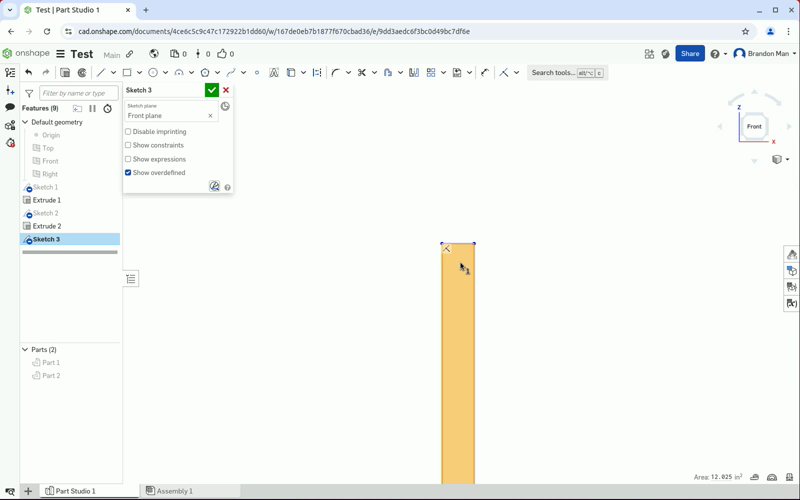
scroll(-6)
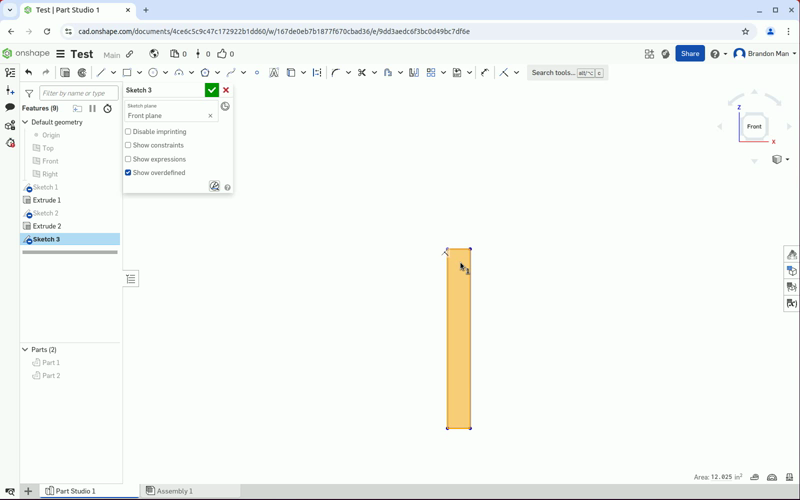
scroll(-6)
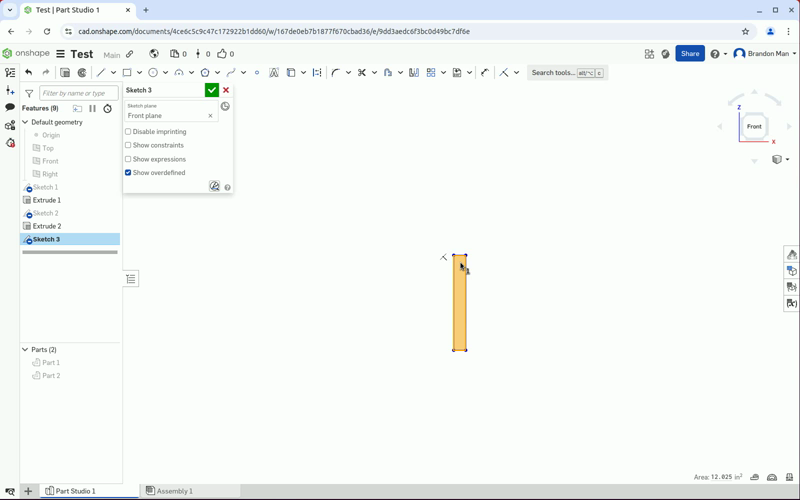
scroll(-6)
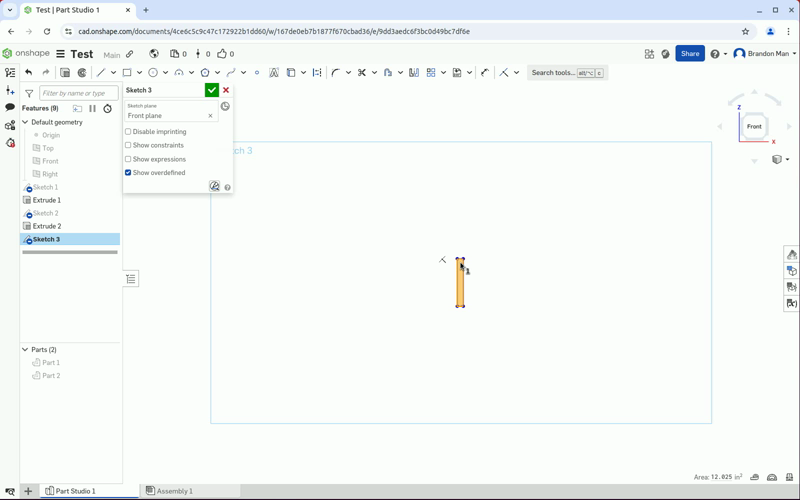
mouse_move(73, 352)
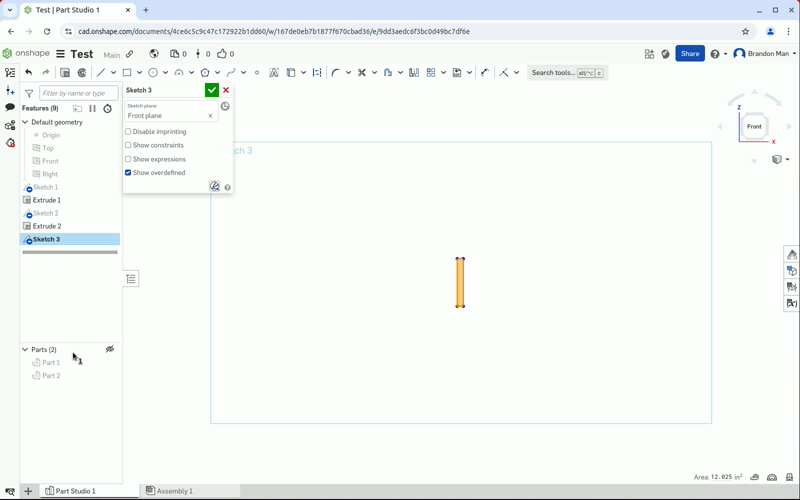
key(shift+y)
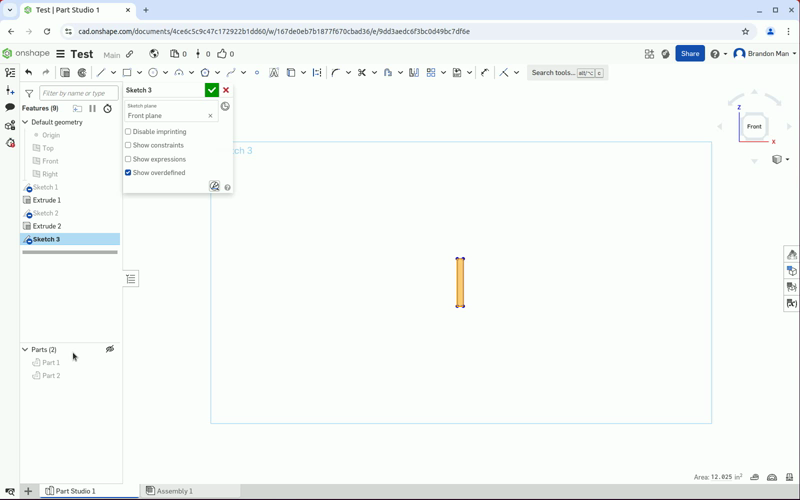
key(shift+e)
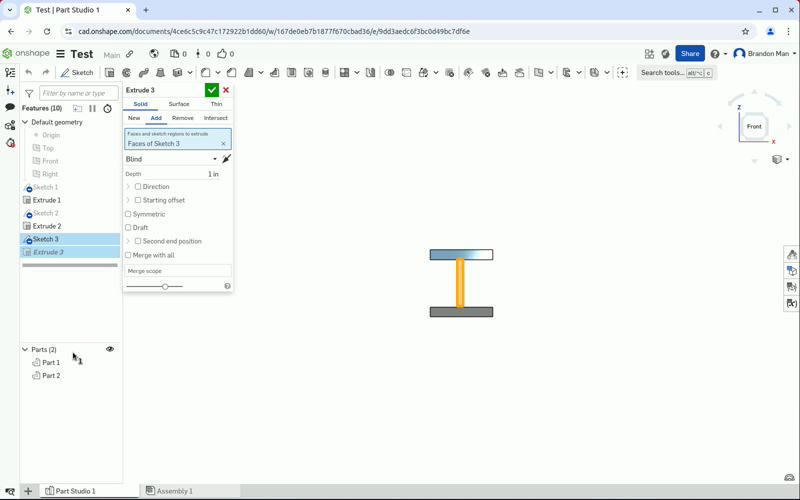
mouse_move(143, 106)
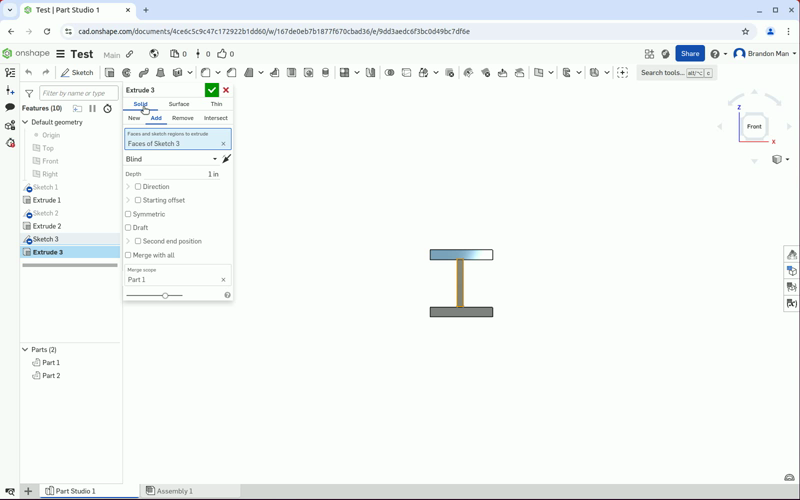
click(143, 106)
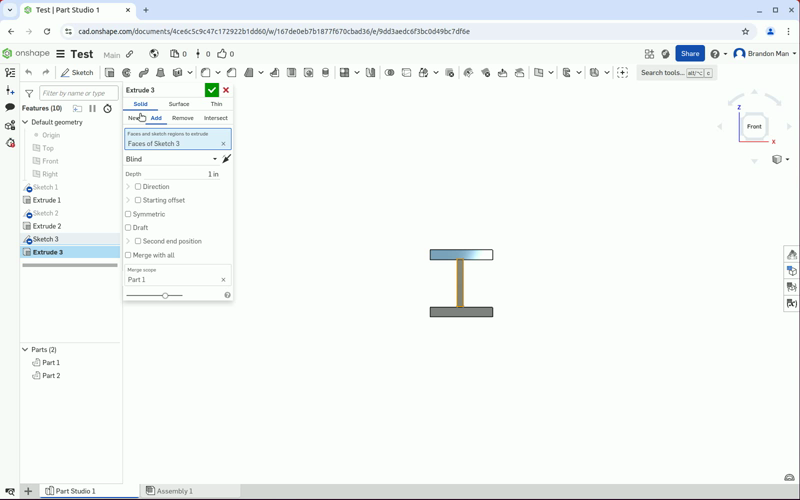
mouse_move(137, 120)
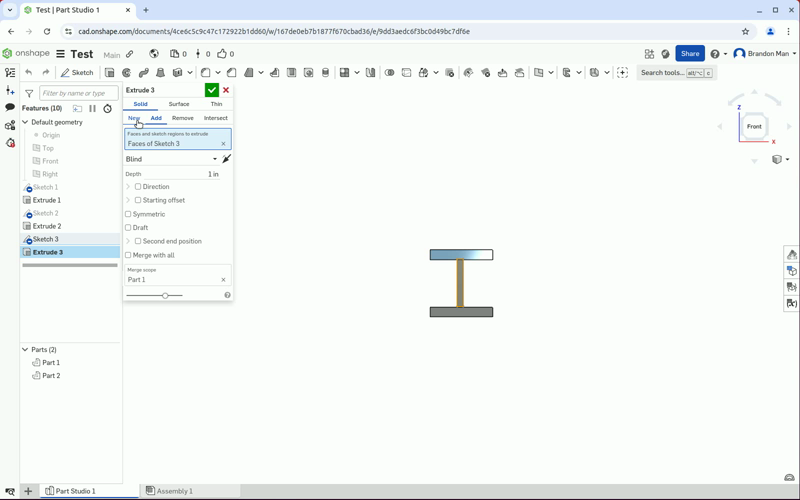
click(137, 120)
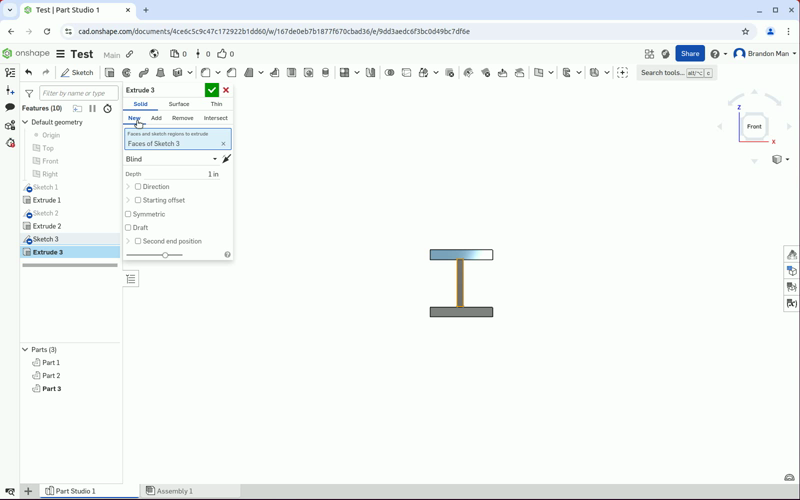
key(tab, 4)
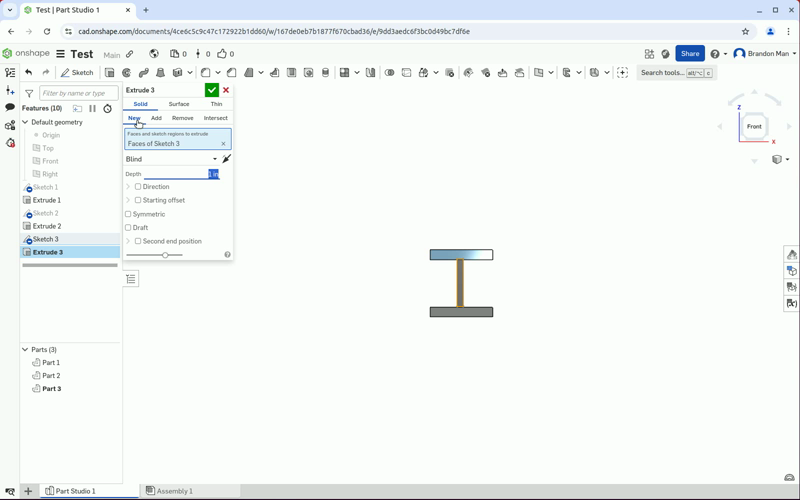
text(23.108)
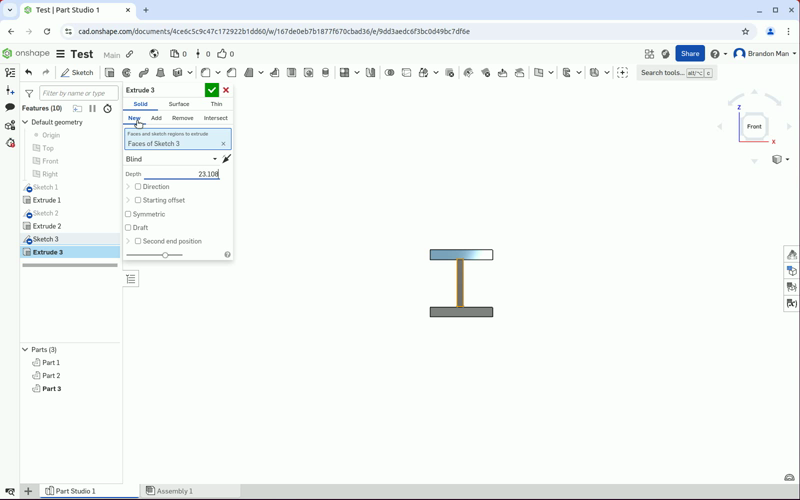
key(enter)
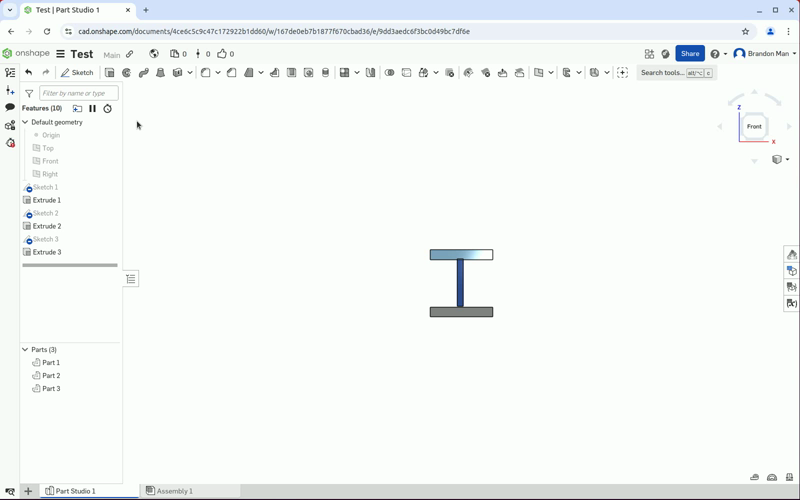
key(shift+h)
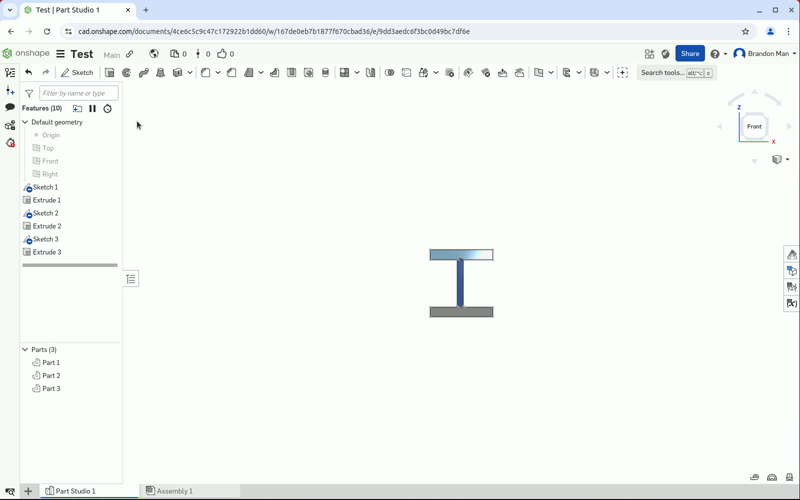
key(shift+h)
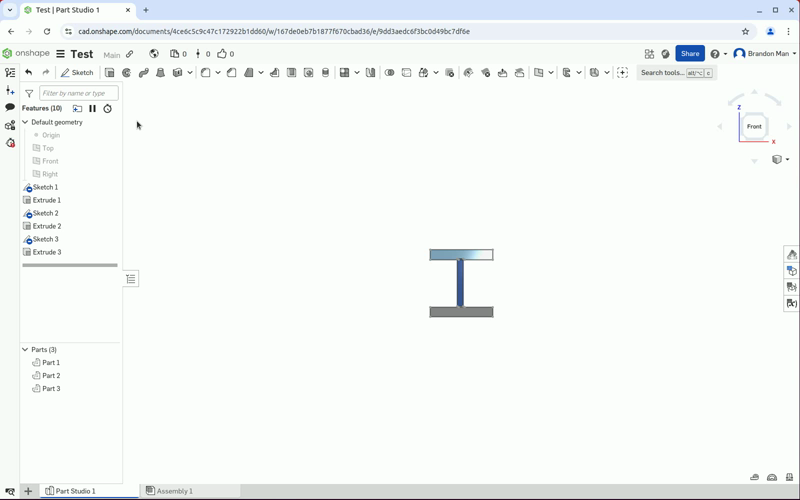
key(shift+7)
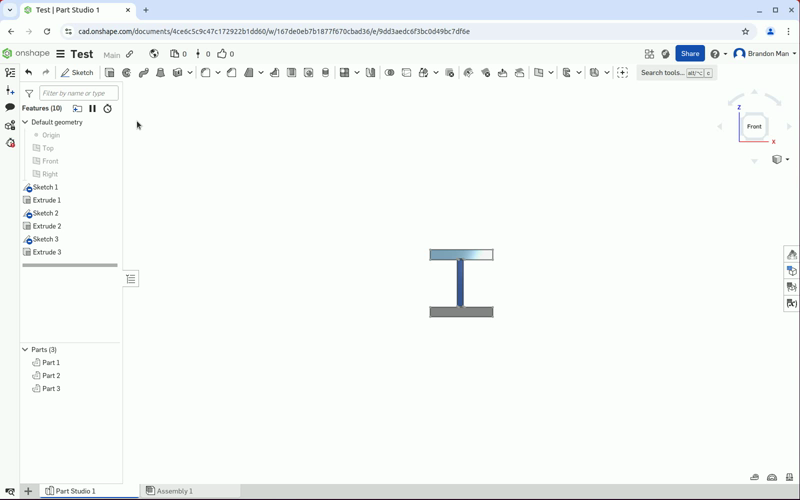
key(left, 2)
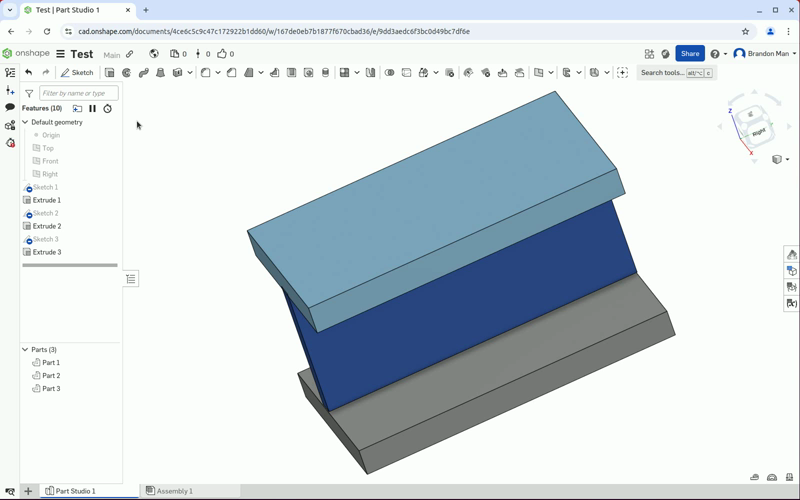
key(down, 2)
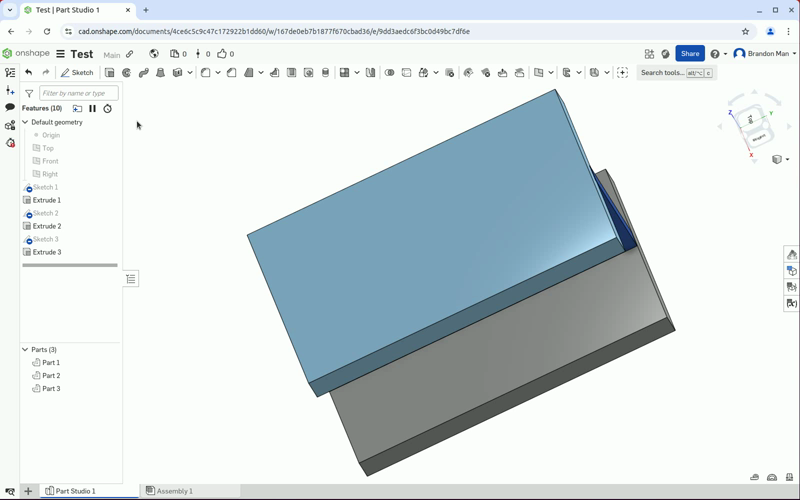
key(up, 2)
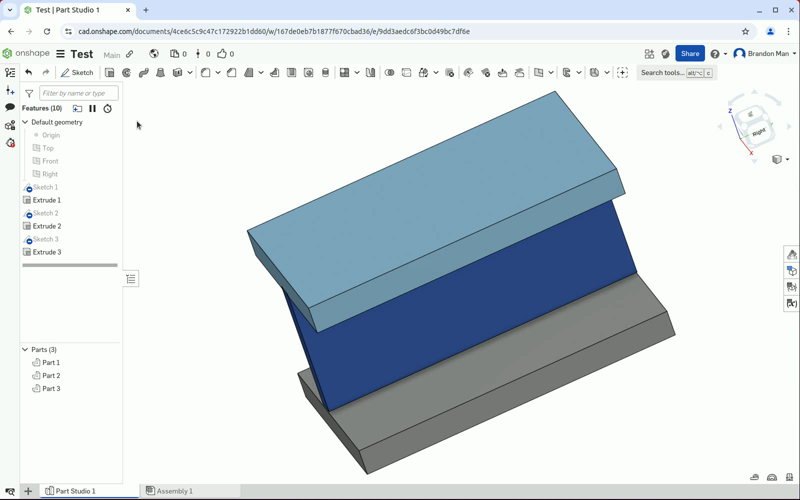
key(right, 2)
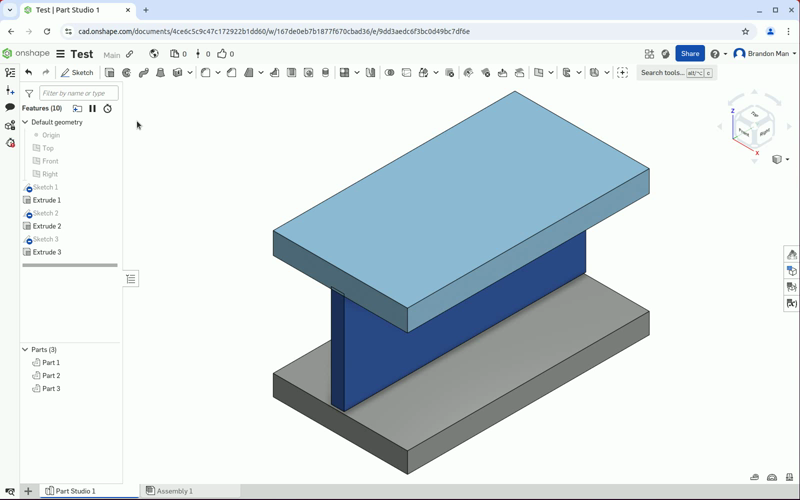
mouse_move(73, 189)
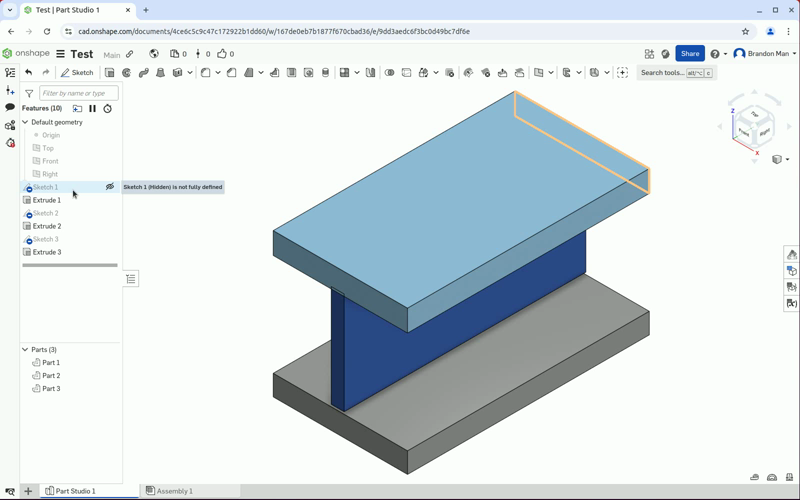
click(73, 189)